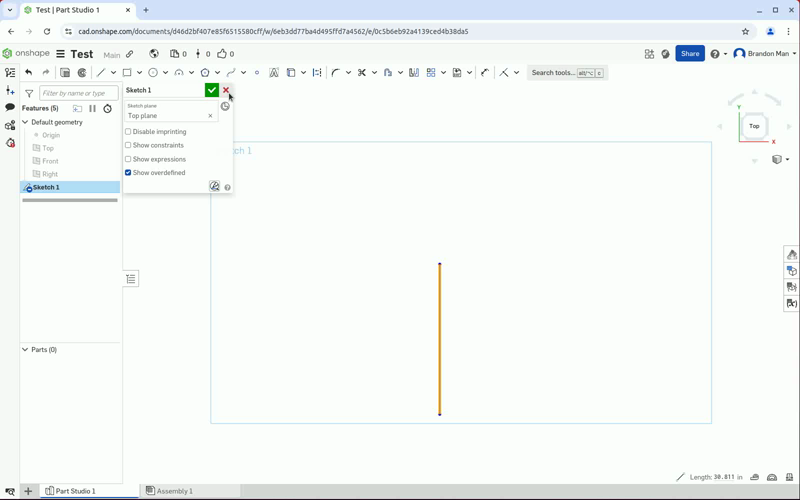
key(shift+h)
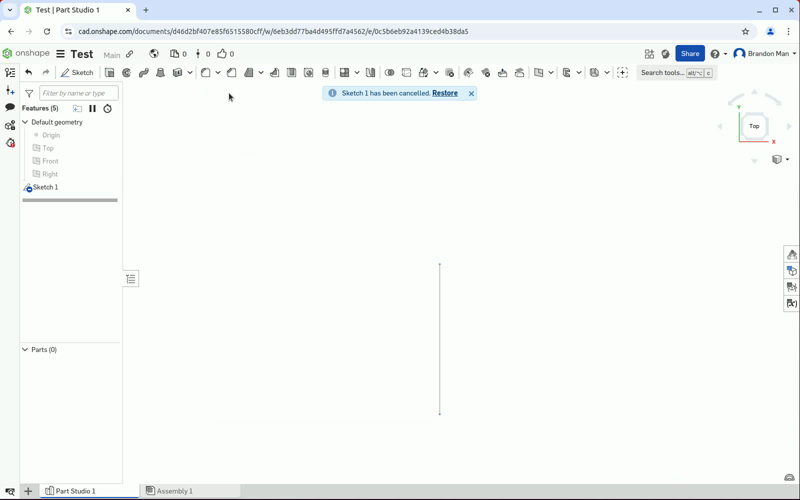
key(shift+s)
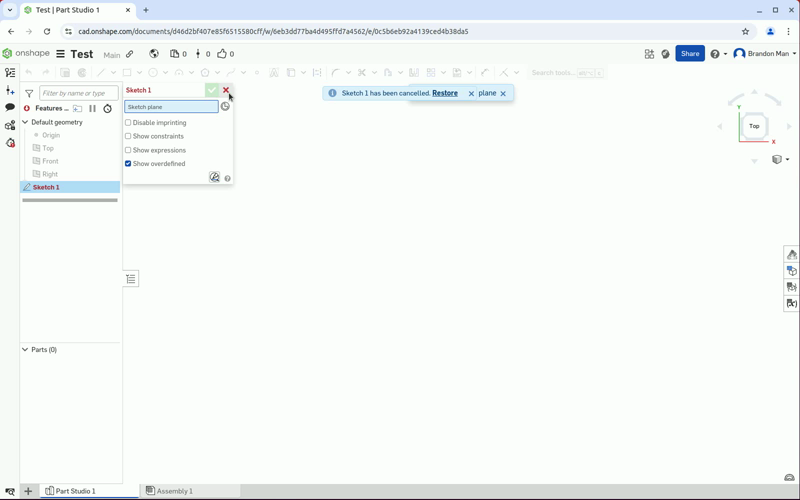
mouse_move(73, 150)
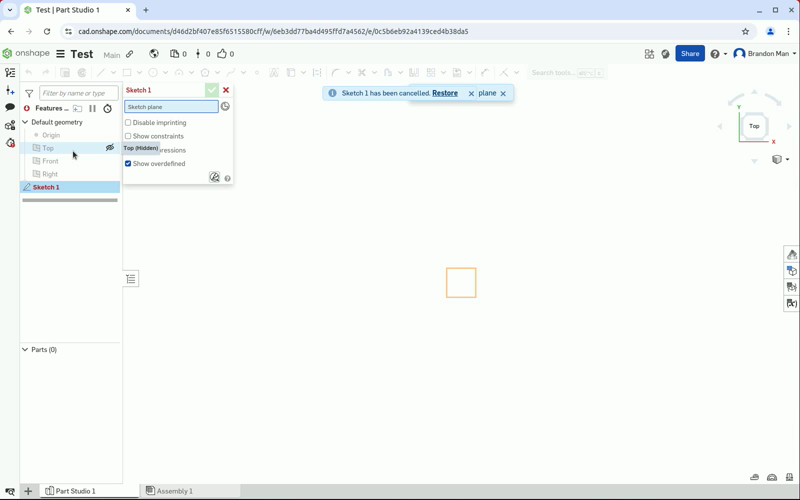
click(73, 150)
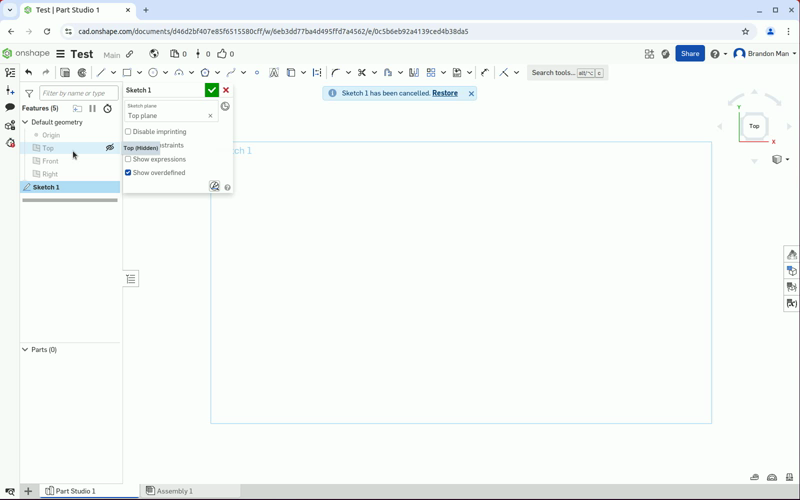
mouse_move(73, 352)
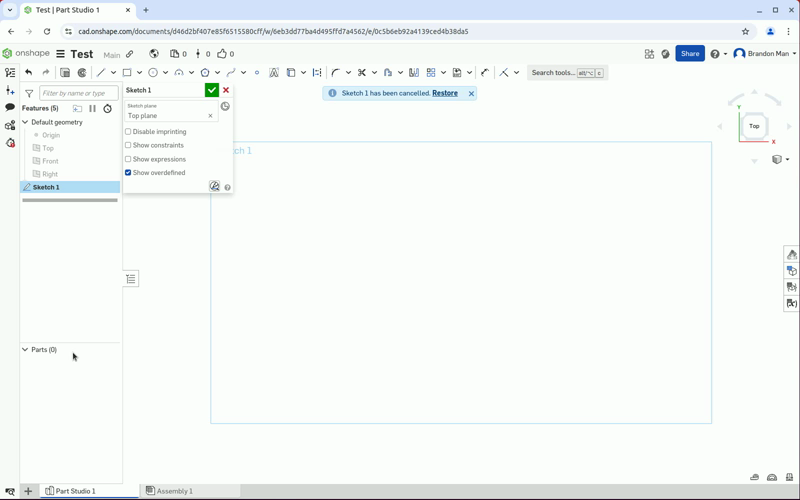
key(y)
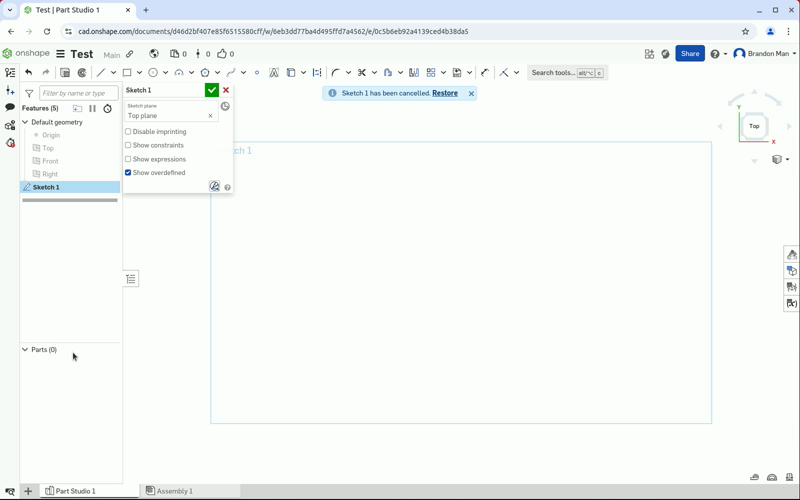
key(l)
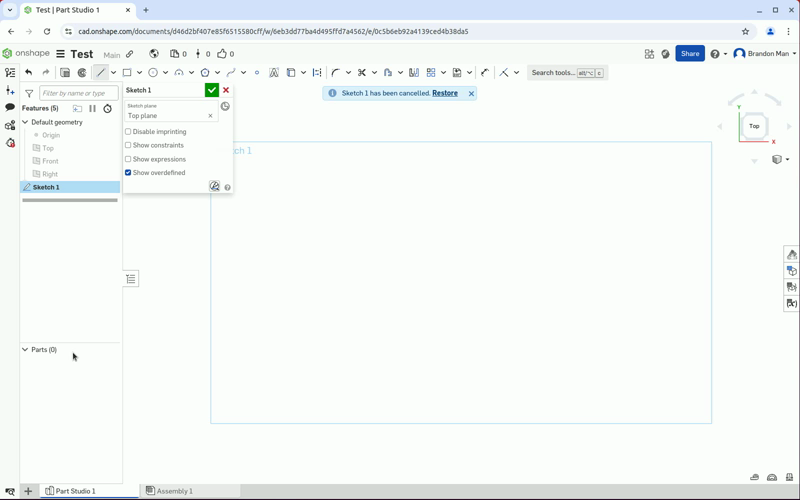
key_down(shift)
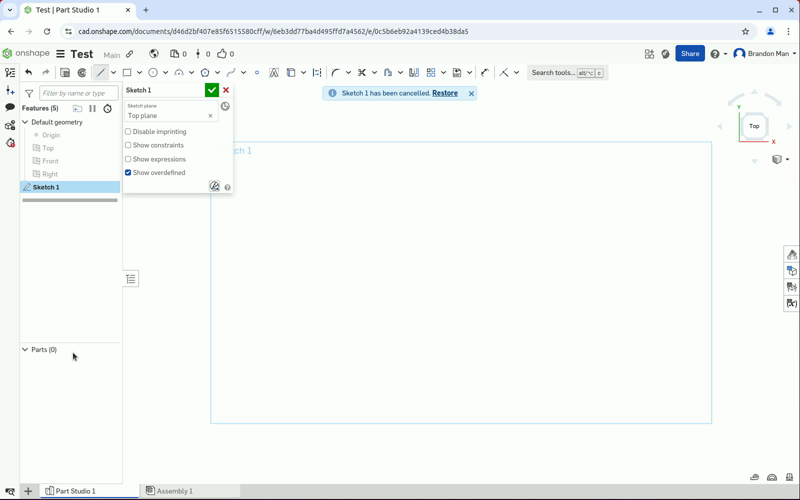
mouse_move(460, 319)
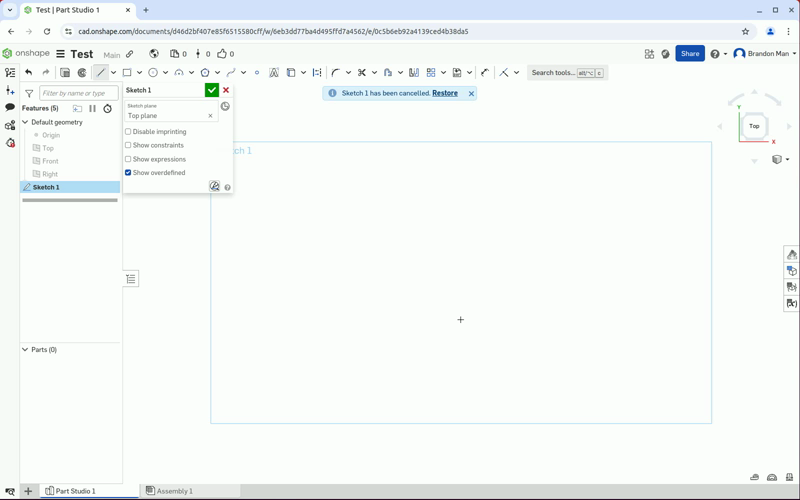
click(460, 319)
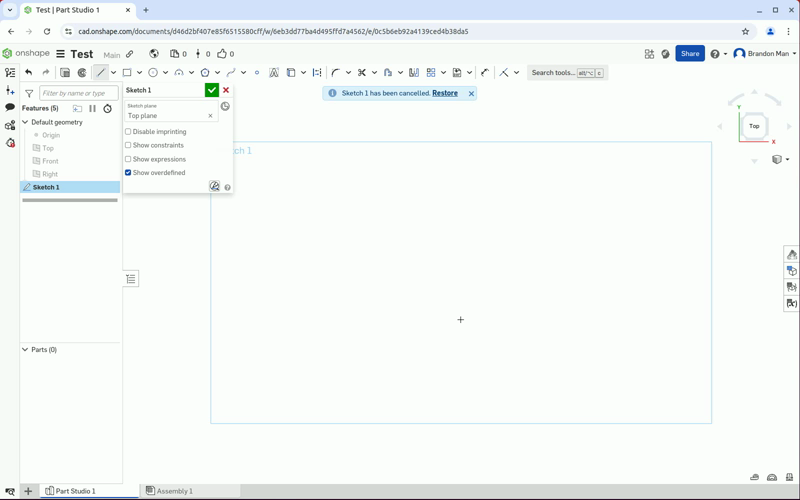
key_up(shift)
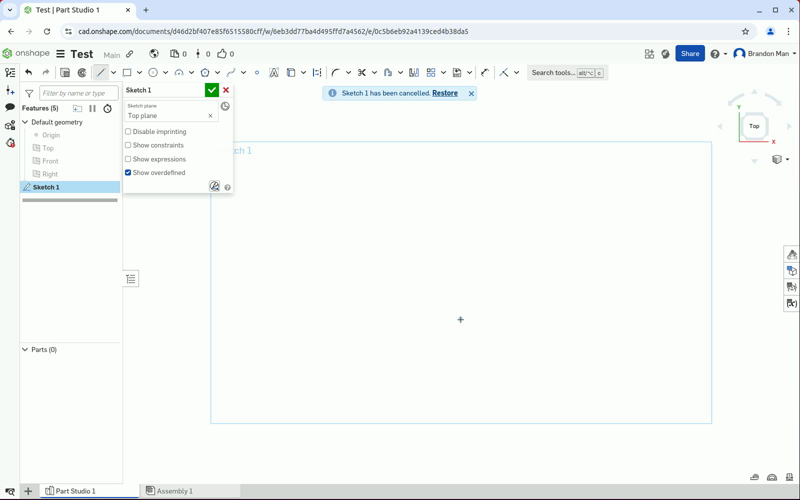
key_down(shift)
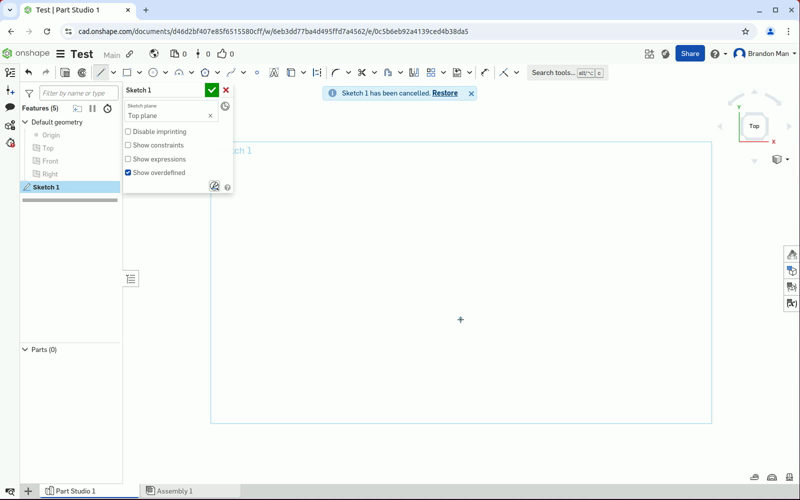
mouse_move(518, 282)
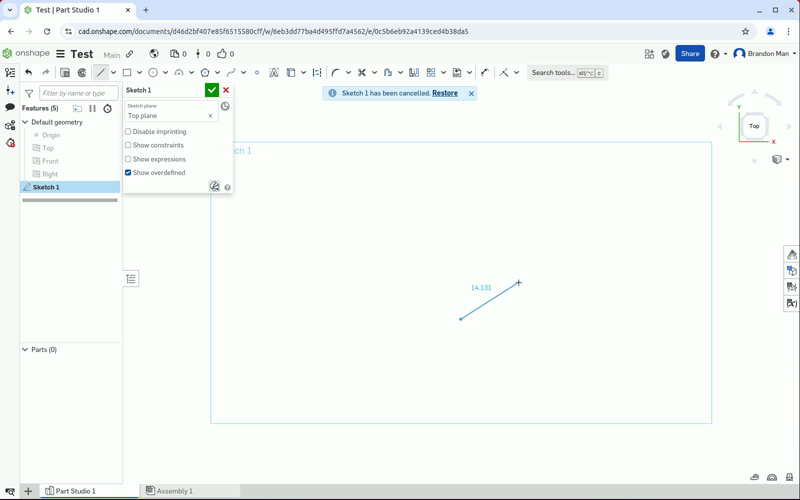
click(518, 282)
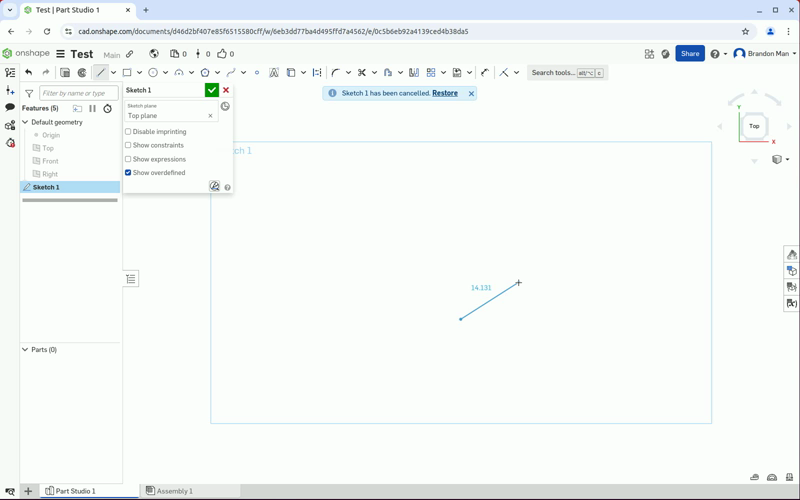
key_up(shift)
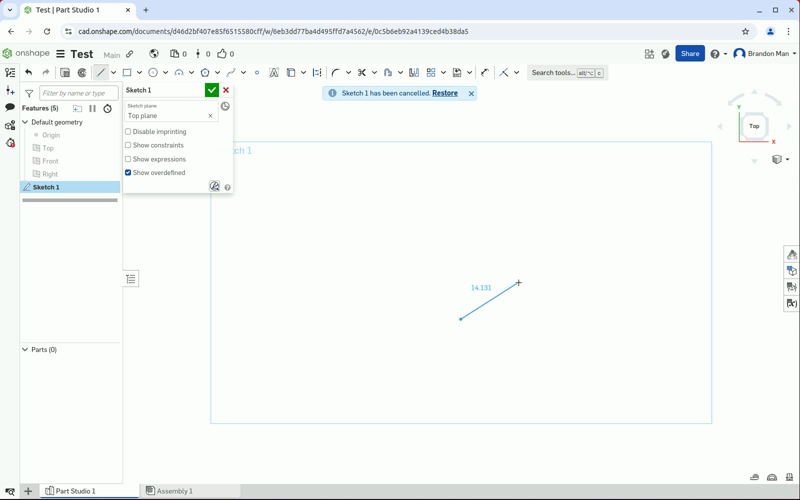
key_down(shift)
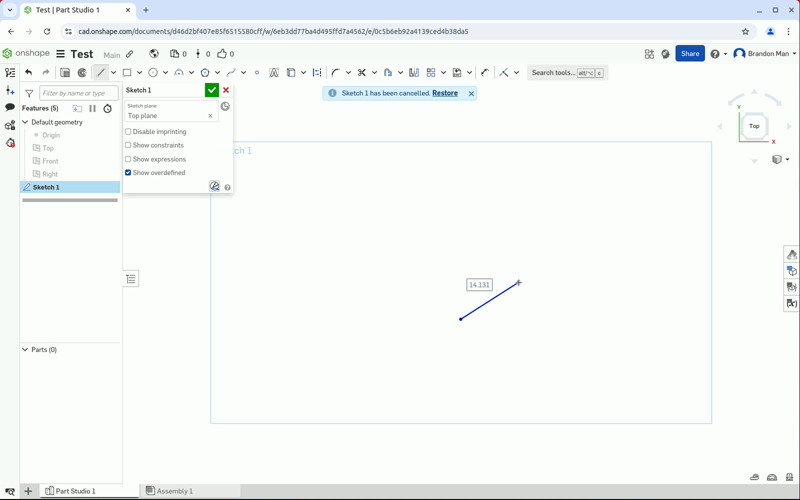
mouse_move(548, 282)
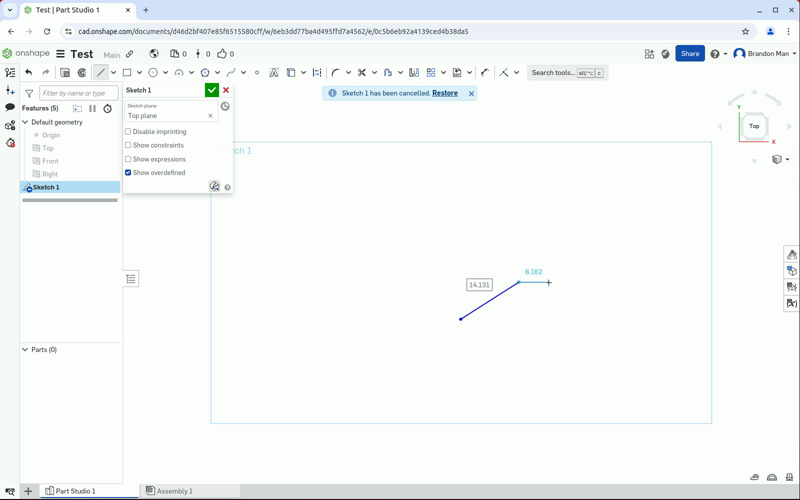
mouse_move(460, 282)
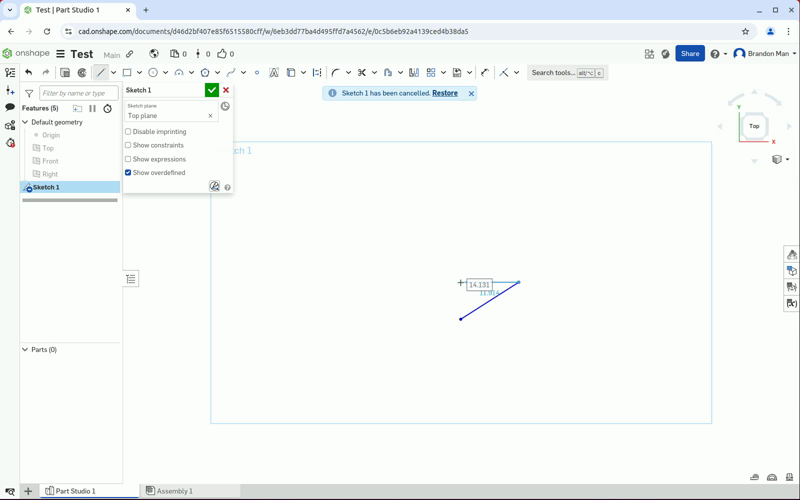
click(460, 282)
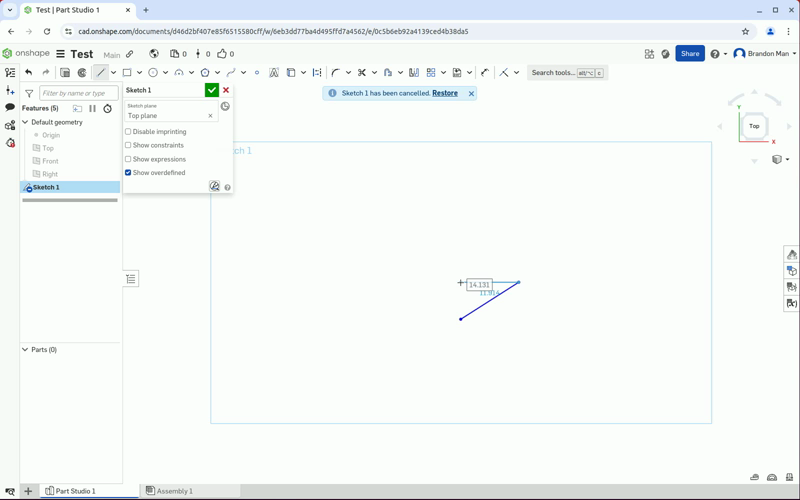
key_up(shift)
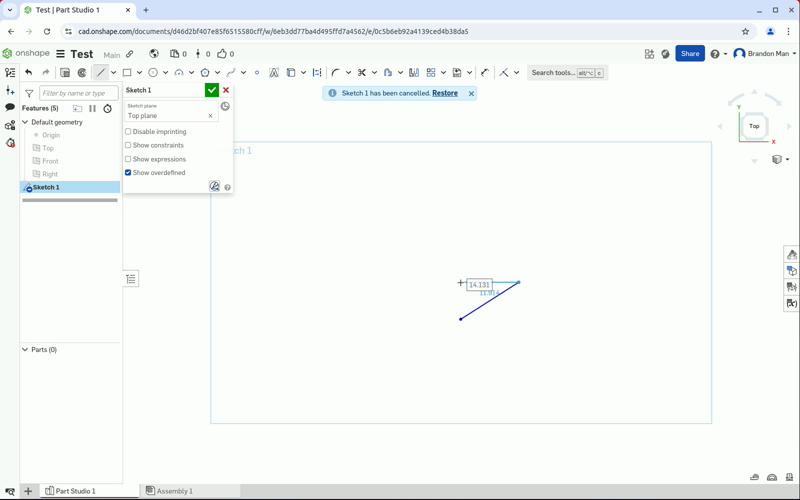
mouse_move(490, 282)
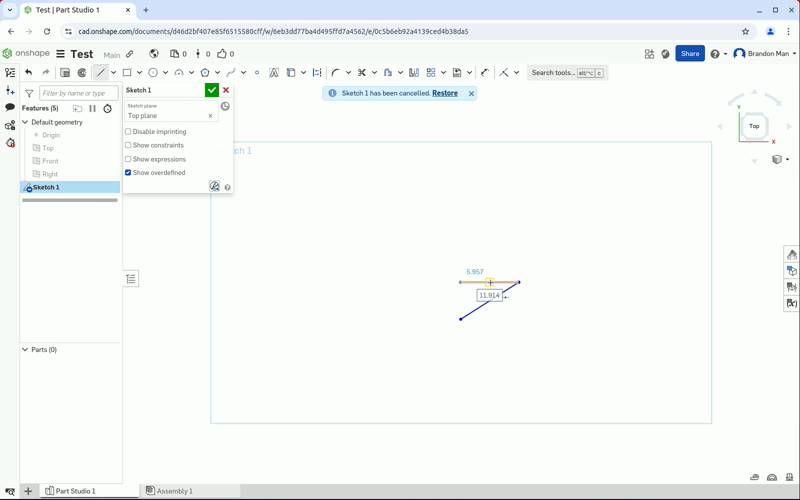
key_down(shift)
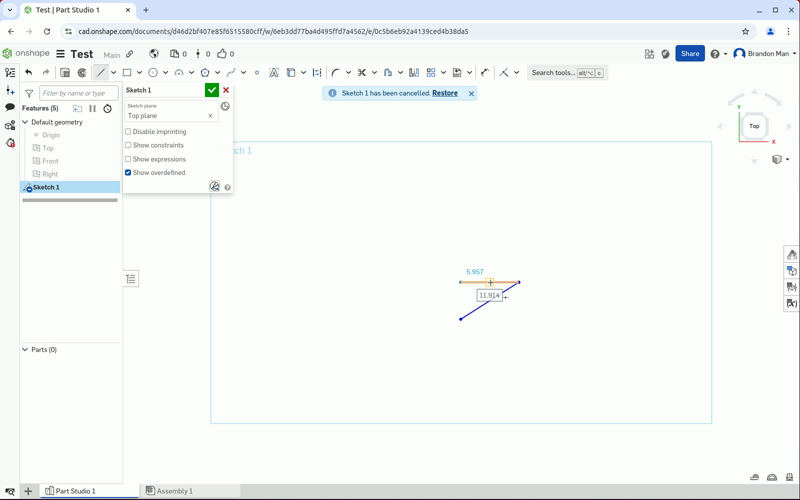
mouse_move(460, 319)
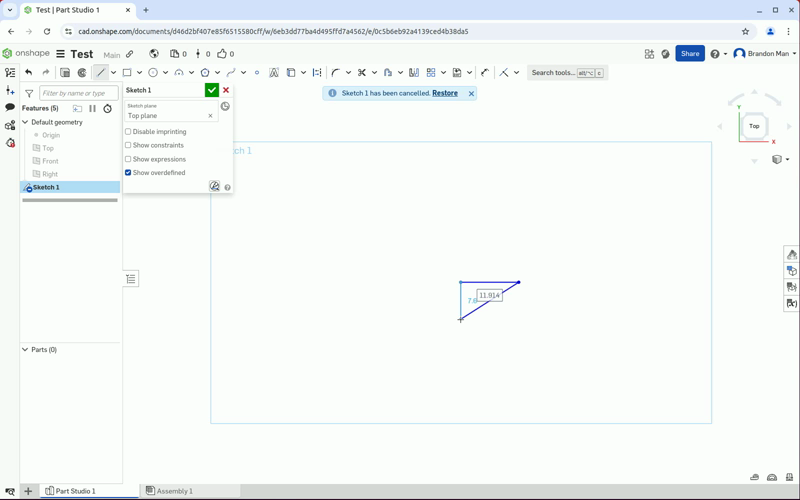
key_up(shift)
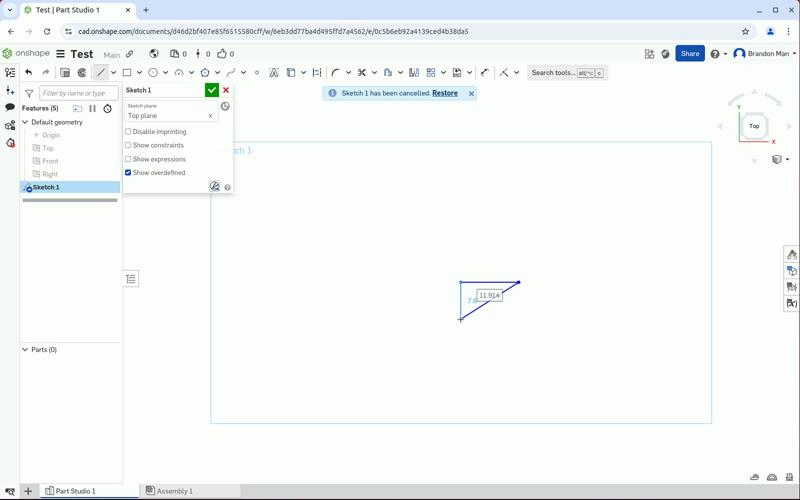
click(460, 319)
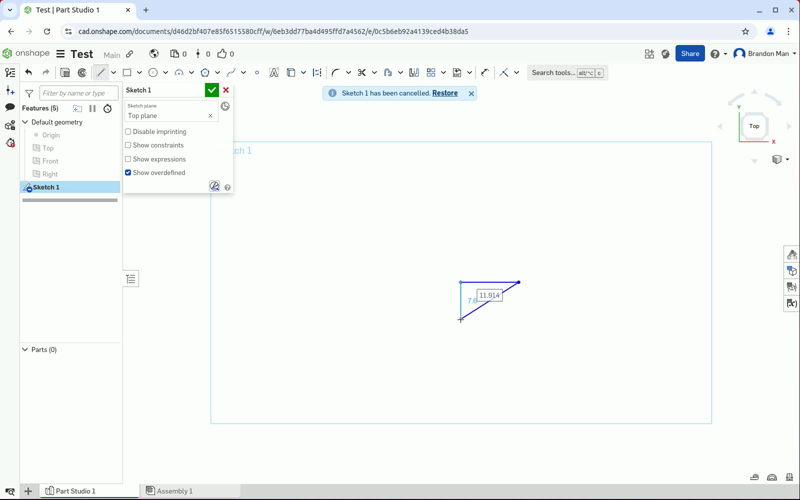
key(esc)
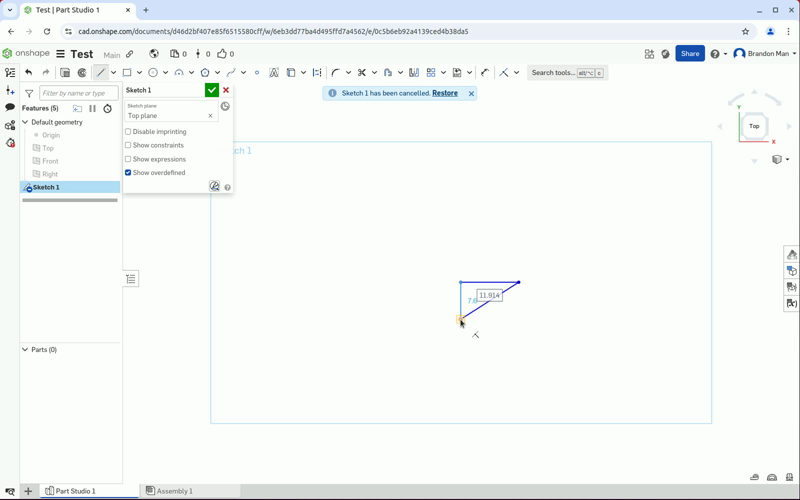
mouse_move(466, 285)
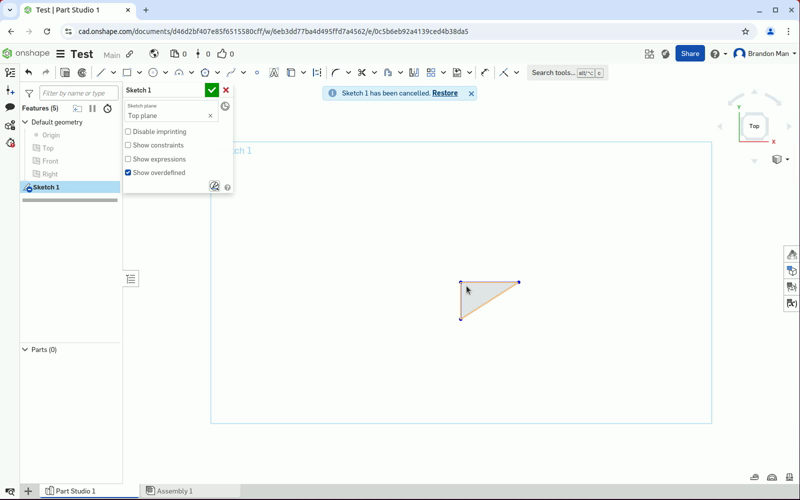
scroll(6)
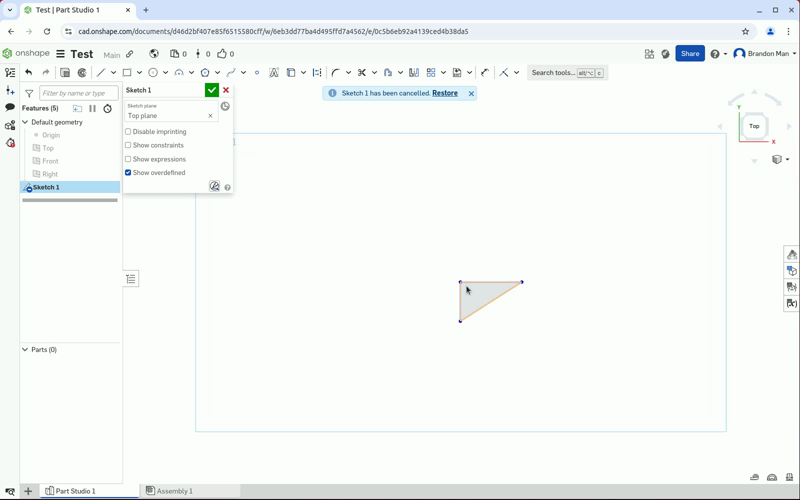
scroll(6)
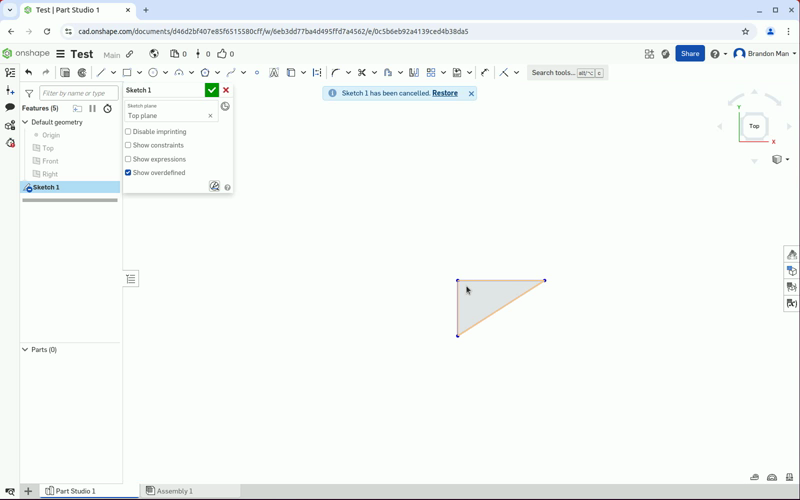
scroll(6)
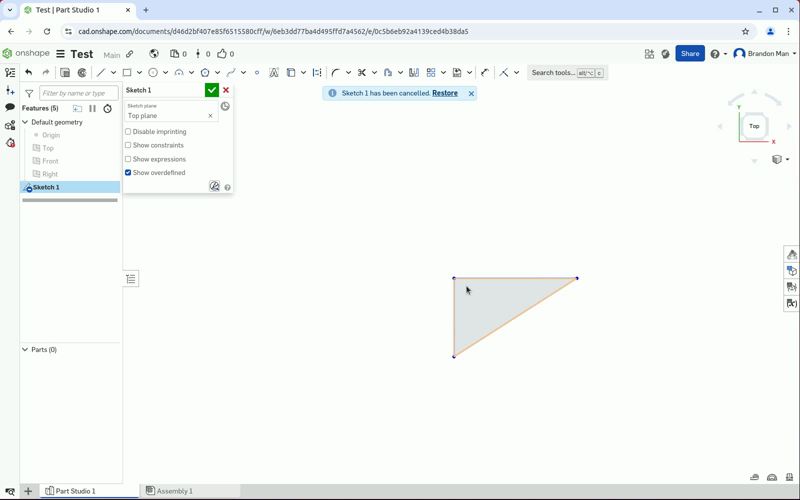
scroll(6)
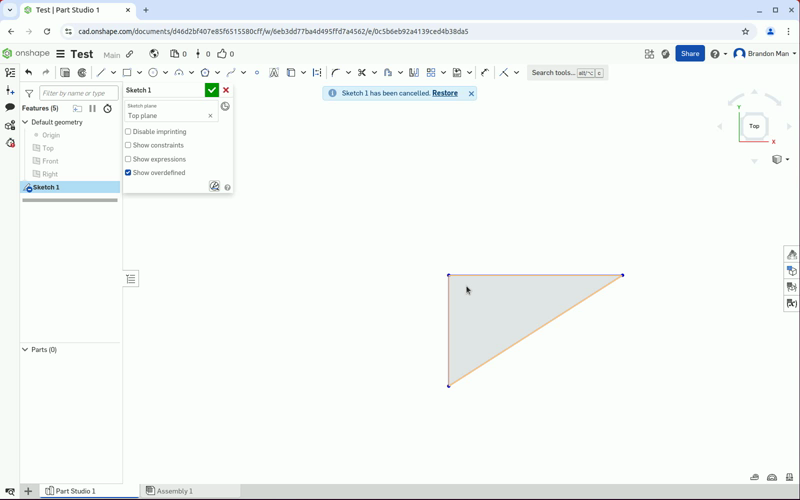
scroll(6)
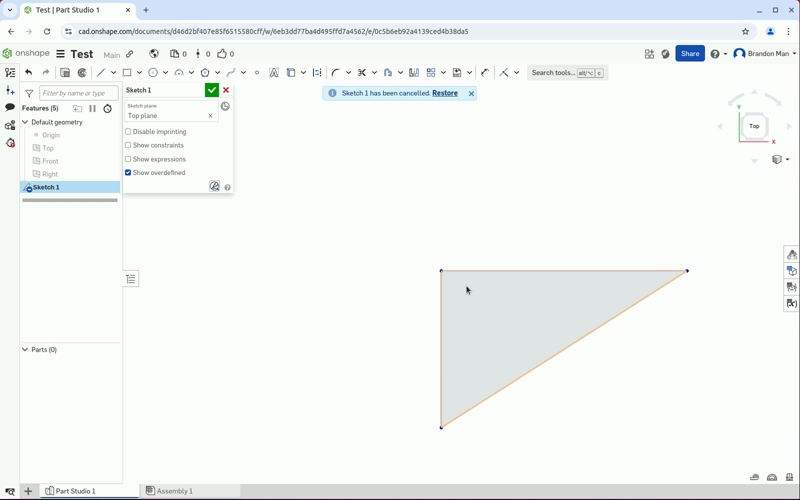
scroll(6)
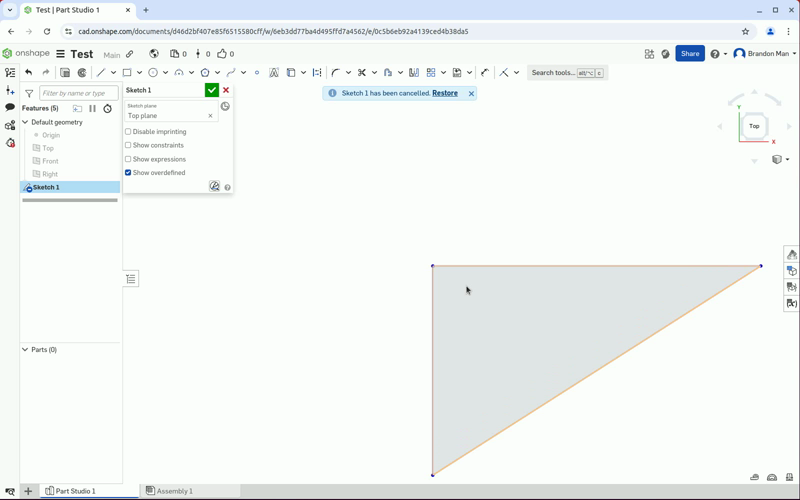
scroll(6)
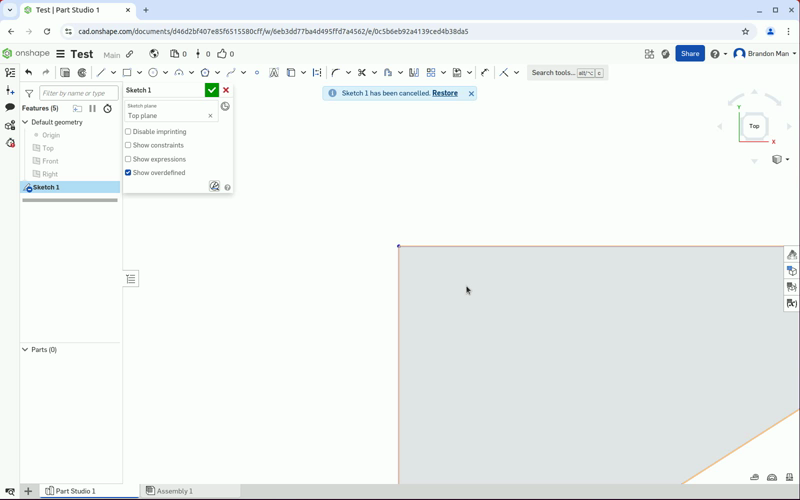
click(466, 285)
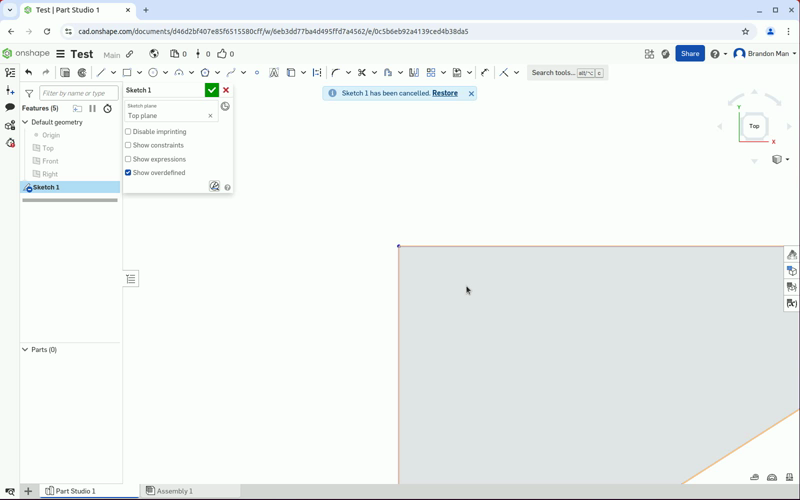
scroll(-6)
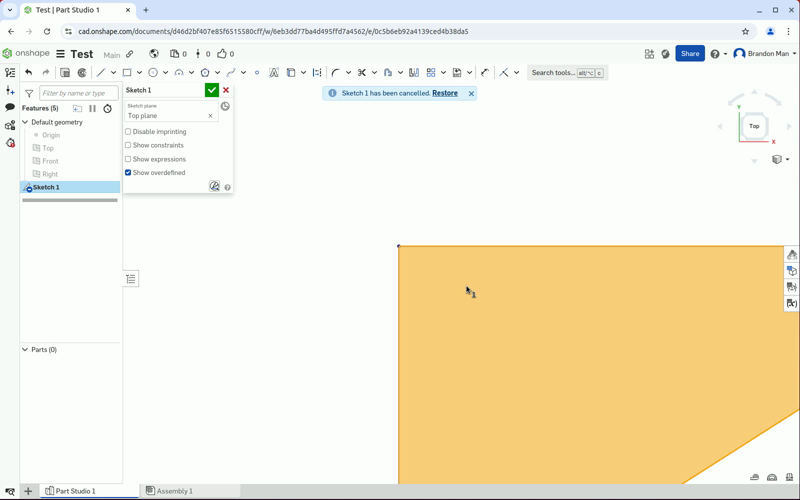
scroll(-6)
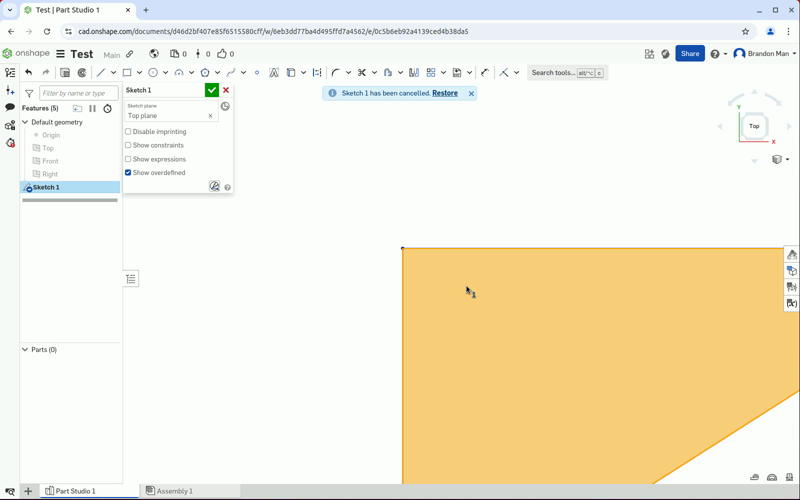
scroll(-6)
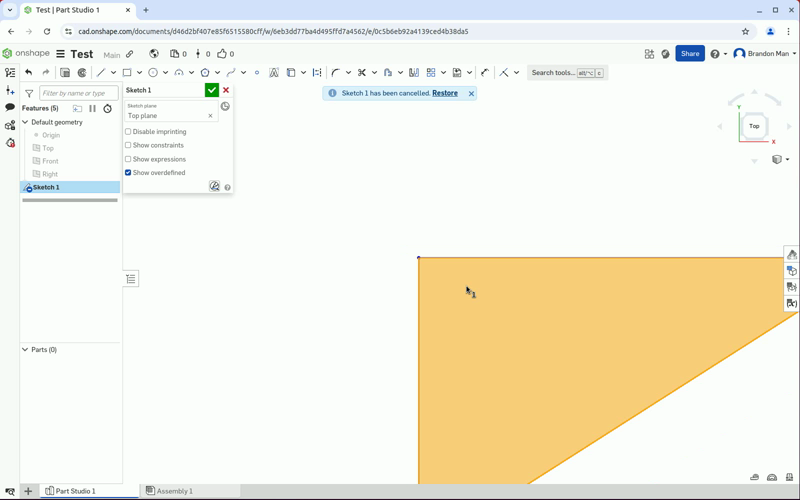
scroll(-6)
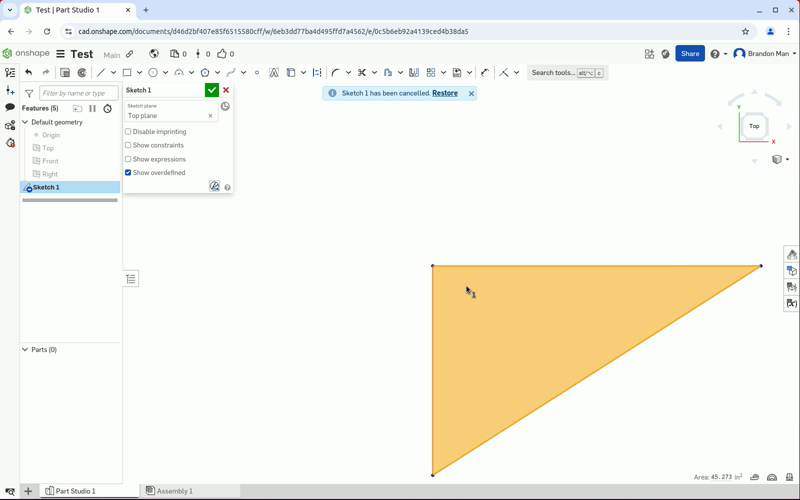
scroll(-6)
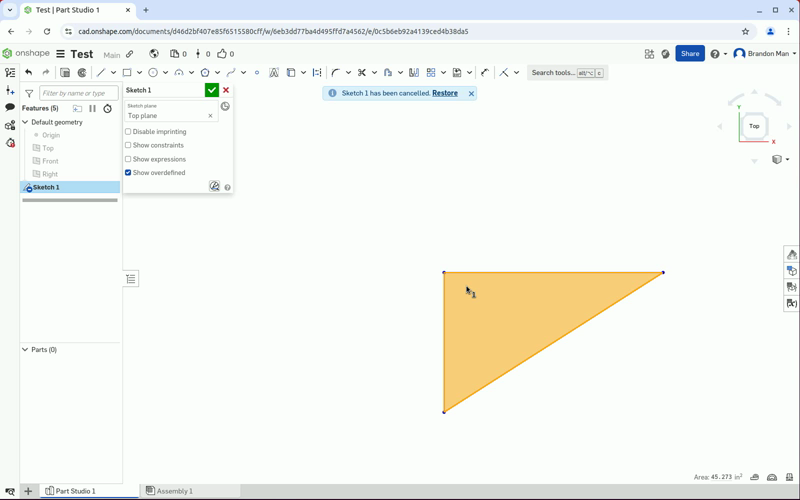
scroll(-6)
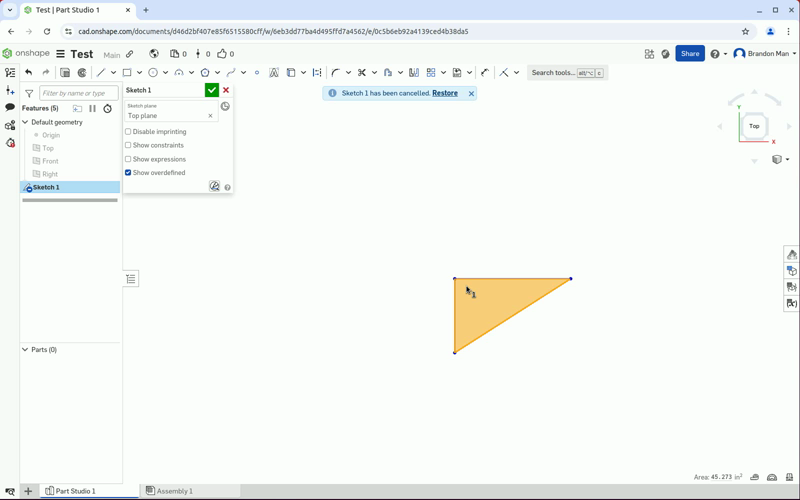
scroll(-6)
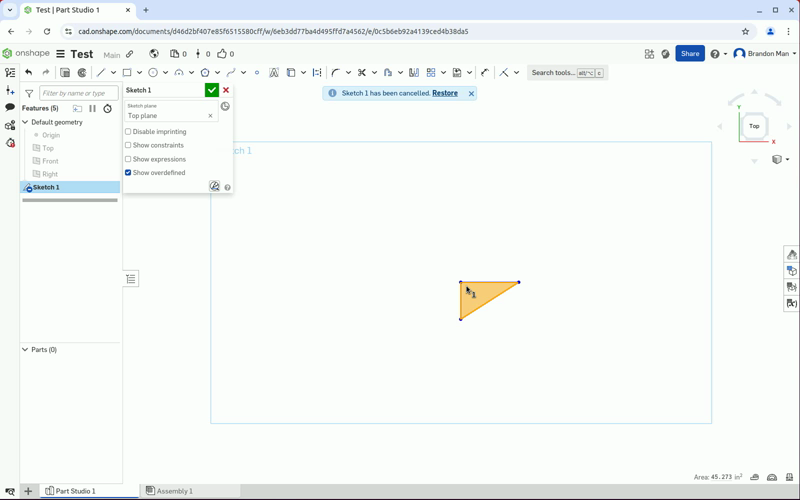
mouse_move(73, 352)
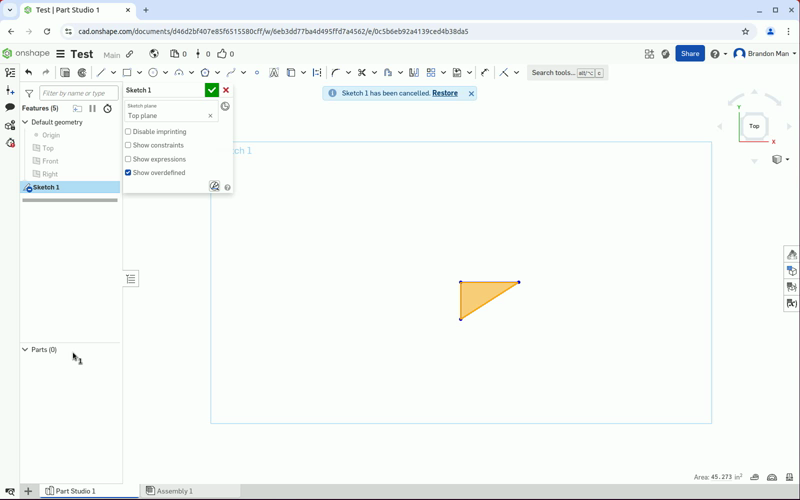
key(shift+y)
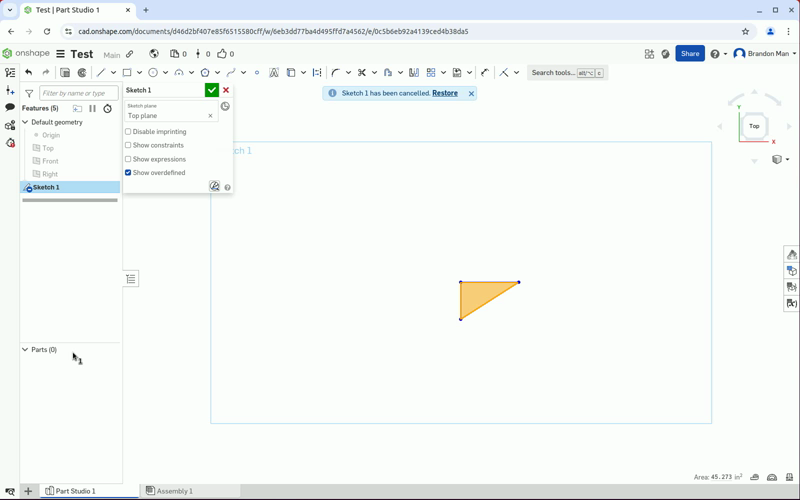
key(shift+e)
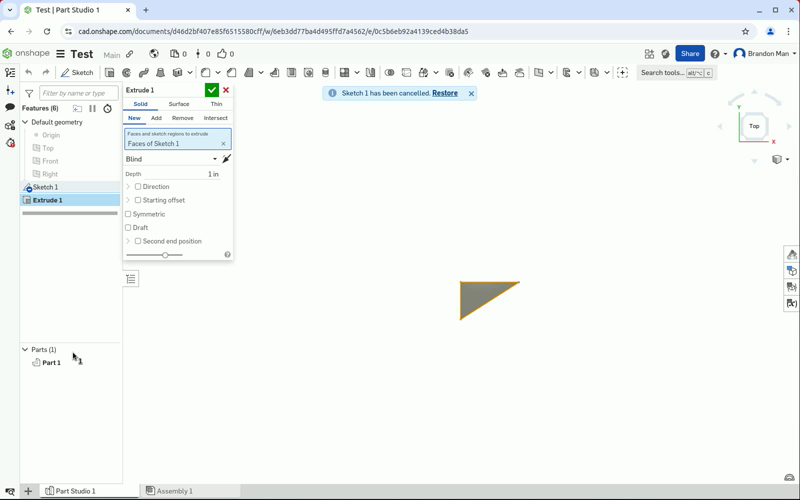
mouse_move(143, 106)
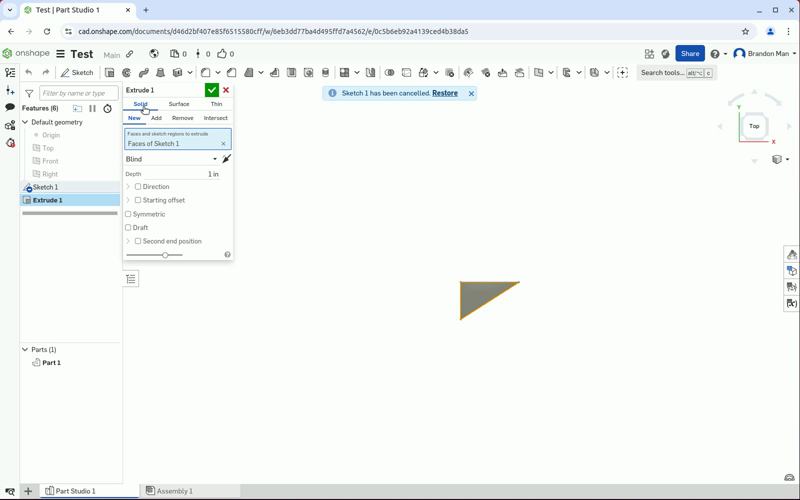
click(143, 106)
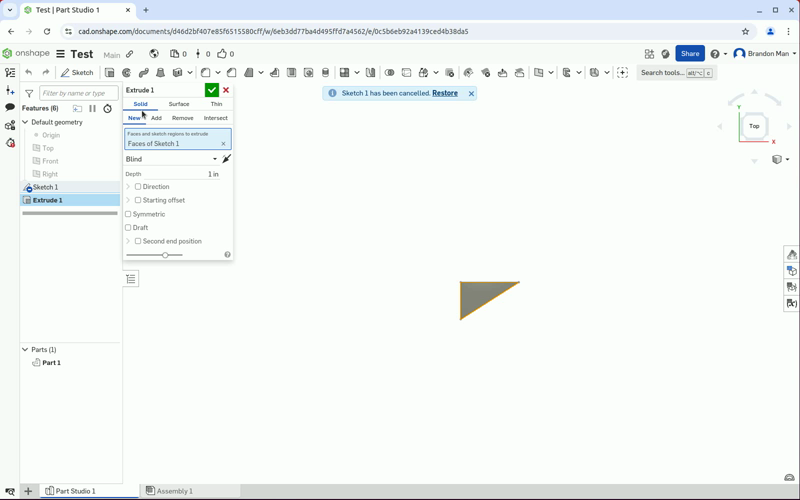
mouse_move(137, 120)
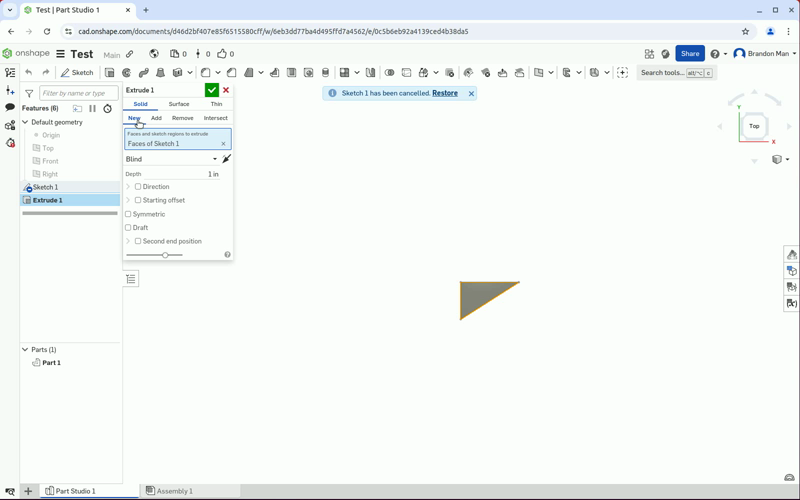
click(137, 120)
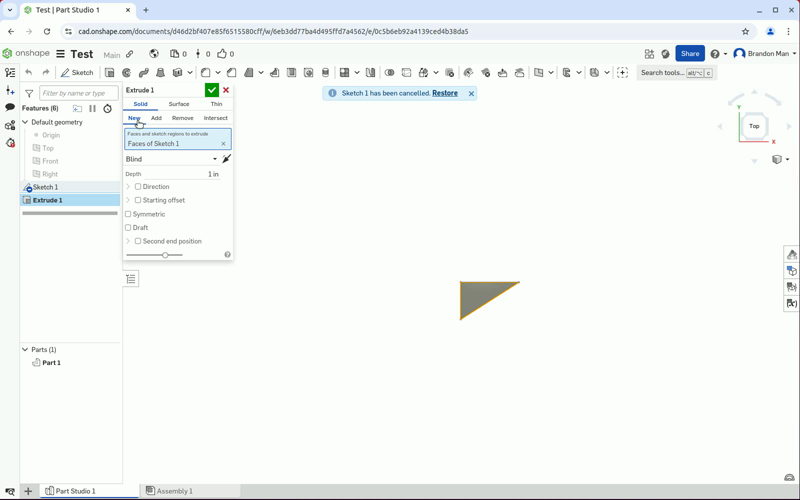
key(tab, 4)
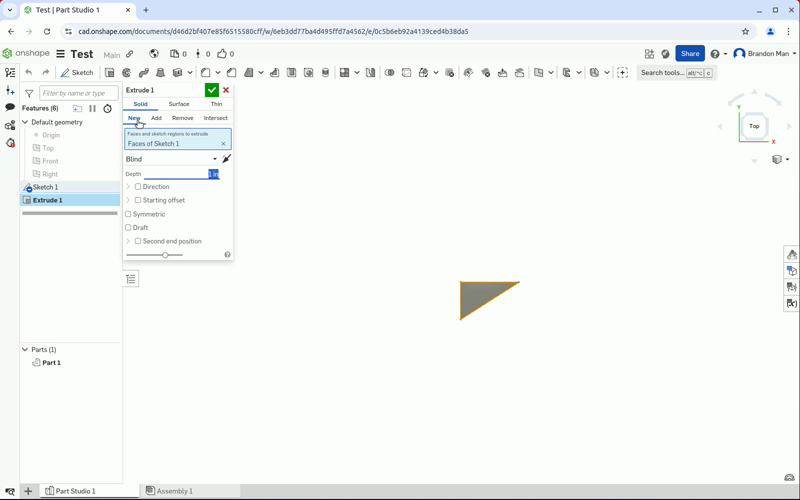
text(2.407)
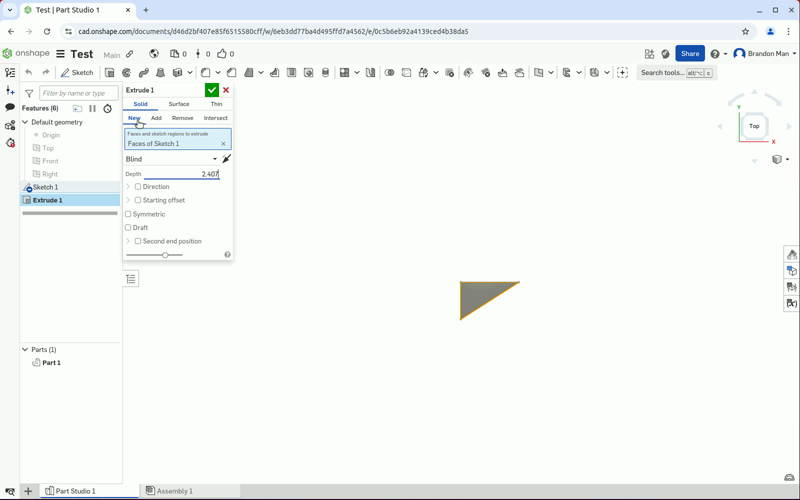
key(enter)
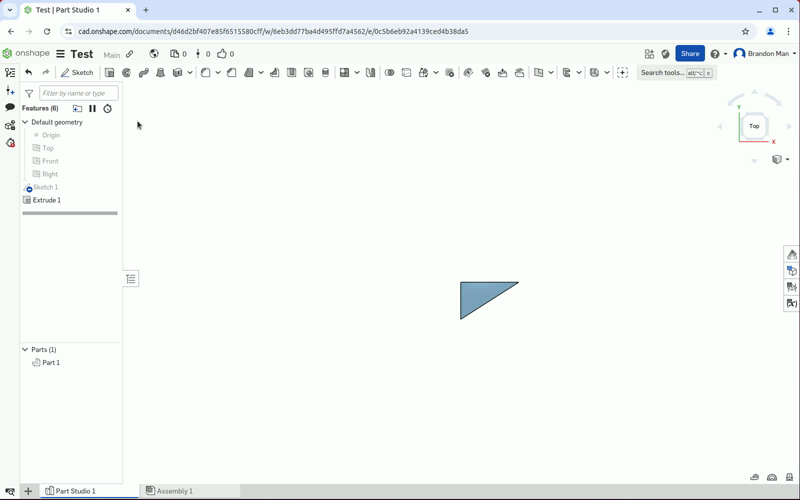
key(shift+h)
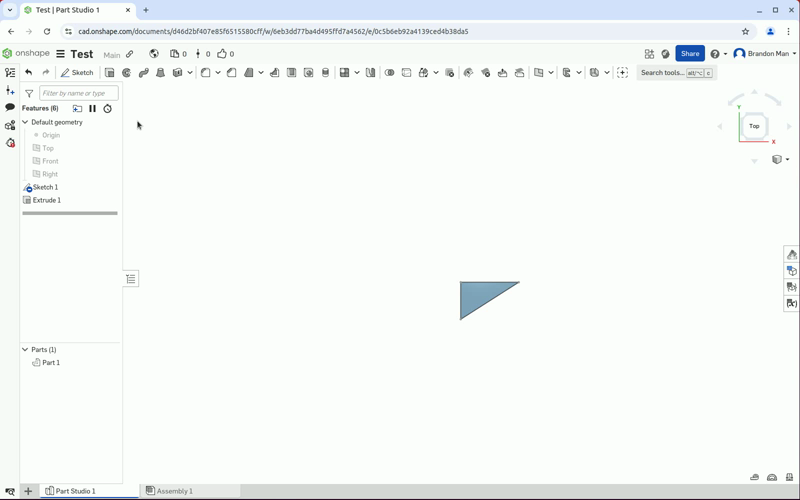
key(shift+h)
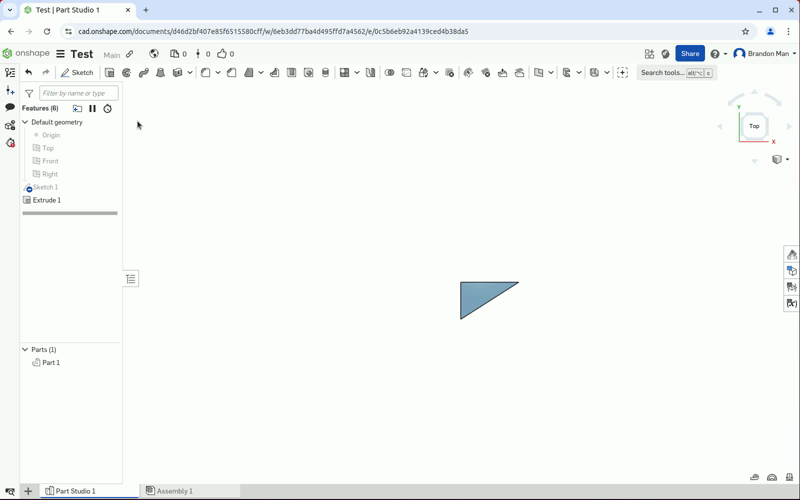
mouse_move(73, 189)
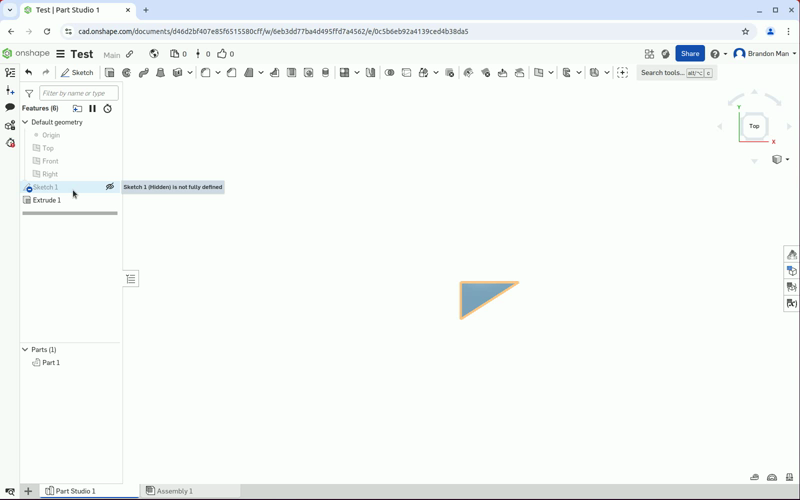
click(73, 189)
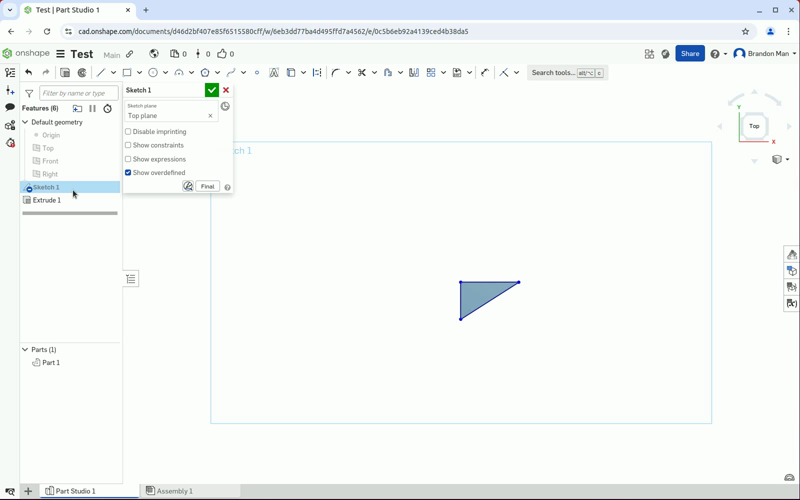
mouse_move(229, 92)
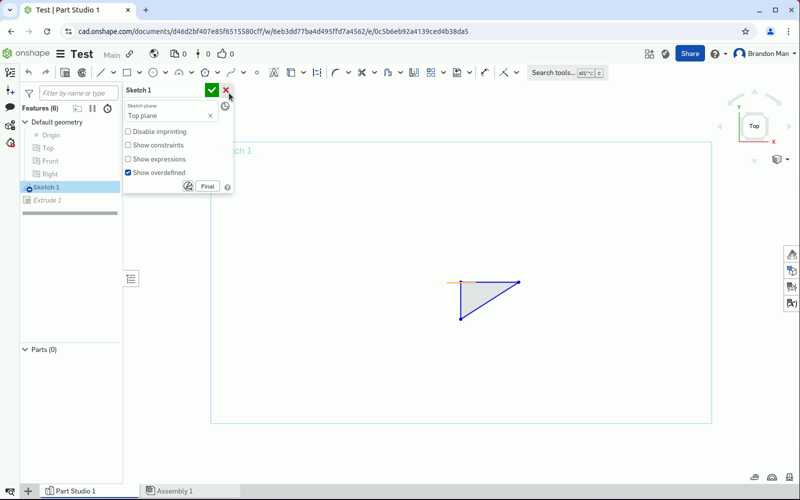
click(229, 92)
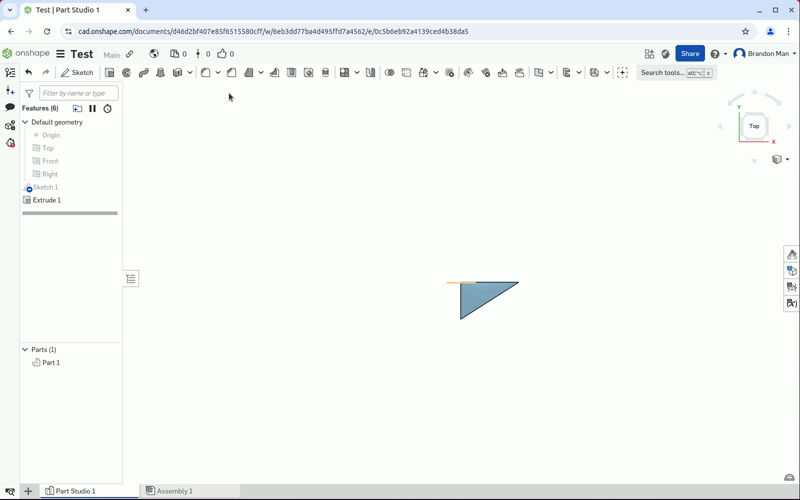
mouse_move(73, 352)
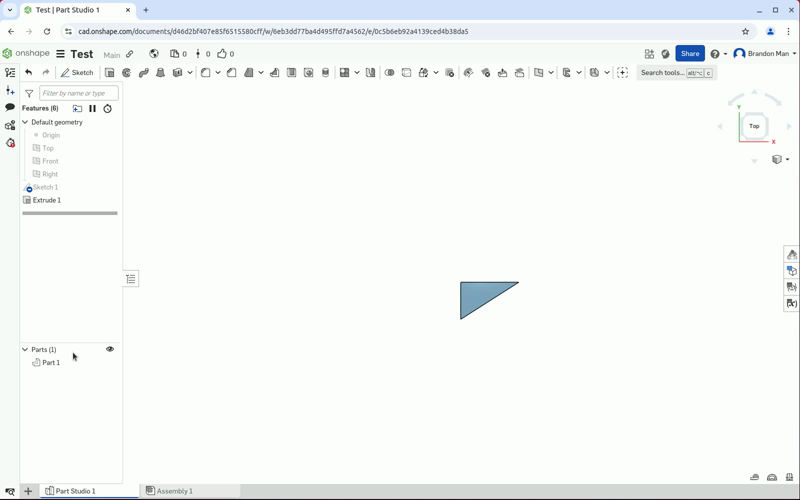
key(y)
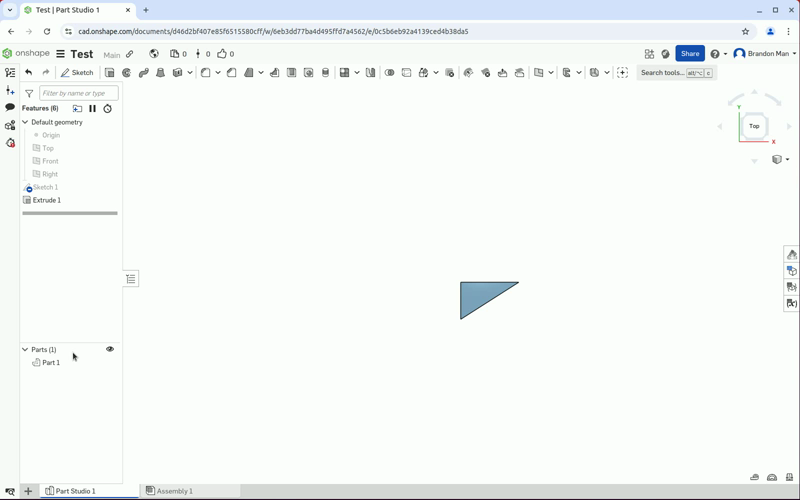
key(shift+p)
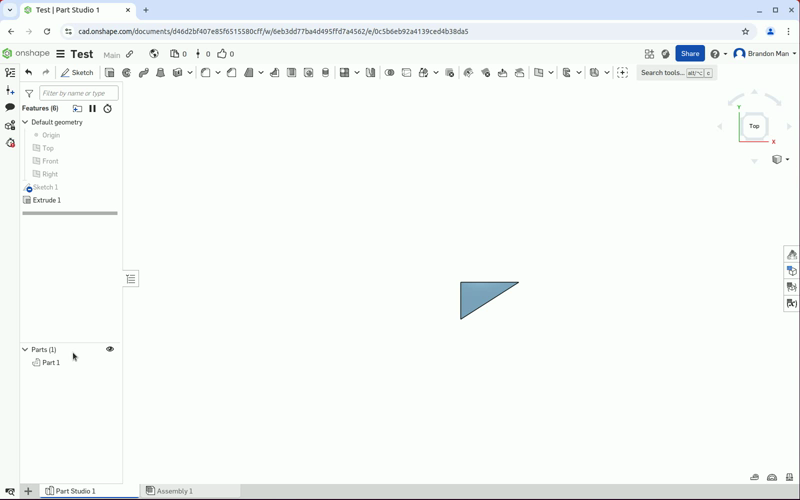
key(space)
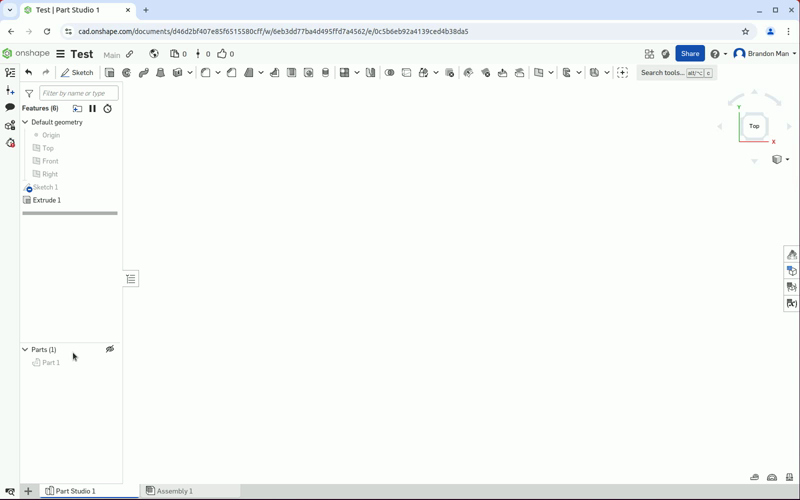
key_down(shift)
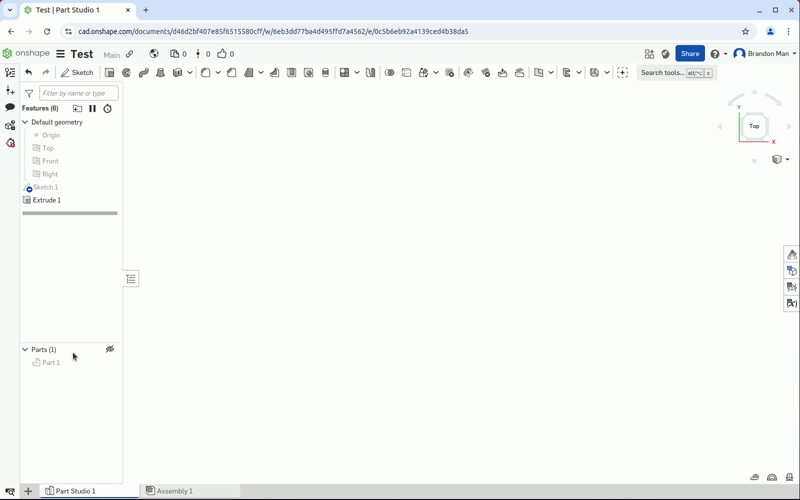
key(up)
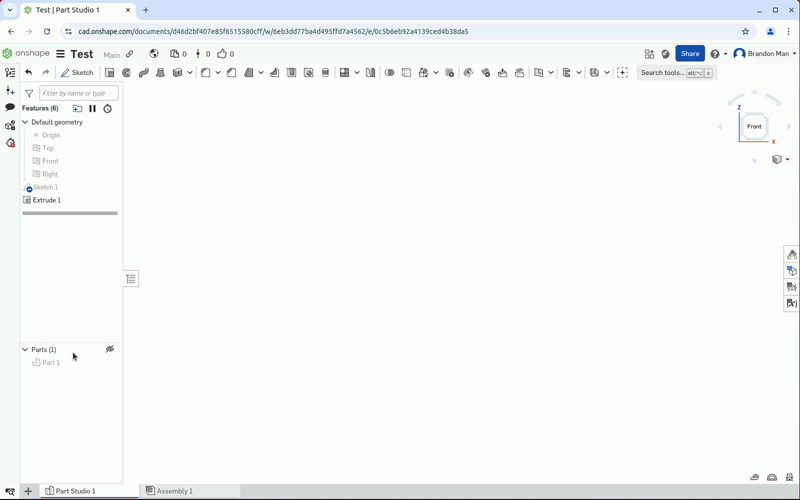
key_up(shift)
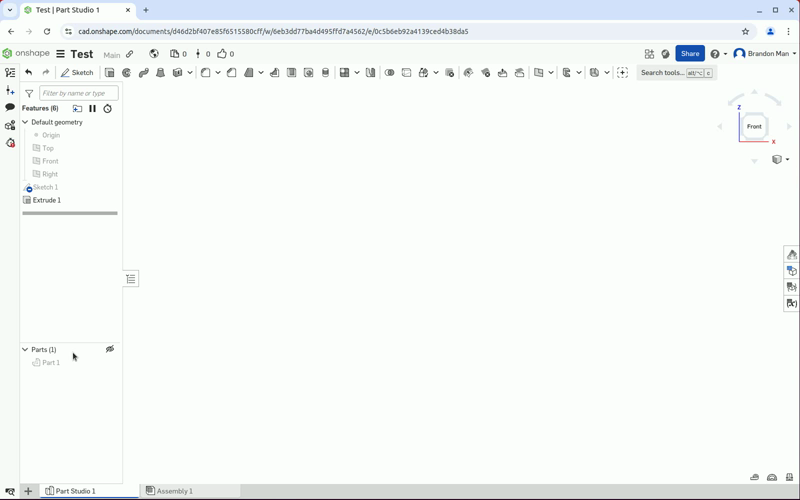
mouse_move(73, 352)
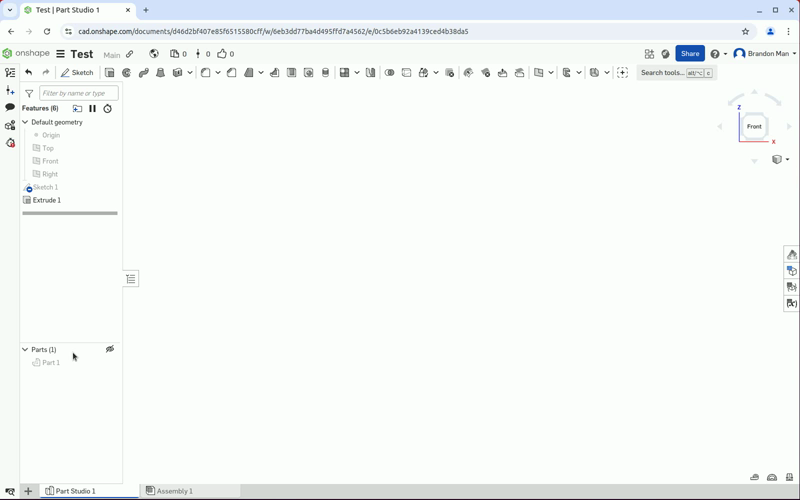
key(shift+y)
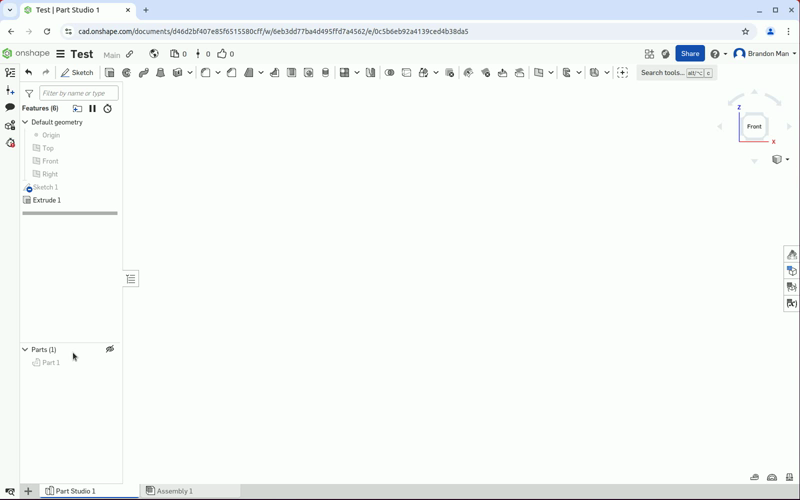
key(shift+s)
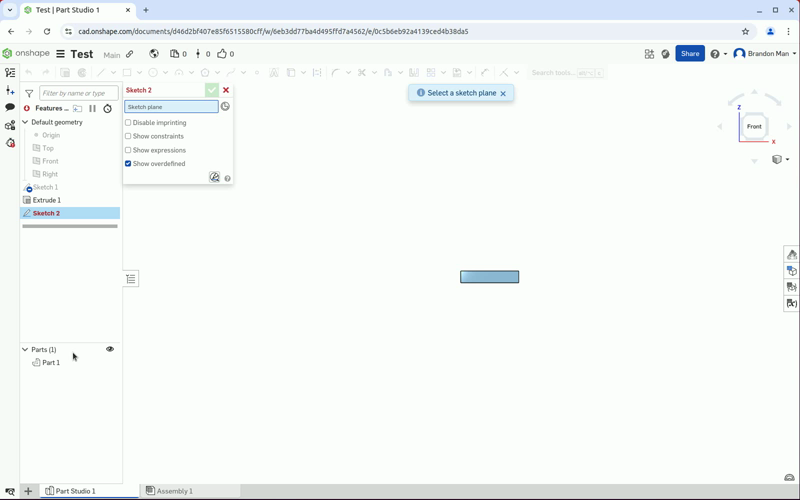
mouse_move(73, 163)
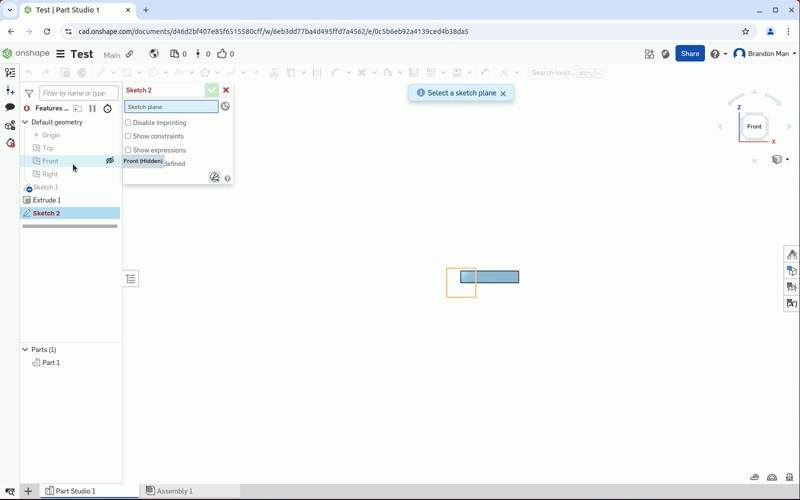
click(73, 163)
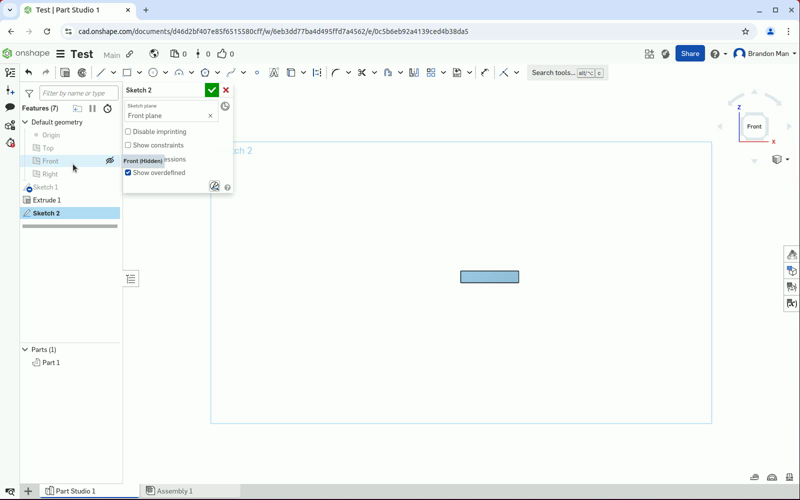
mouse_move(73, 352)
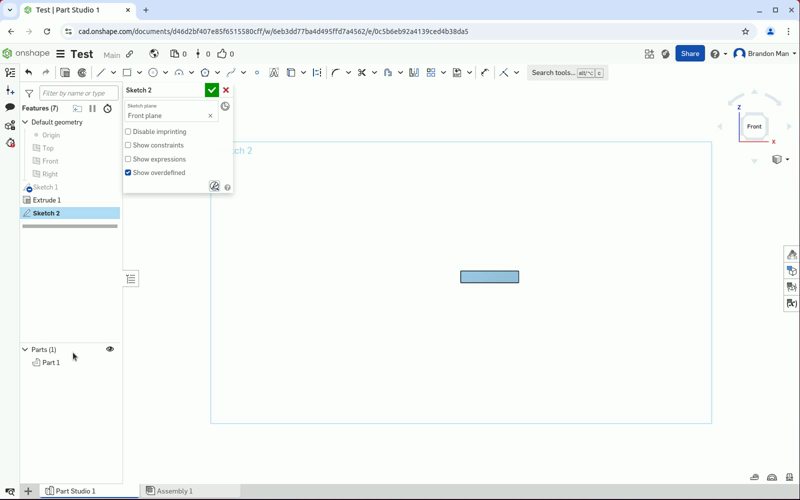
key(y)
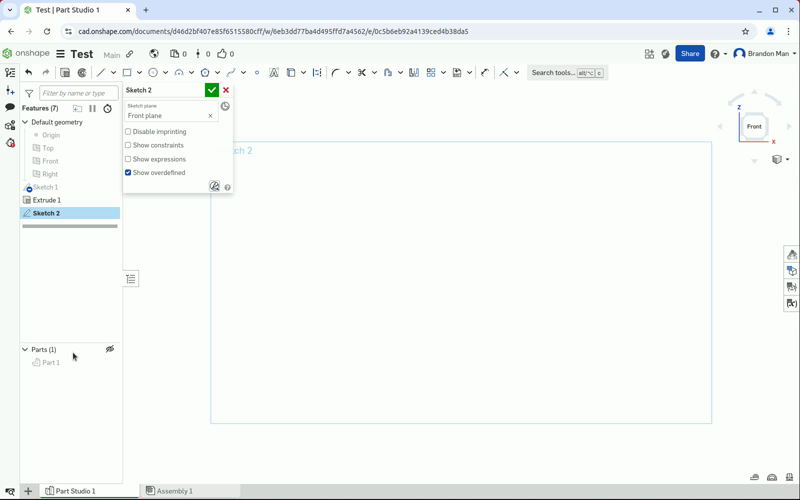
key(l)
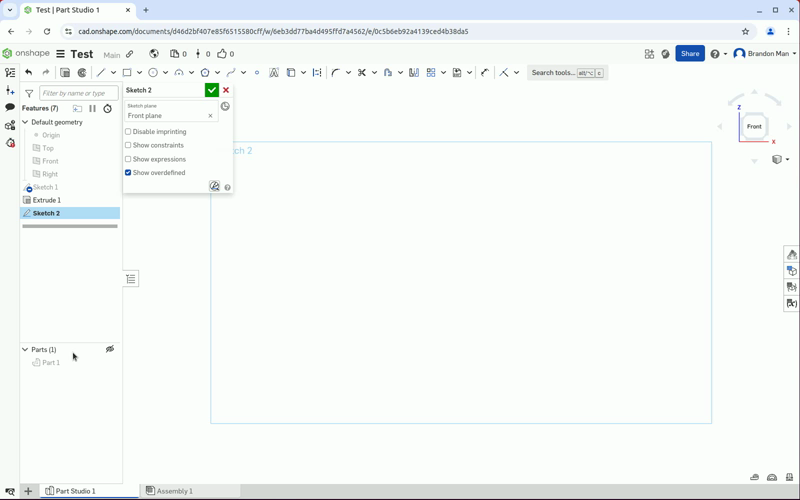
key_down(shift)
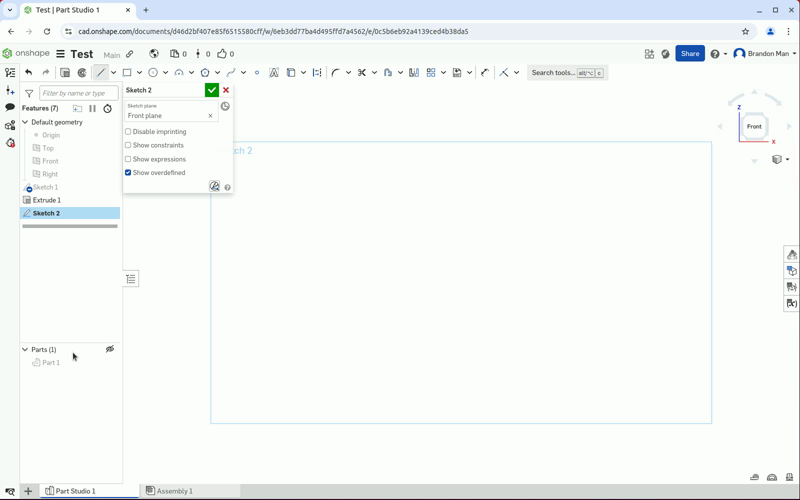
mouse_move(460, 282)
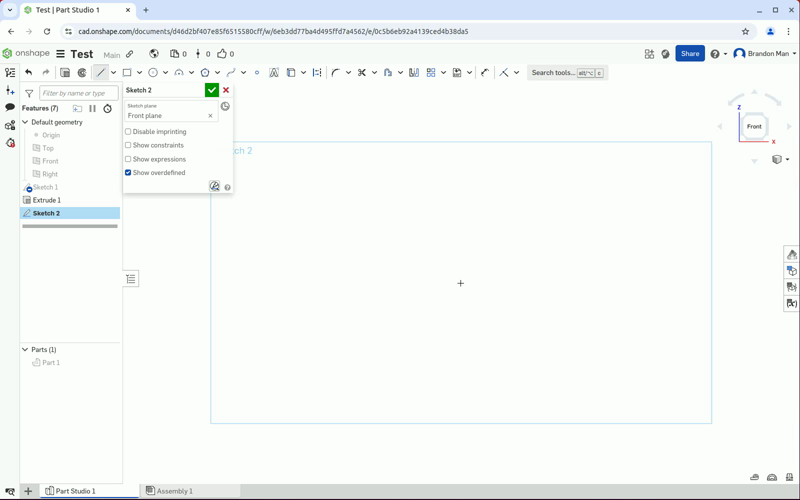
click(460, 282)
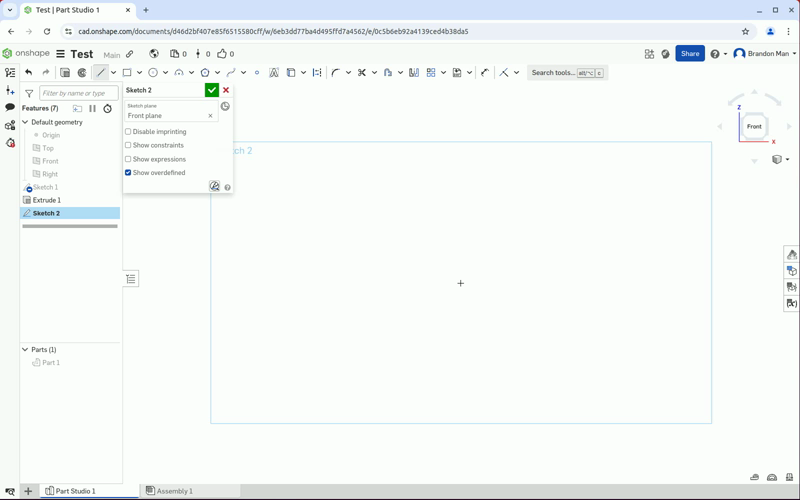
key_up(shift)
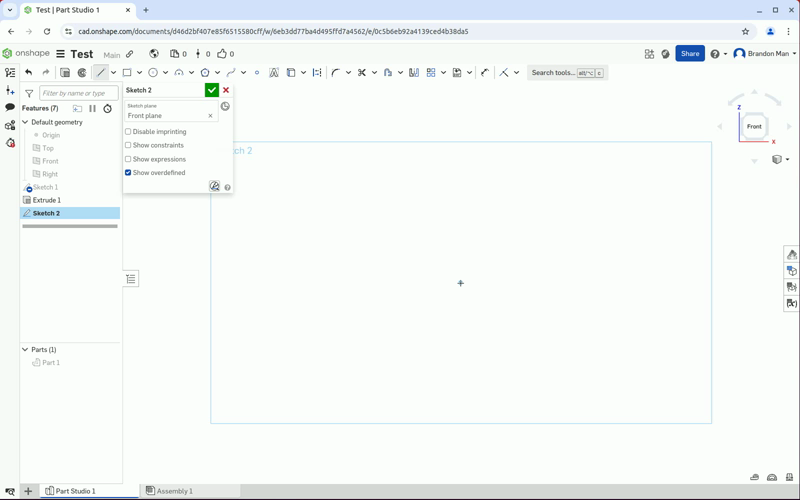
key_down(shift)
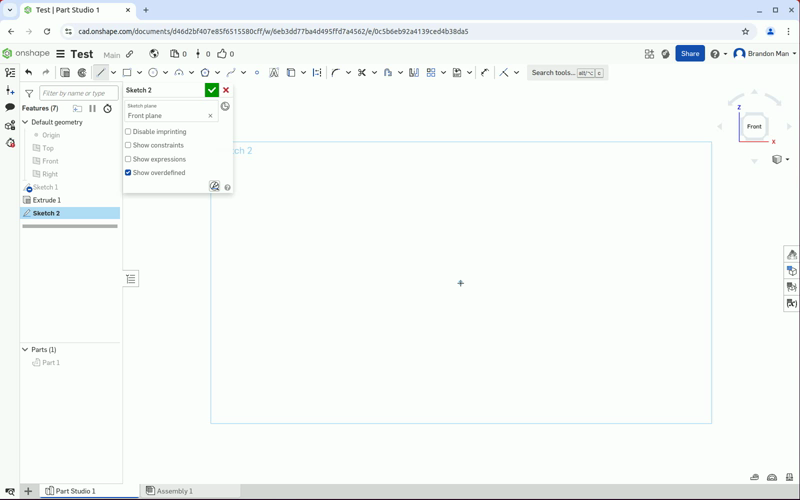
mouse_move(552, 282)
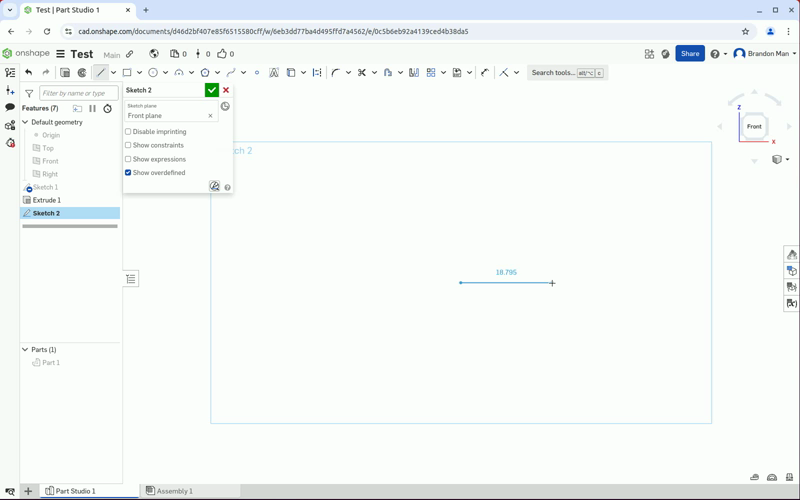
click(552, 282)
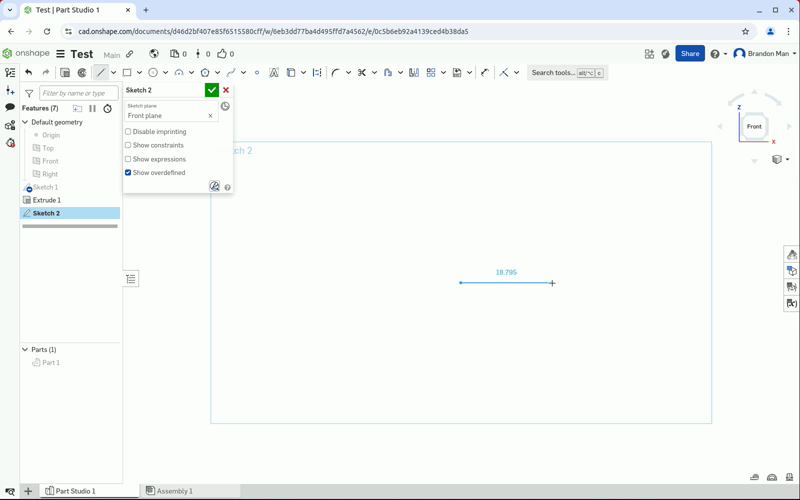
key_up(shift)
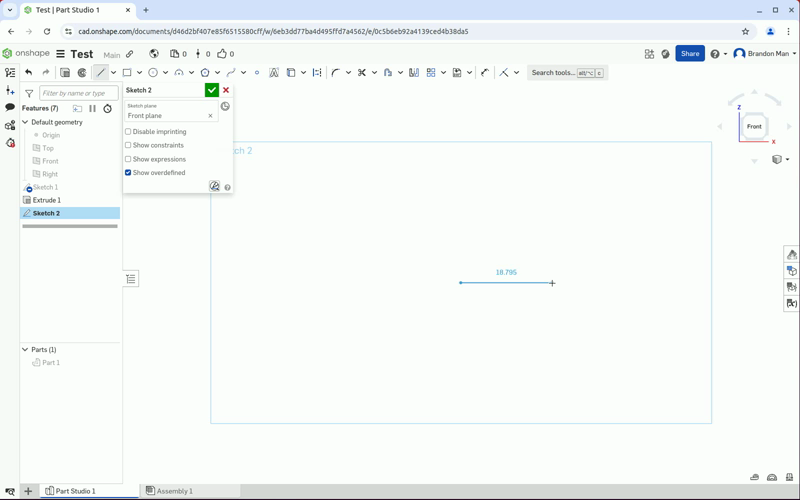
key_down(shift)
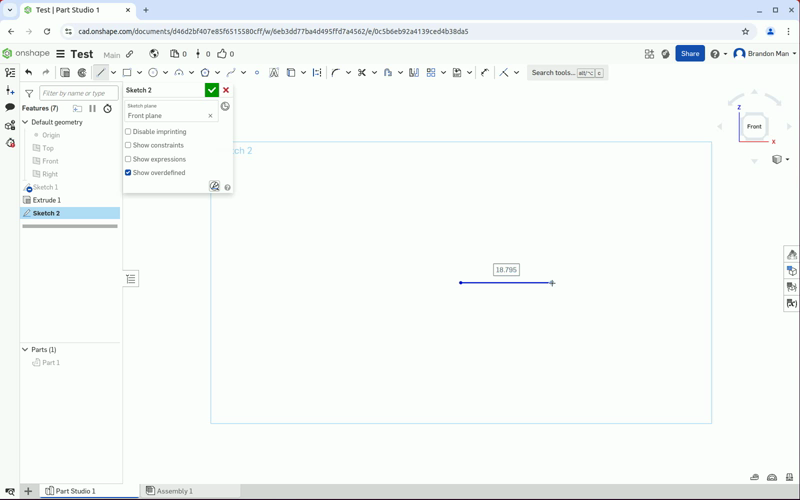
mouse_move(582, 282)
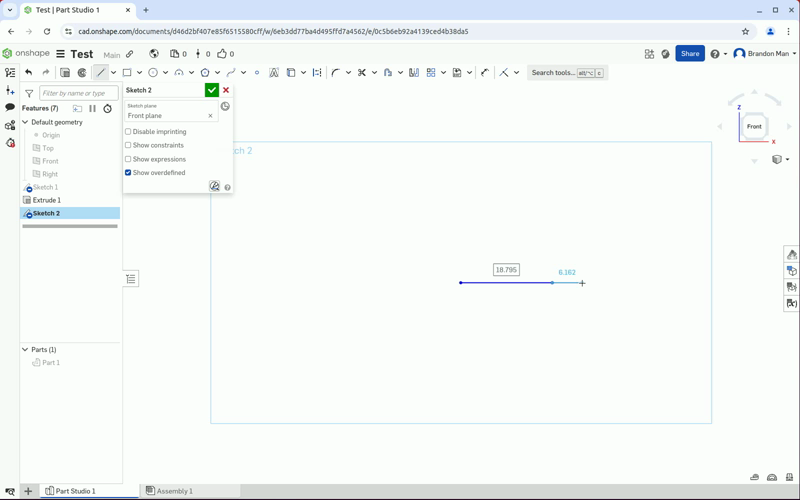
mouse_move(573, 282)
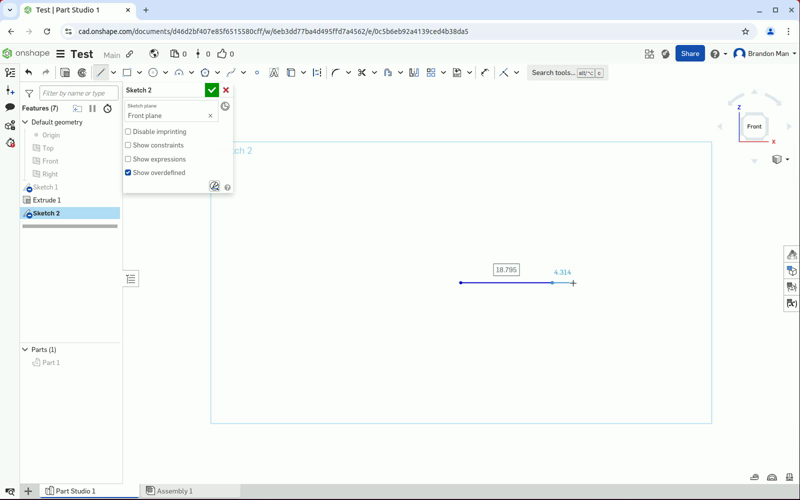
click(573, 282)
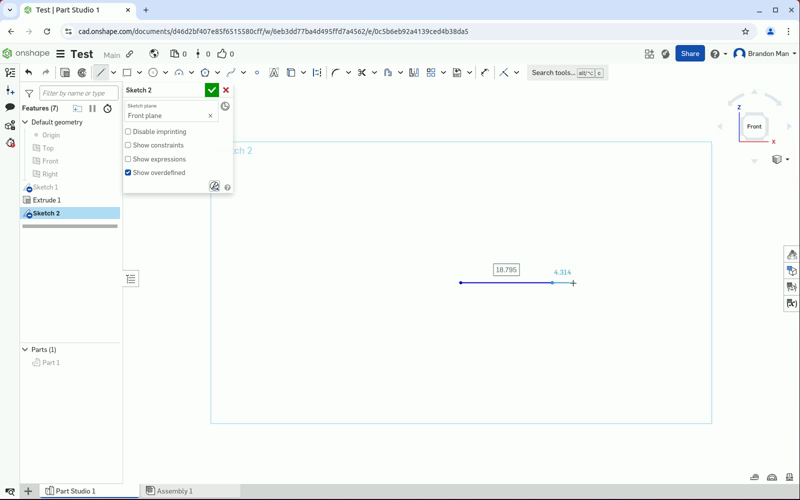
key_up(shift)
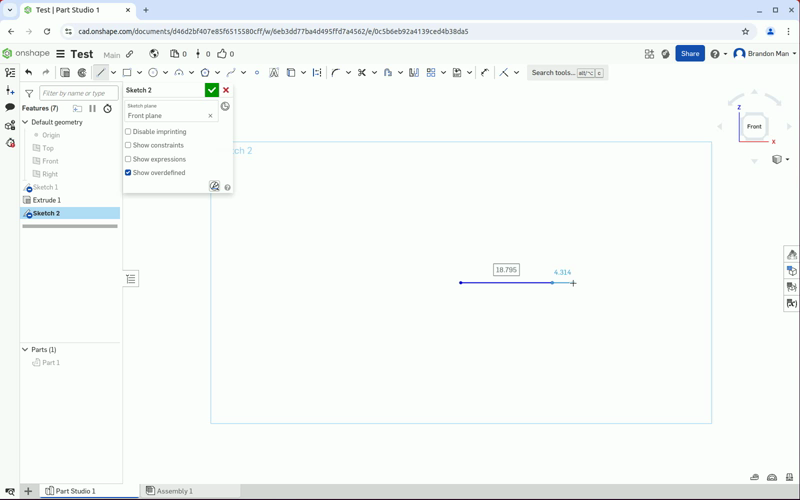
key_down(shift)
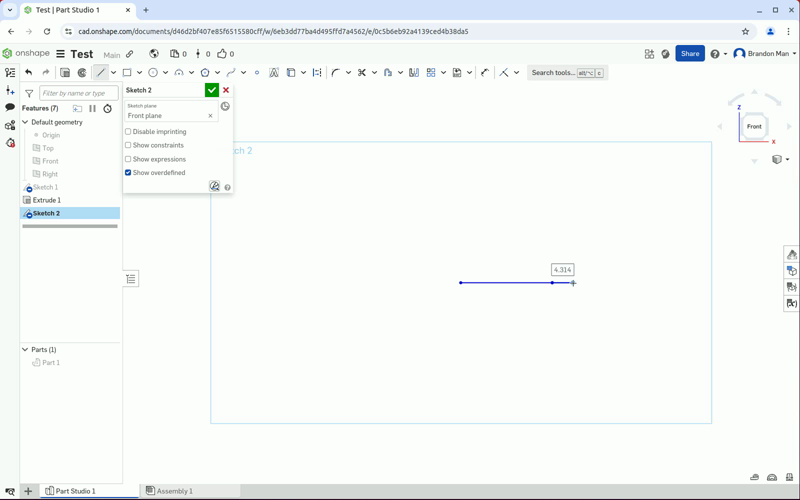
mouse_move(589, 282)
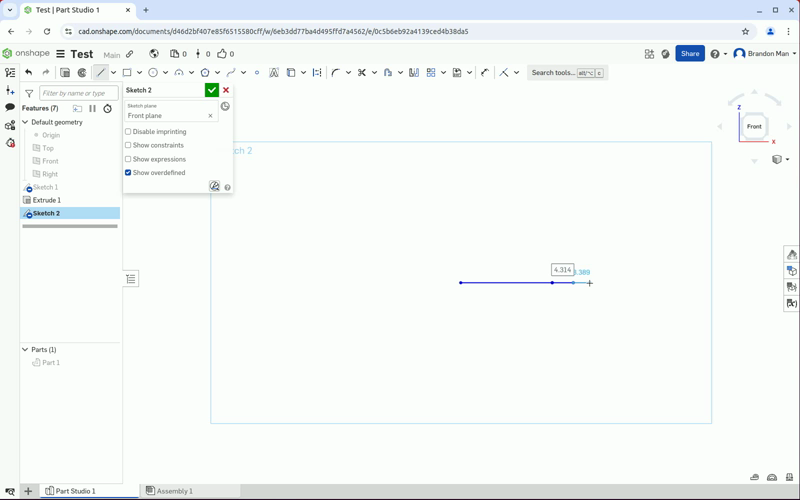
mouse_move(573, 261)
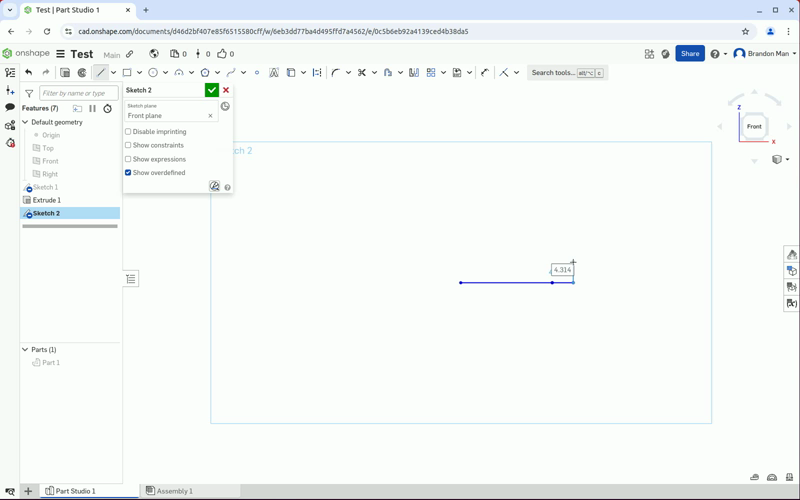
click(573, 261)
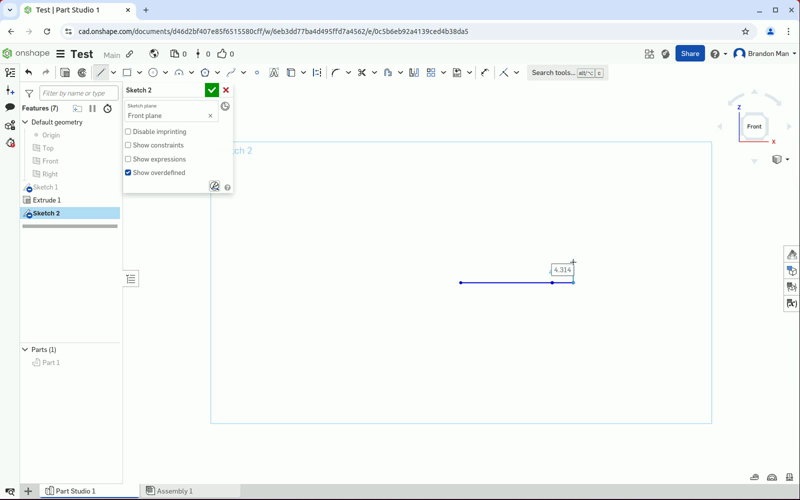
key_up(shift)
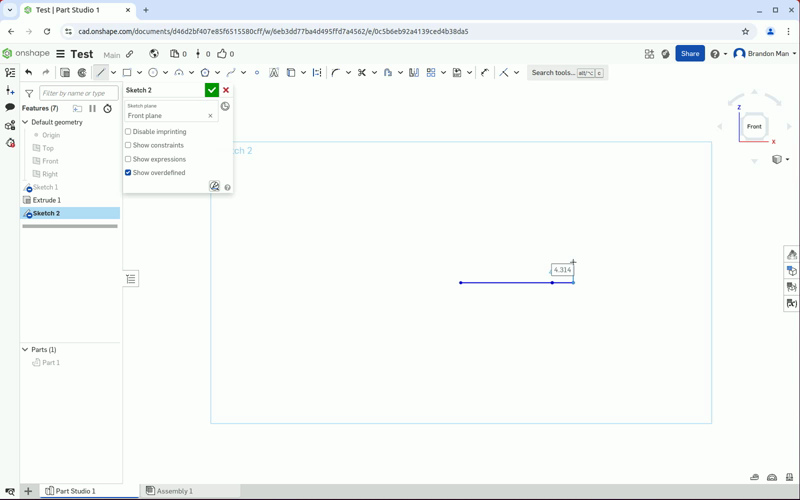
key_down(shift)
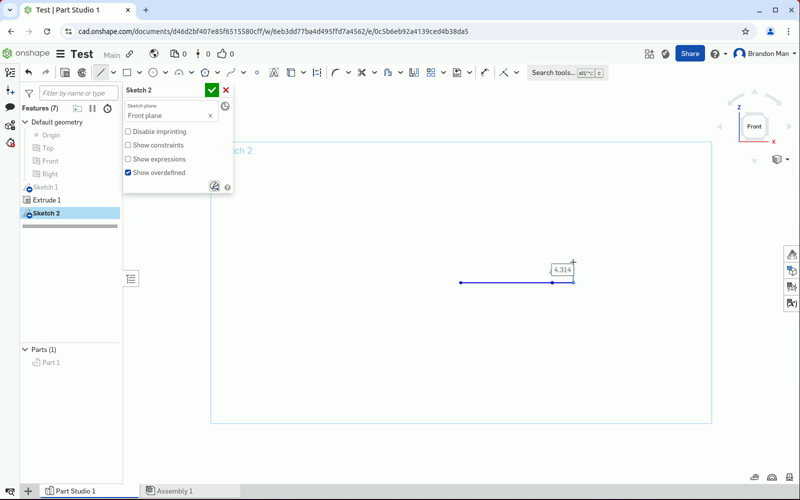
mouse_move(589, 261)
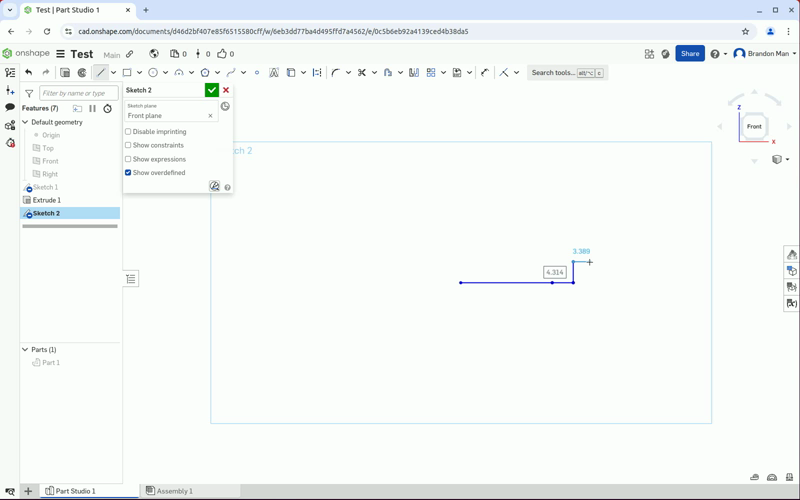
mouse_move(573, 241)
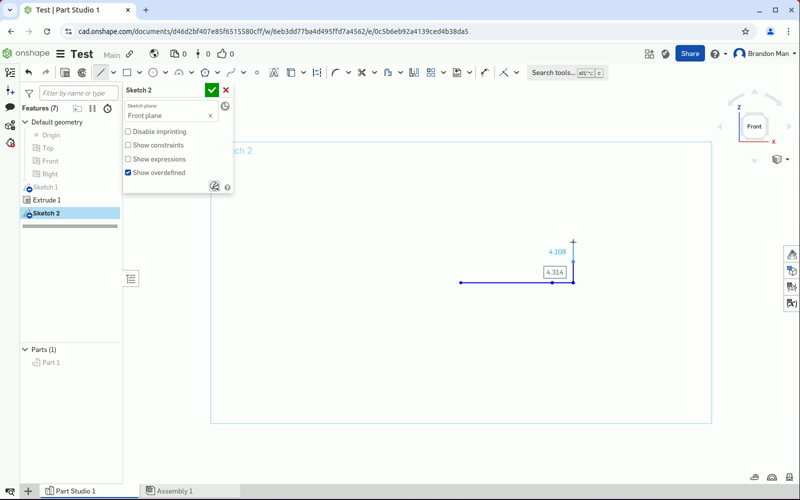
click(573, 241)
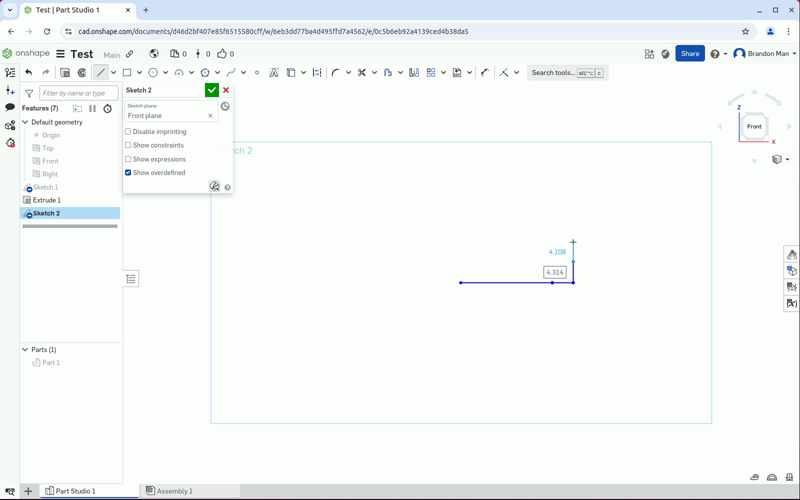
key_up(shift)
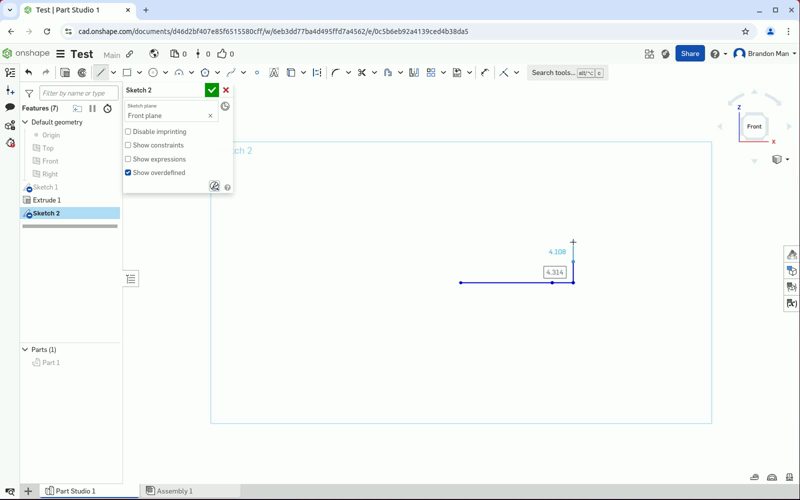
key_down(shift)
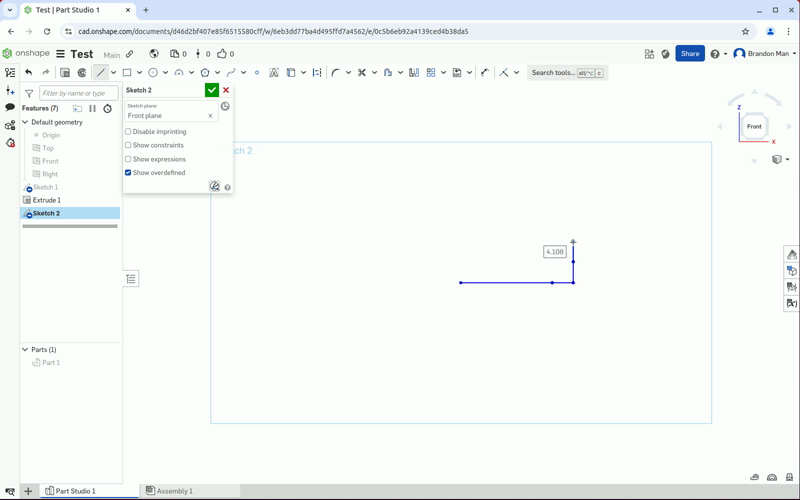
mouse_move(483, 217)
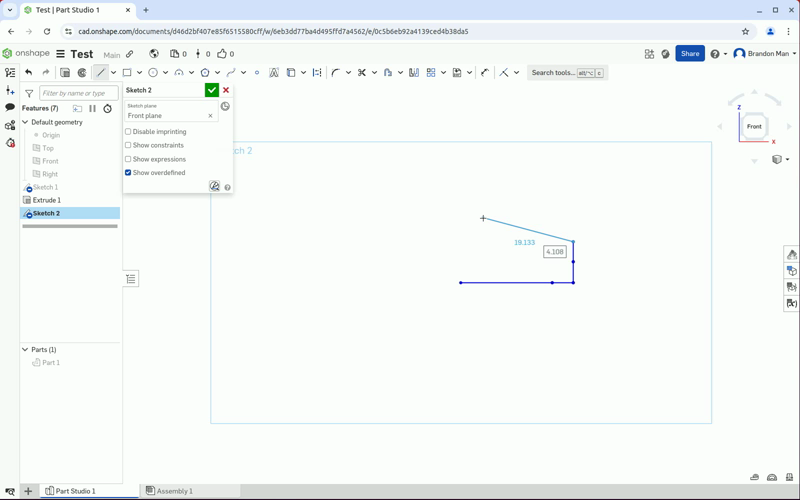
click(483, 217)
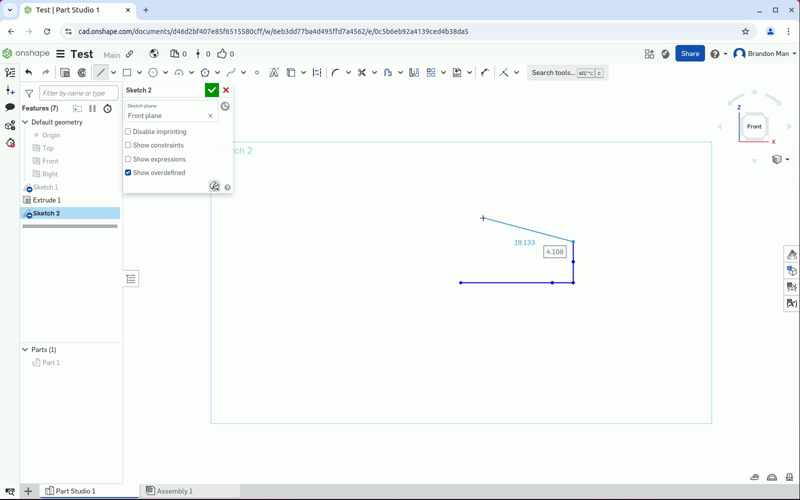
key_up(shift)
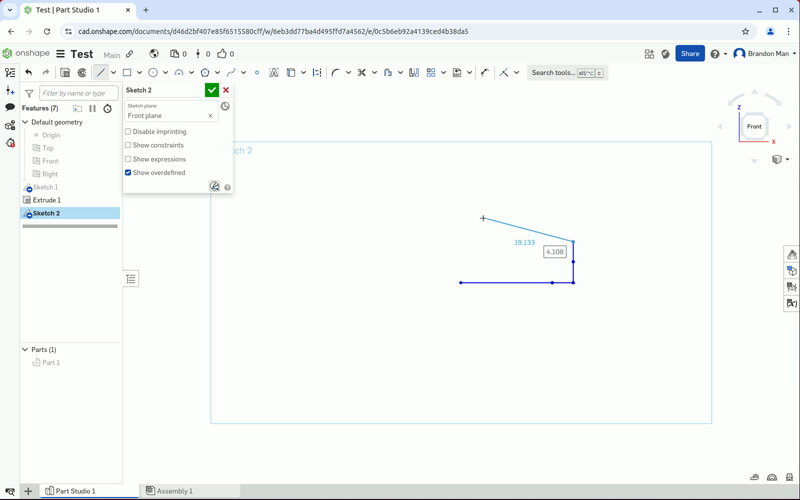
key_down(shift)
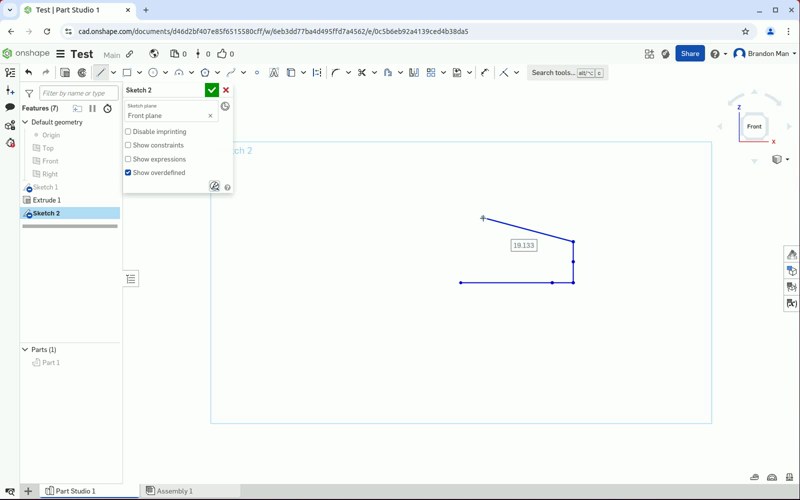
mouse_move(513, 217)
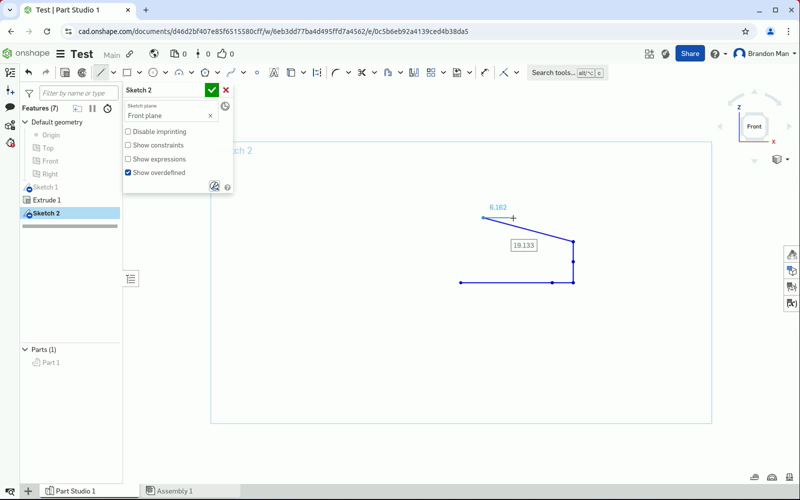
mouse_move(460, 217)
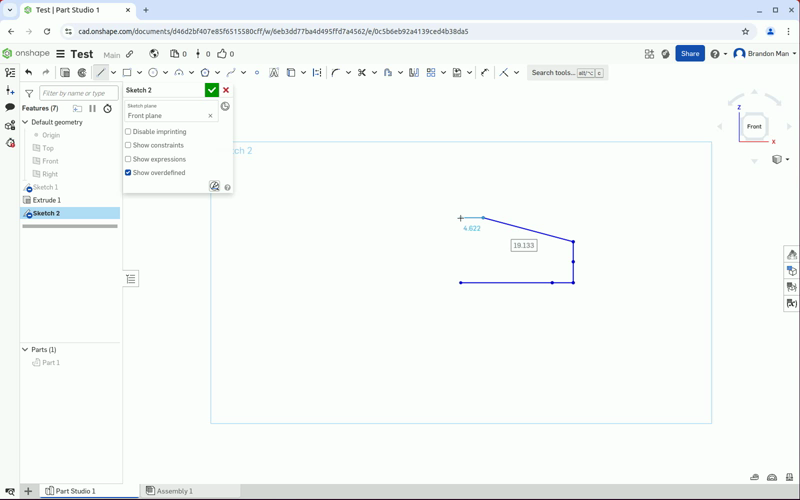
click(460, 217)
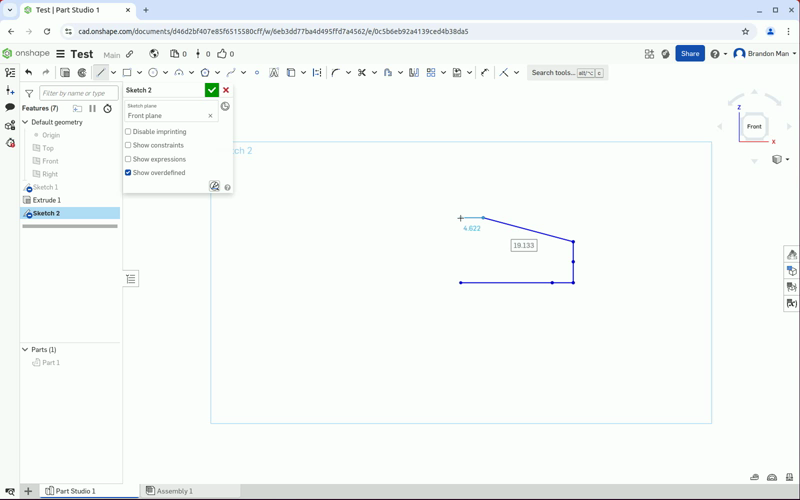
key_up(shift)
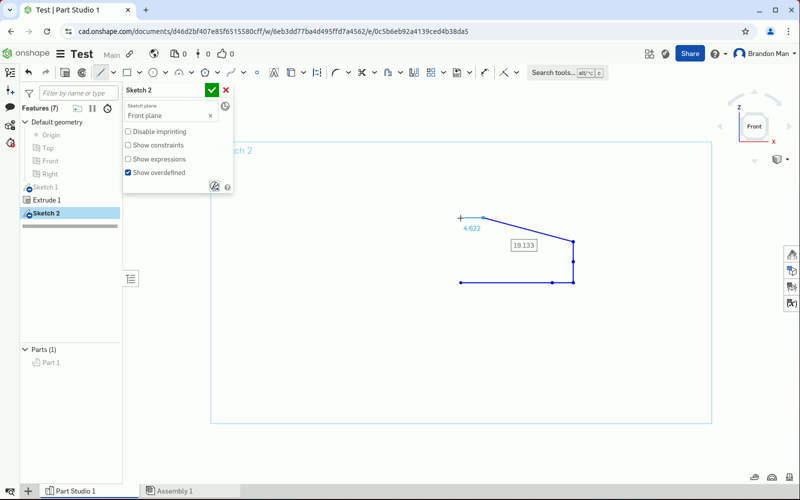
key_down(shift)
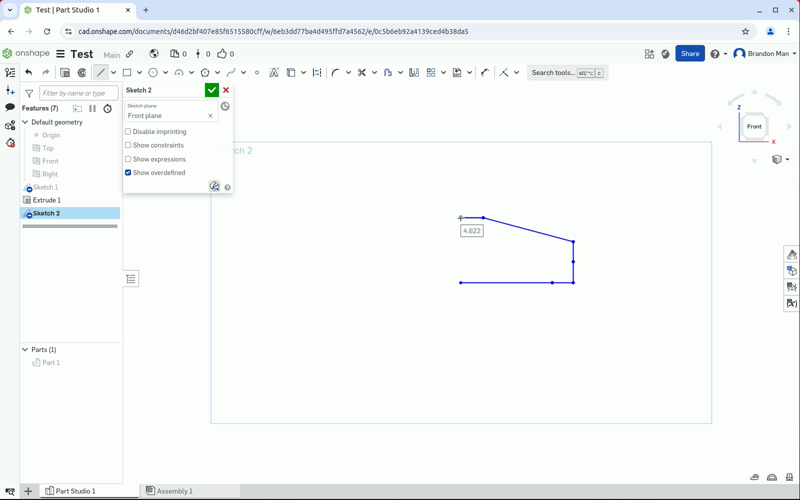
mouse_move(460, 282)
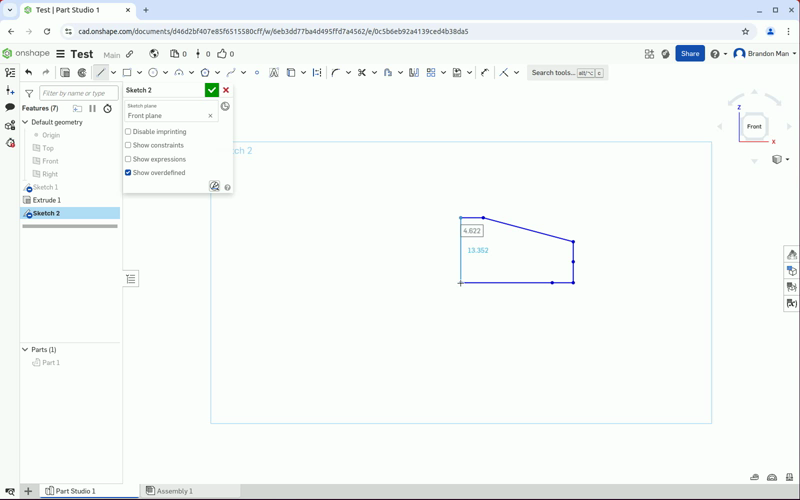
key_up(shift)
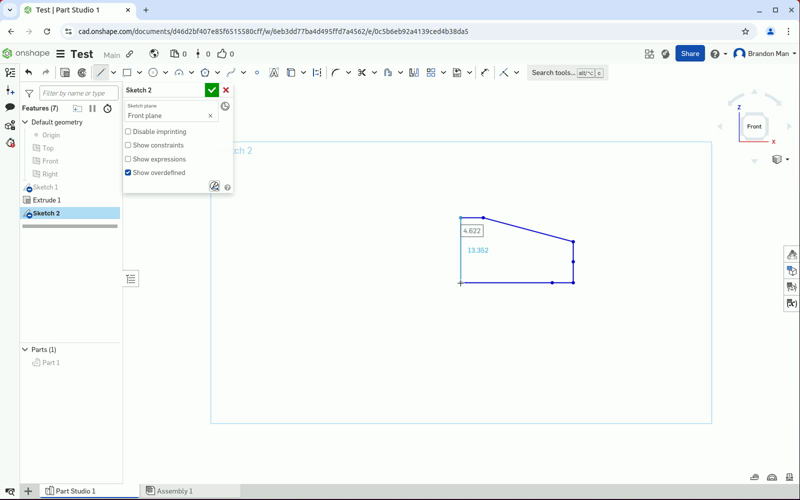
click(460, 282)
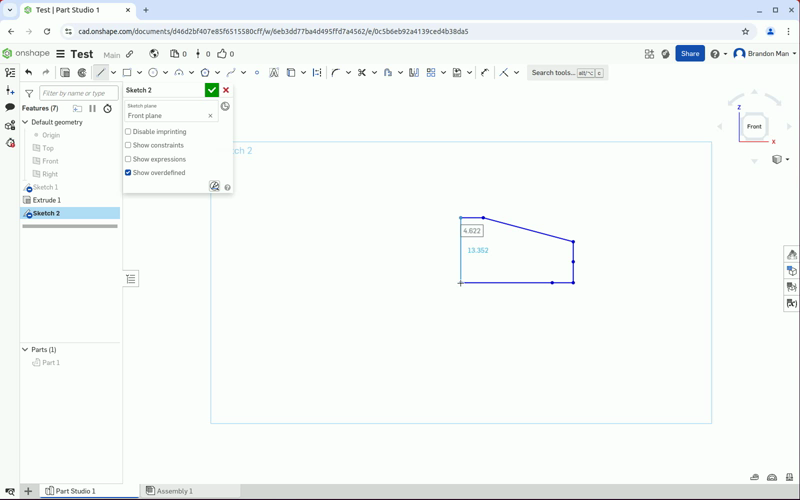
key(esc)
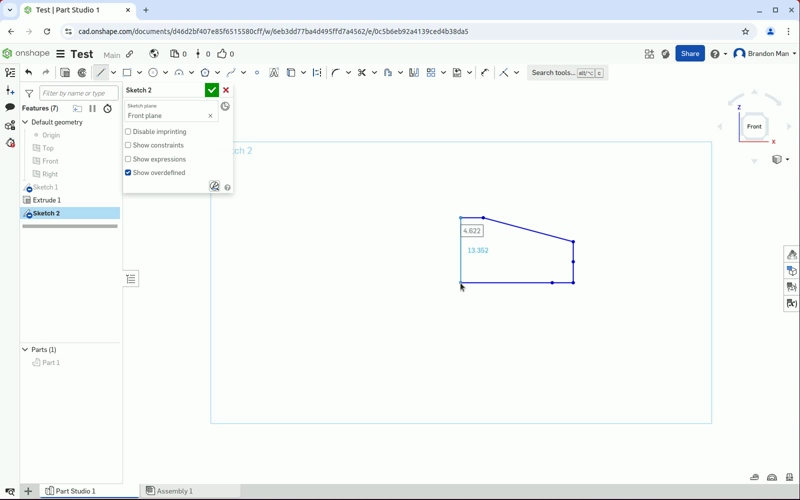
key(c)
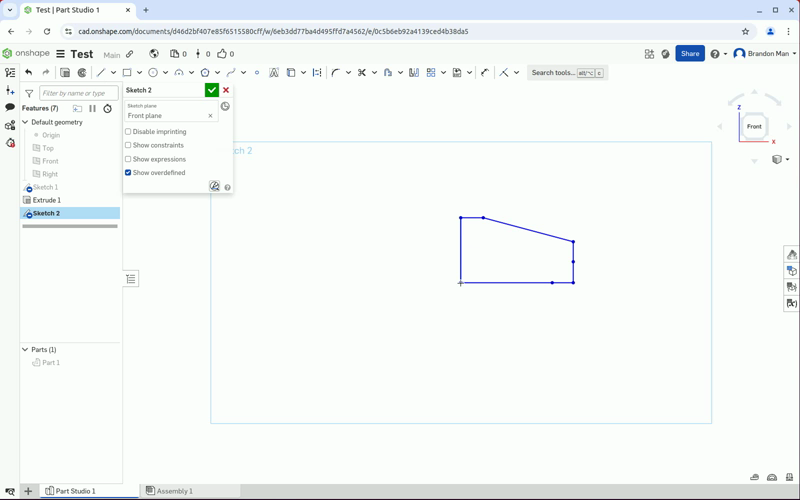
key_down(shift)
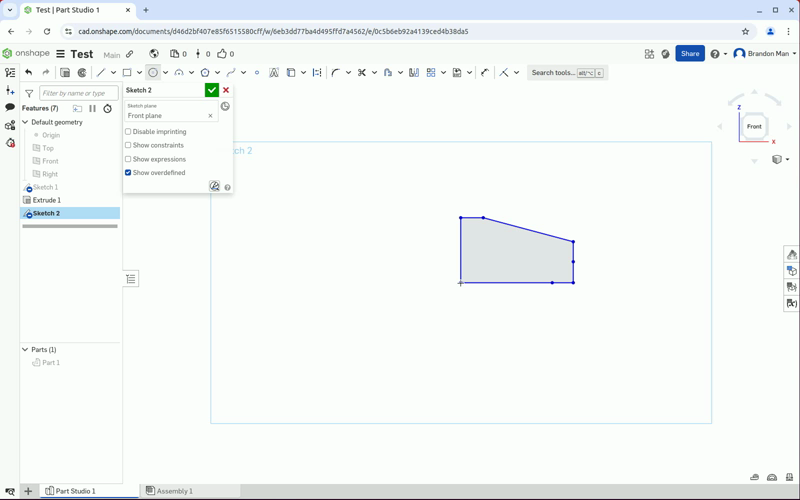
mouse_move(552, 261)
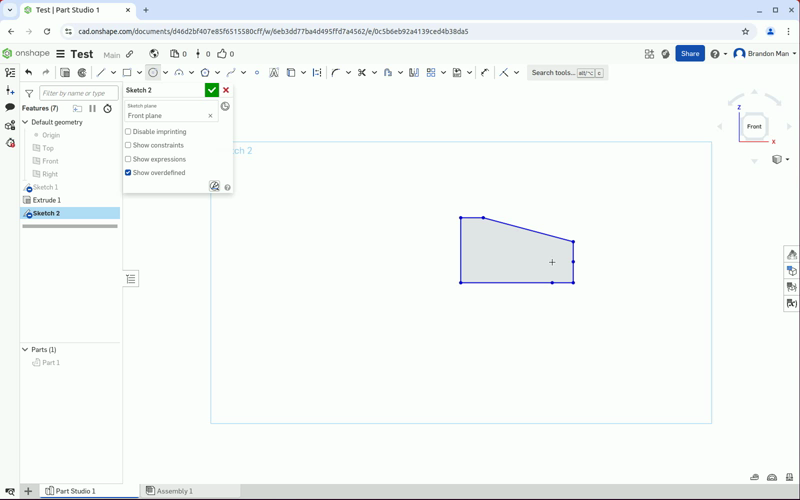
click(552, 261)
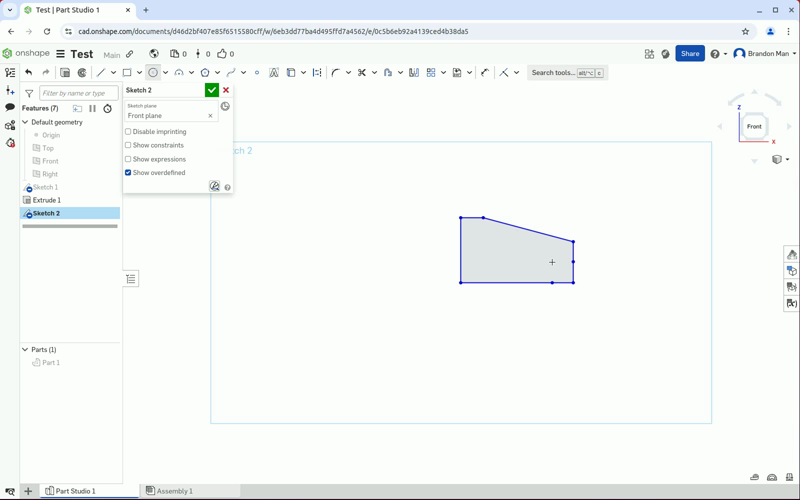
key_up(shift)
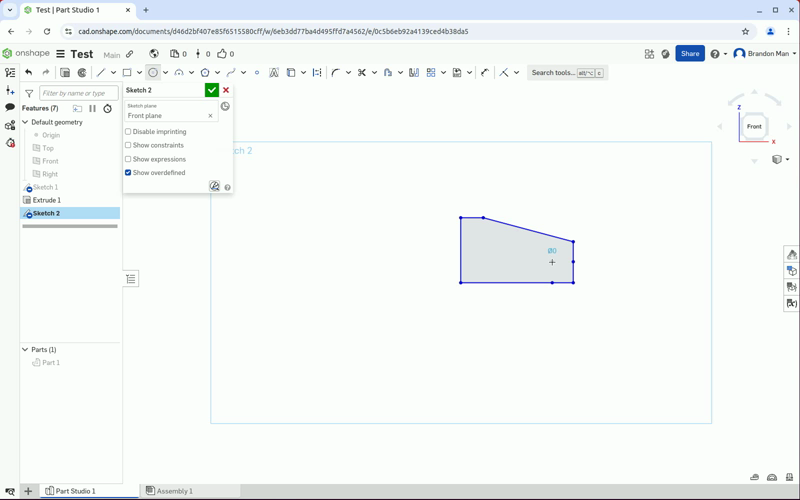
mouse_move(560, 261)
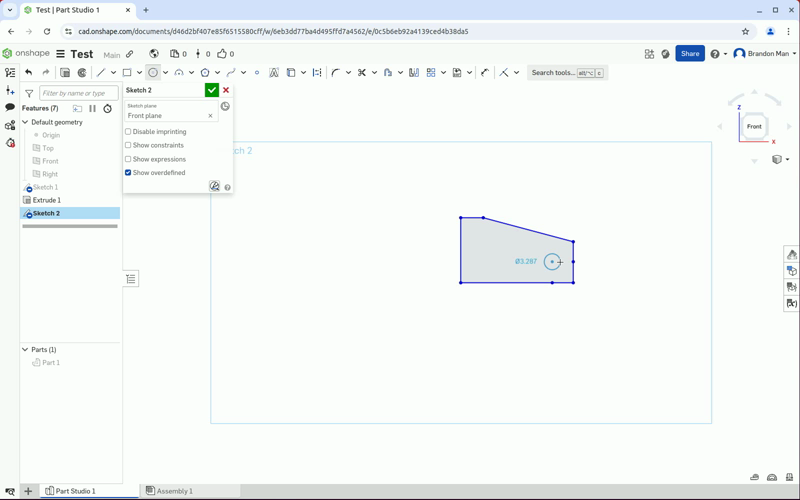
click(560, 261)
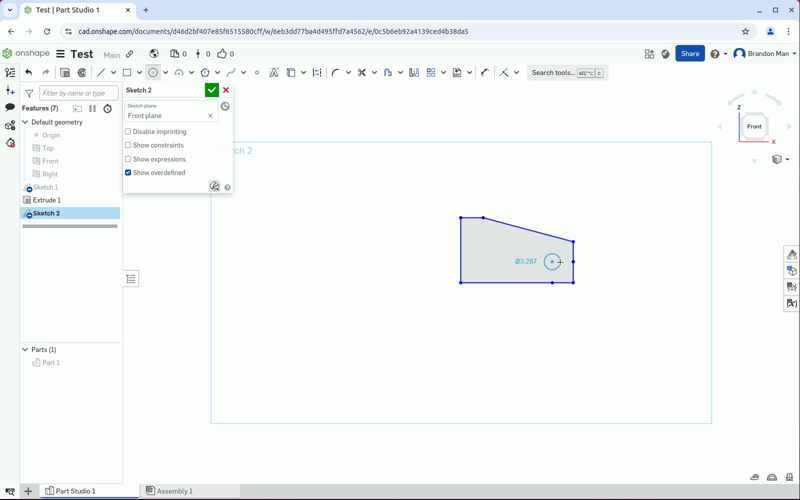
key(esc)
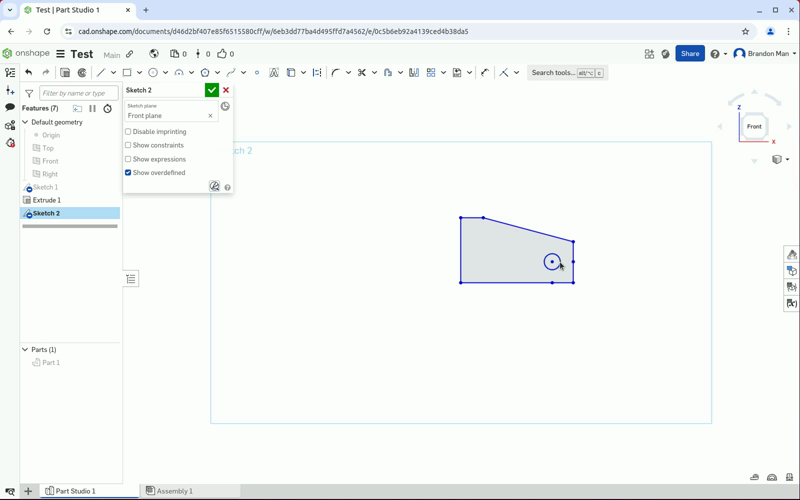
mouse_move(474, 245)
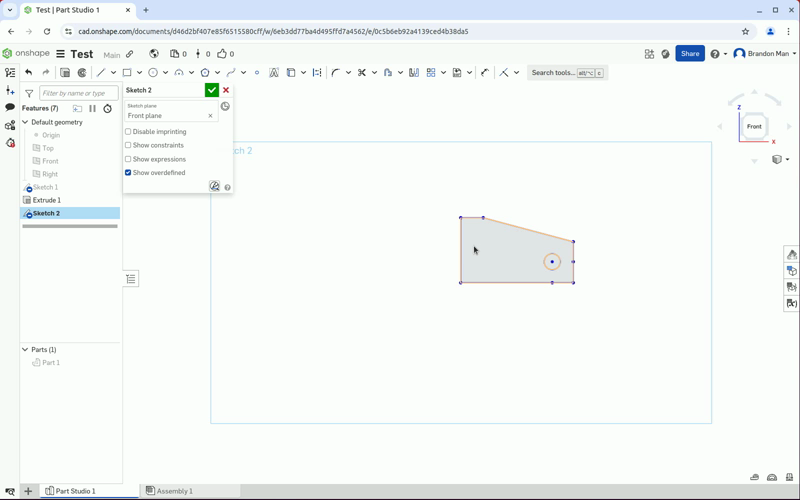
click(474, 245)
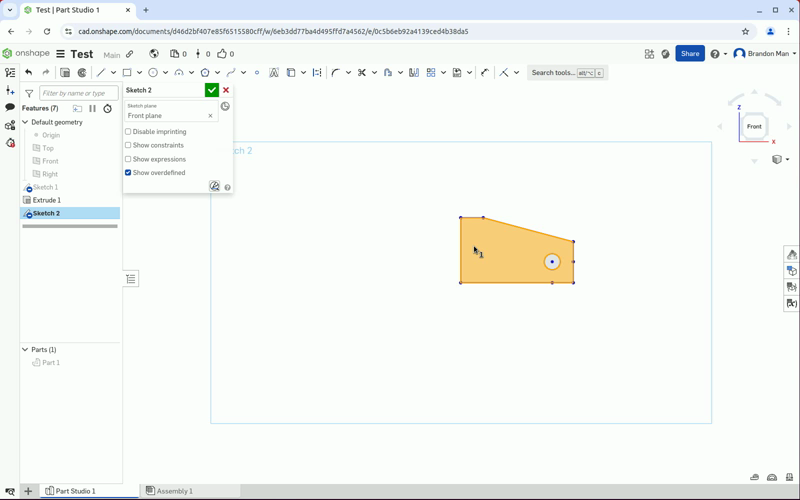
mouse_move(73, 352)
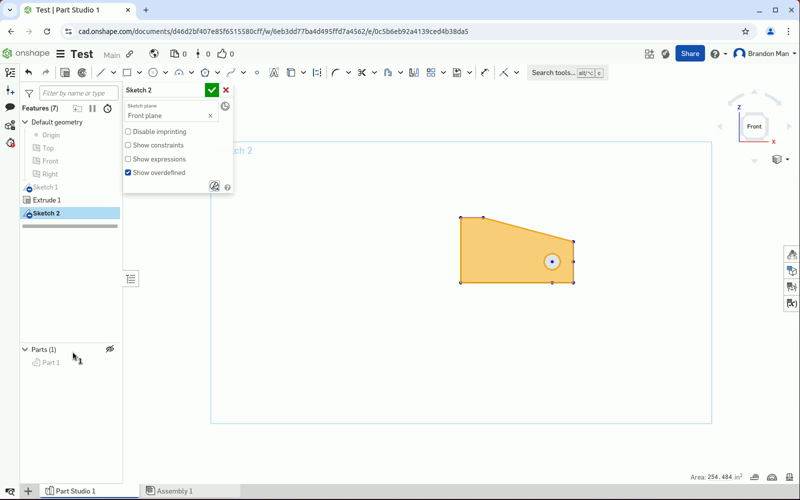
key(shift+y)
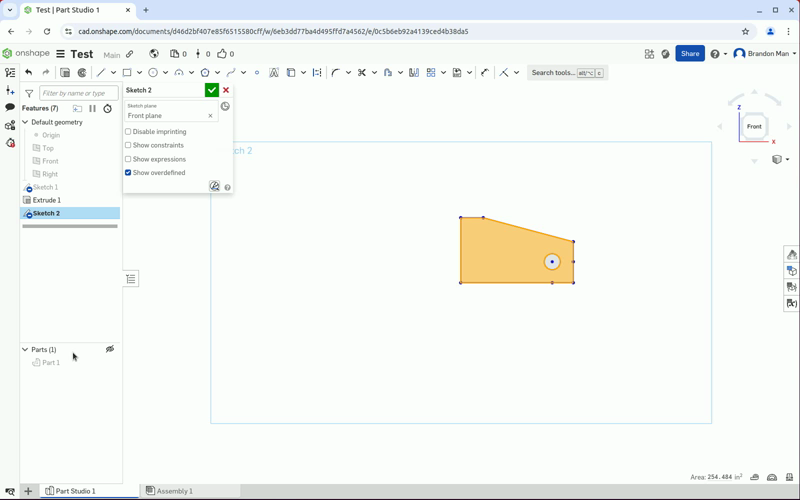
key(shift+e)
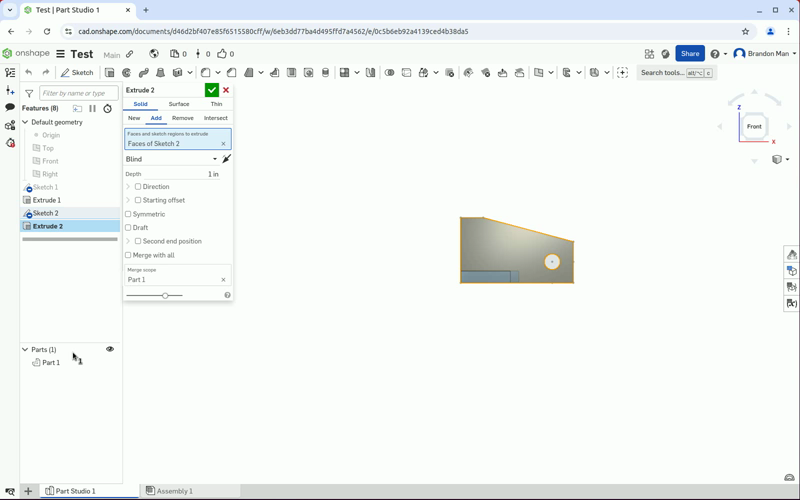
mouse_move(143, 106)
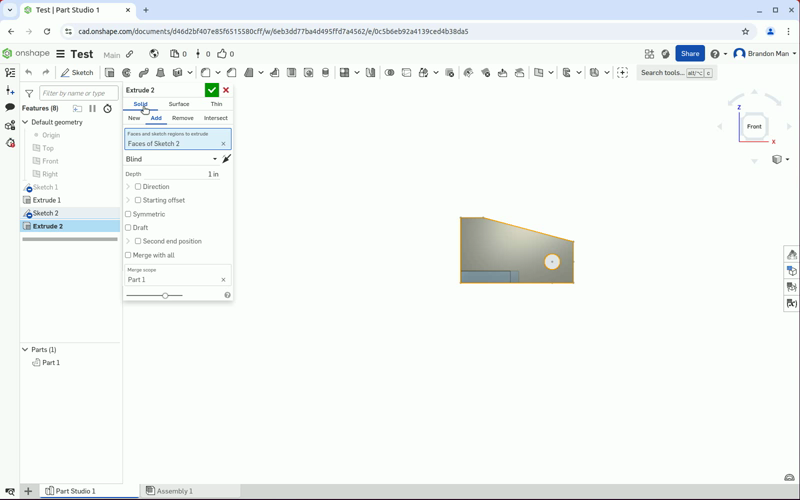
click(143, 106)
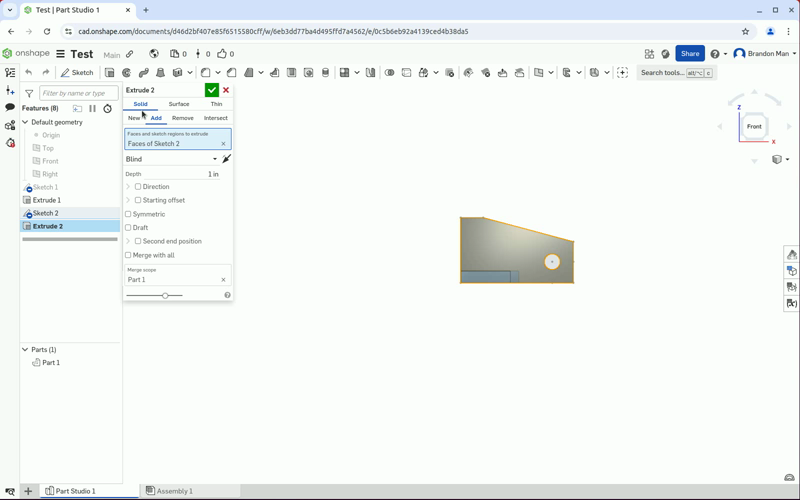
mouse_move(137, 120)
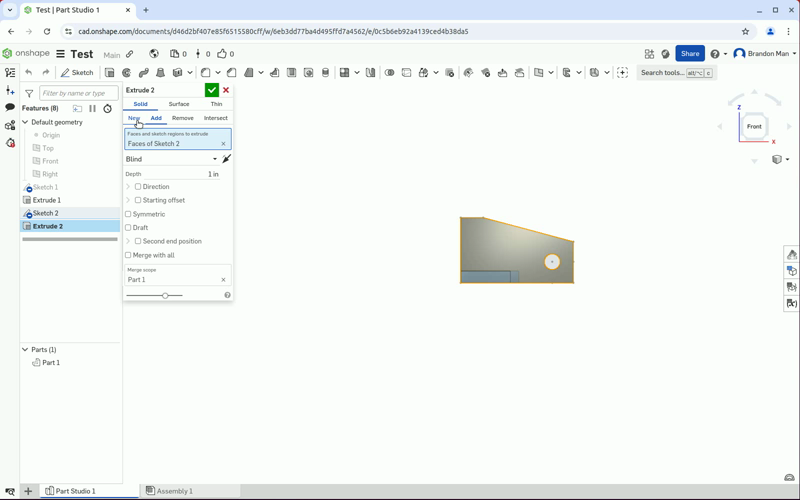
click(137, 120)
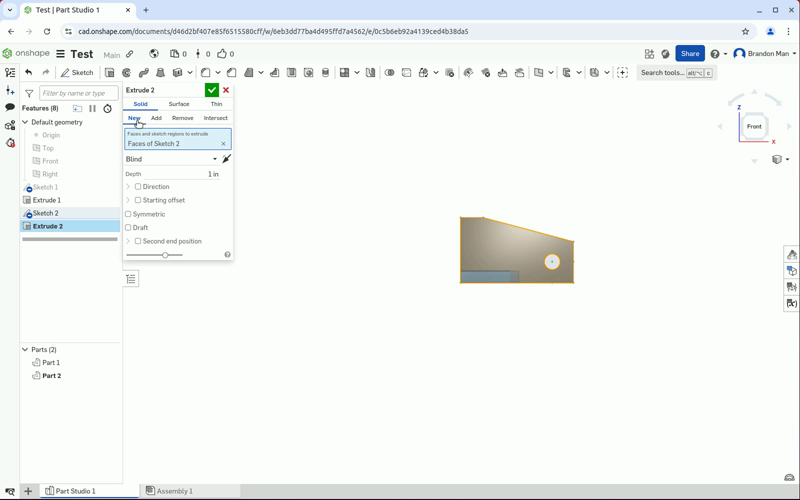
key(tab, 4)
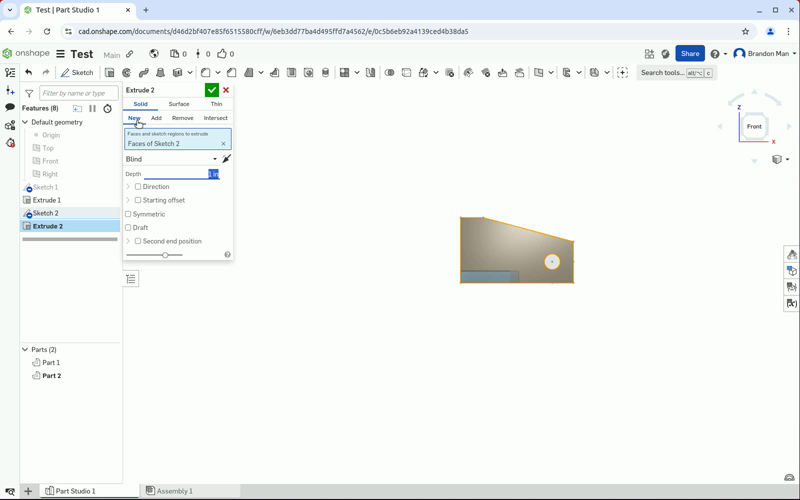
text(-2.407)
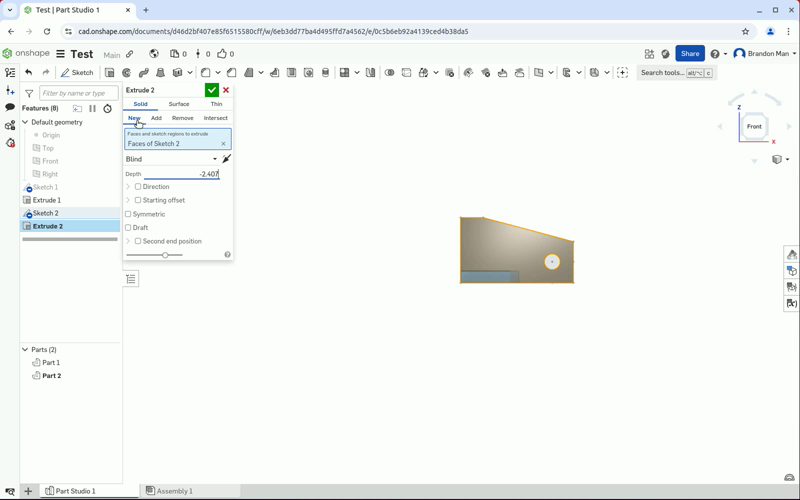
key(enter)
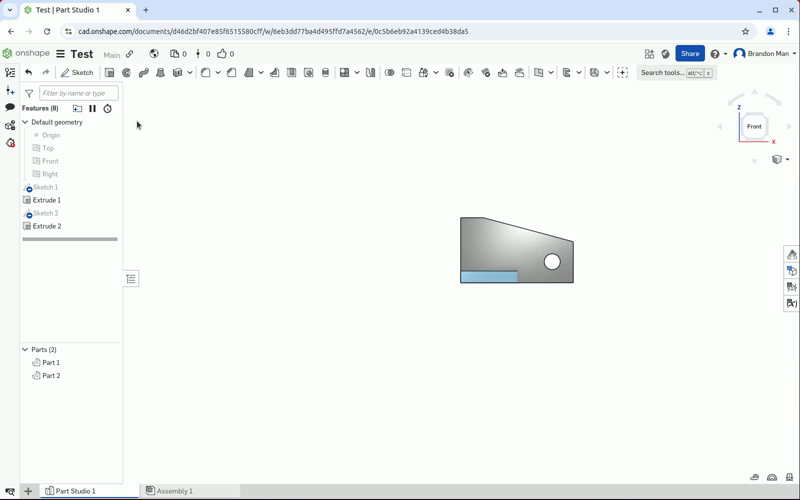
key(shift+h)
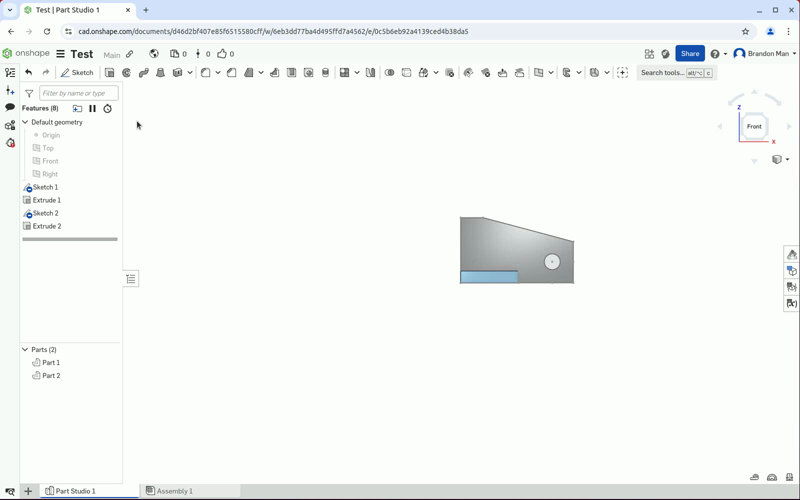
key(shift+h)
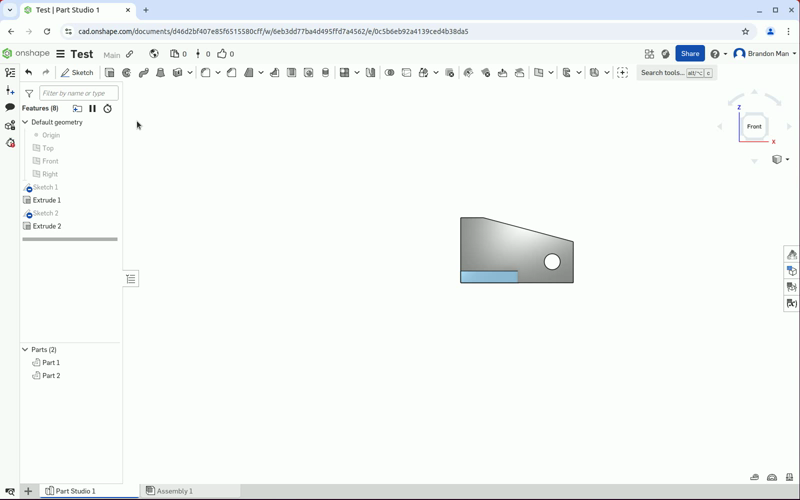
mouse_move(73, 189)
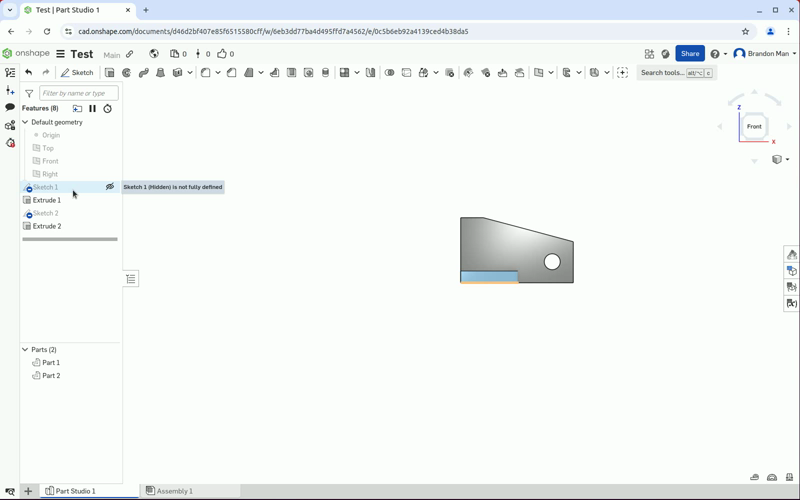
click(73, 189)
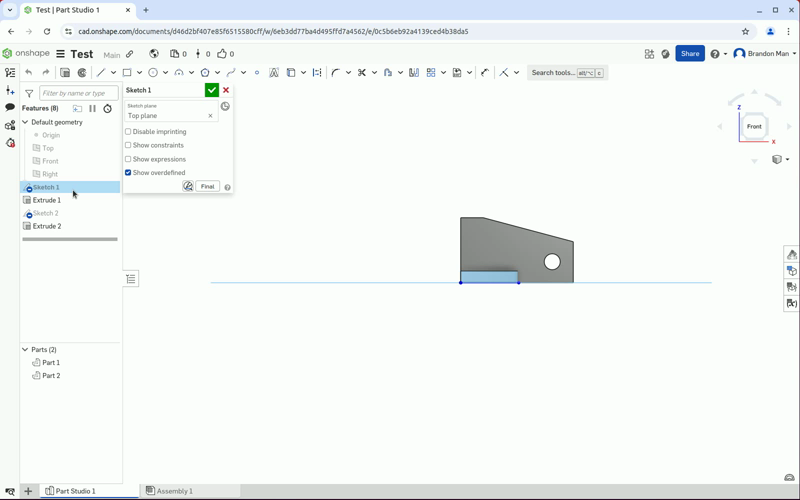
mouse_move(229, 92)
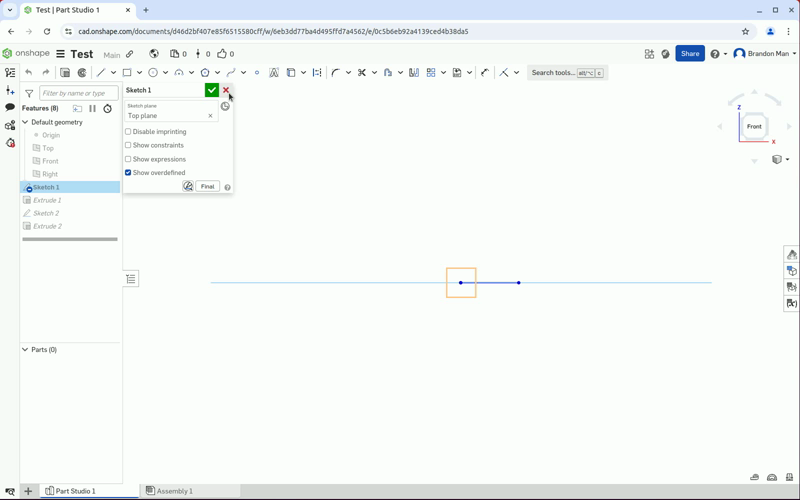
click(229, 92)
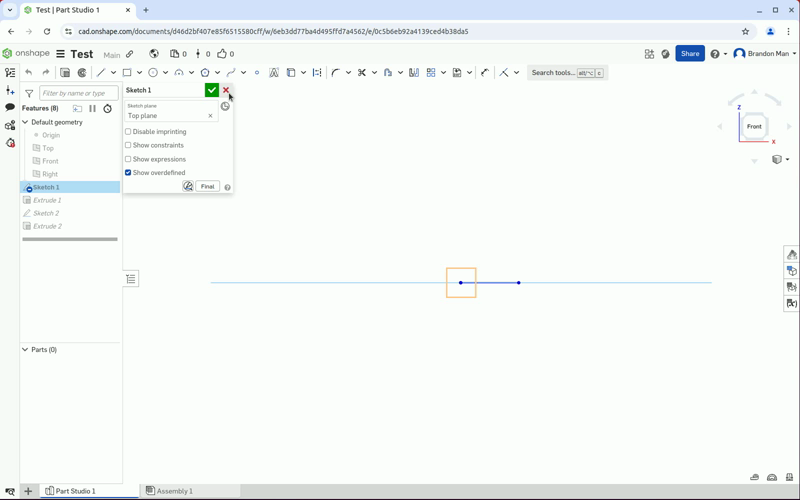
key(shift+s)
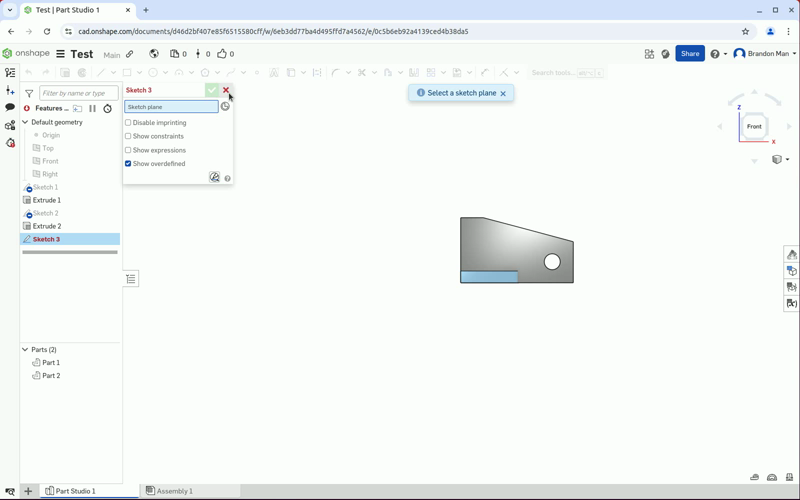
mouse_move(73, 163)
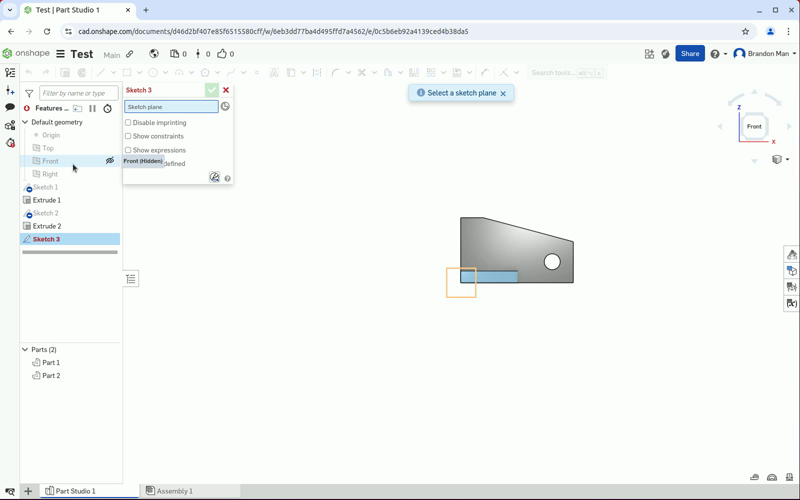
click(73, 163)
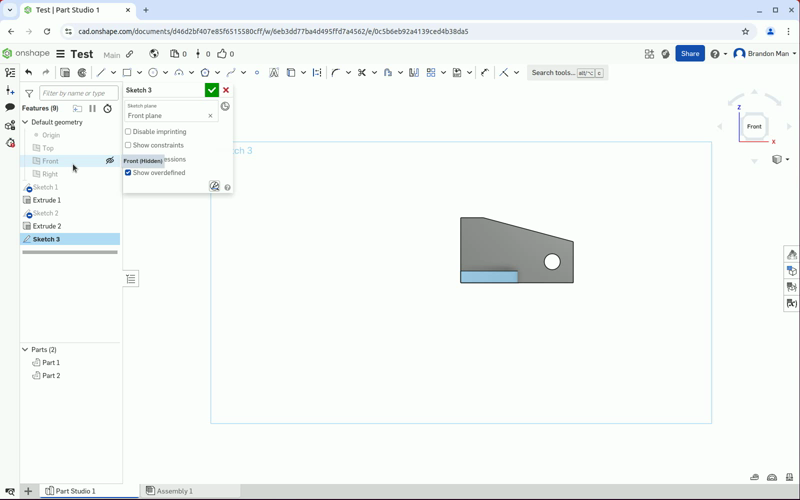
mouse_move(73, 352)
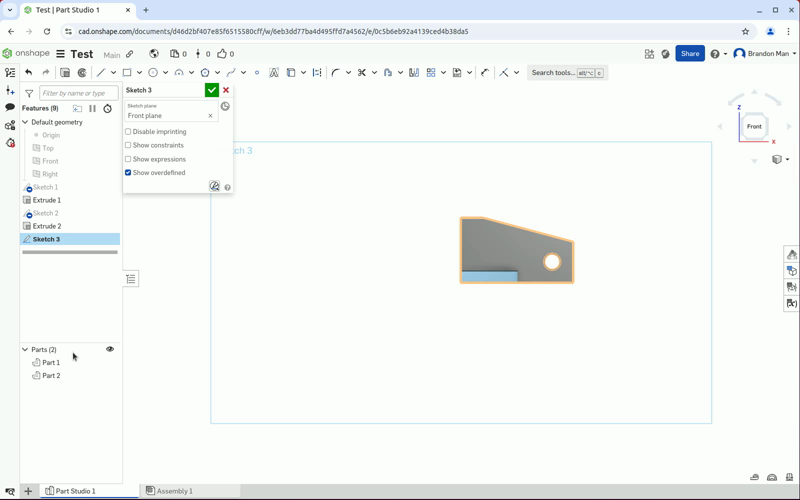
key(y)
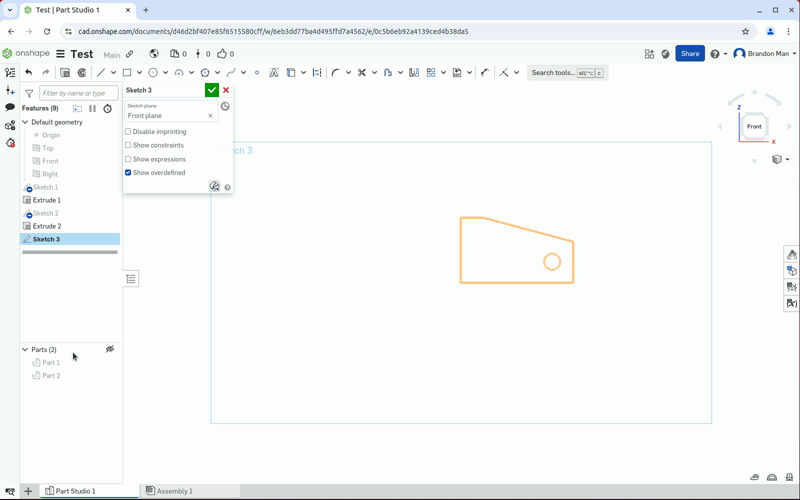
key(l)
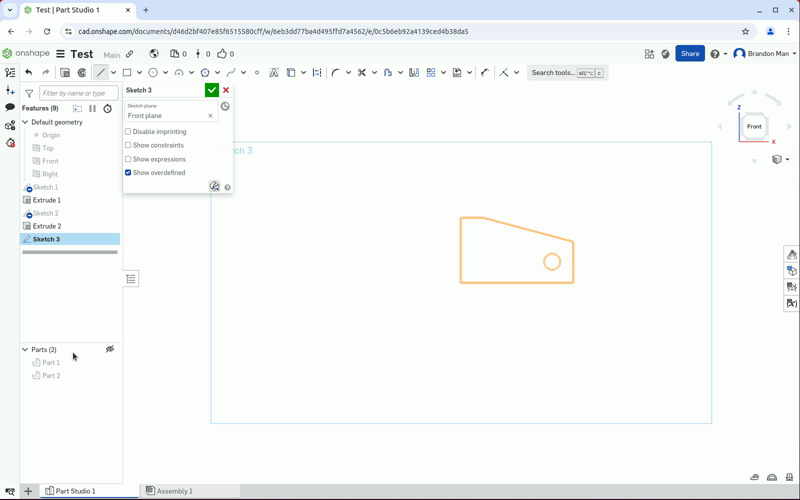
key_down(shift)
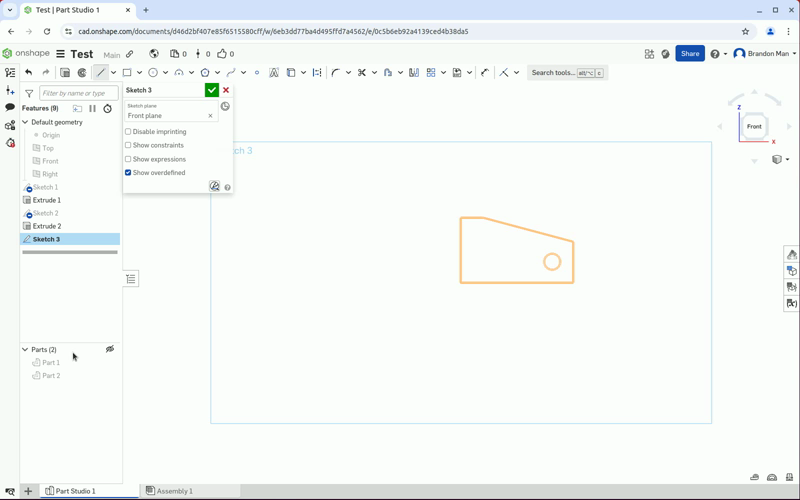
mouse_move(449, 282)
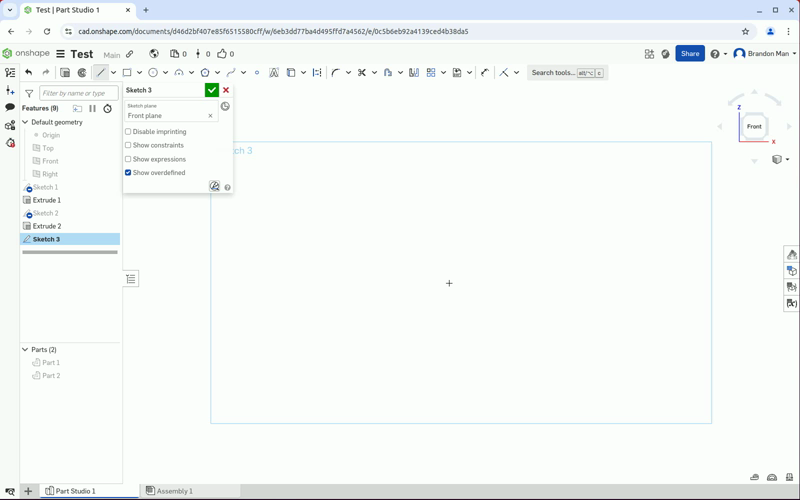
click(449, 282)
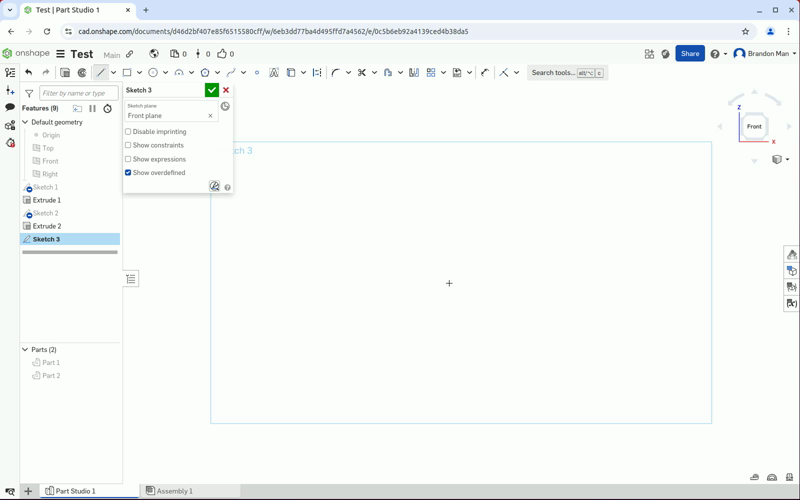
key_up(shift)
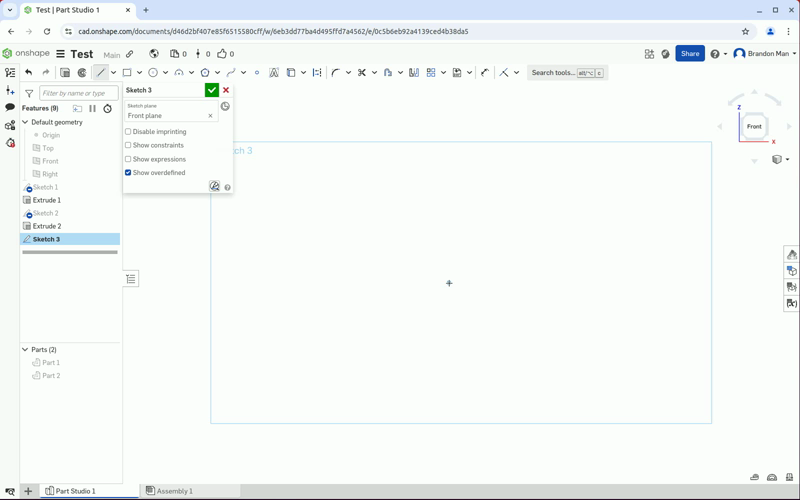
key_down(shift)
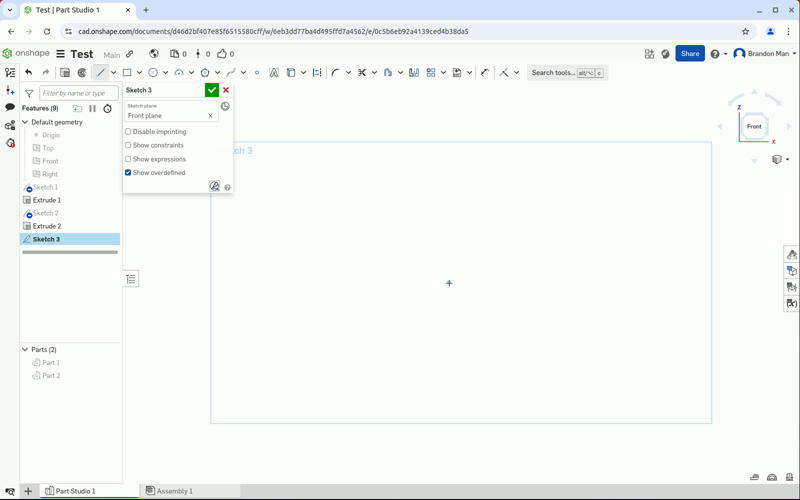
mouse_move(479, 282)
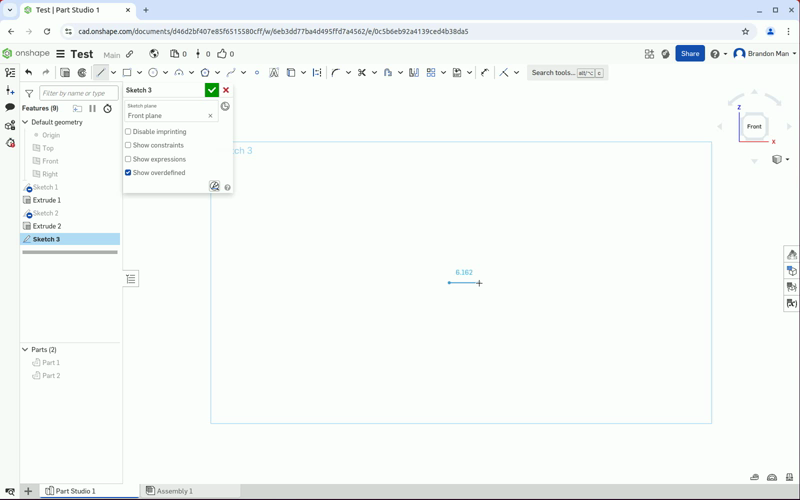
mouse_move(460, 282)
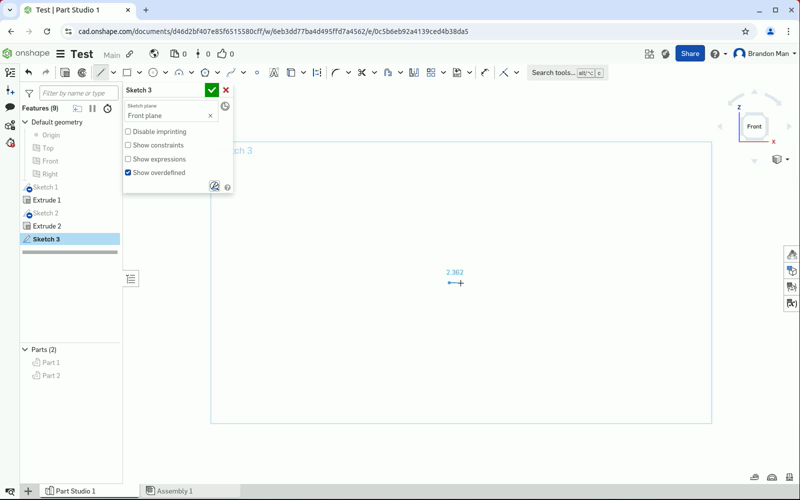
click(460, 282)
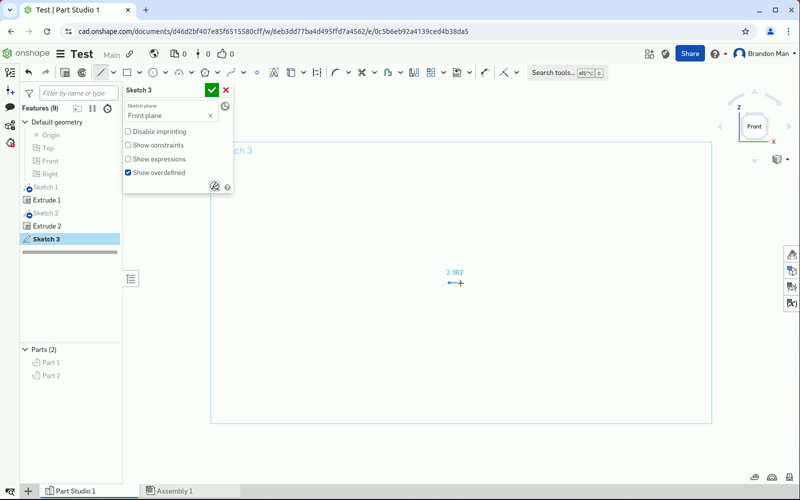
key_up(shift)
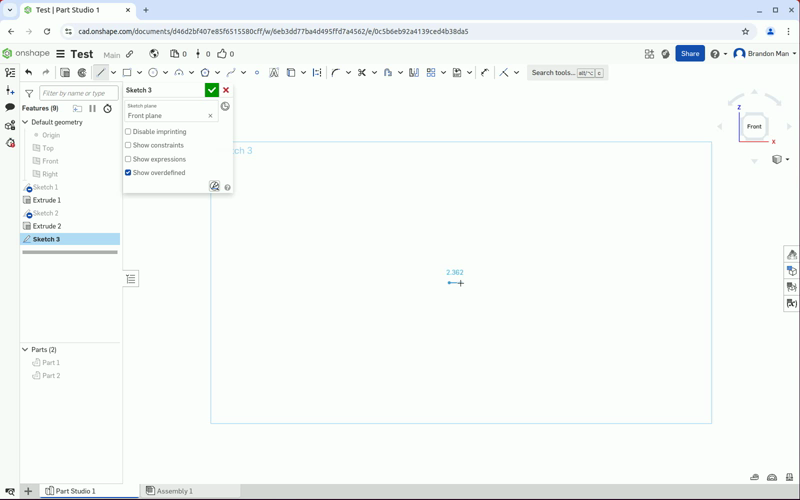
key_down(shift)
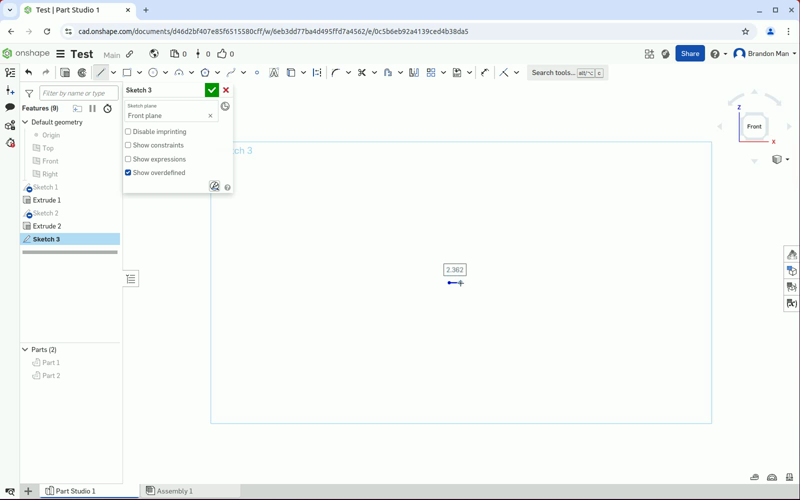
mouse_move(460, 216)
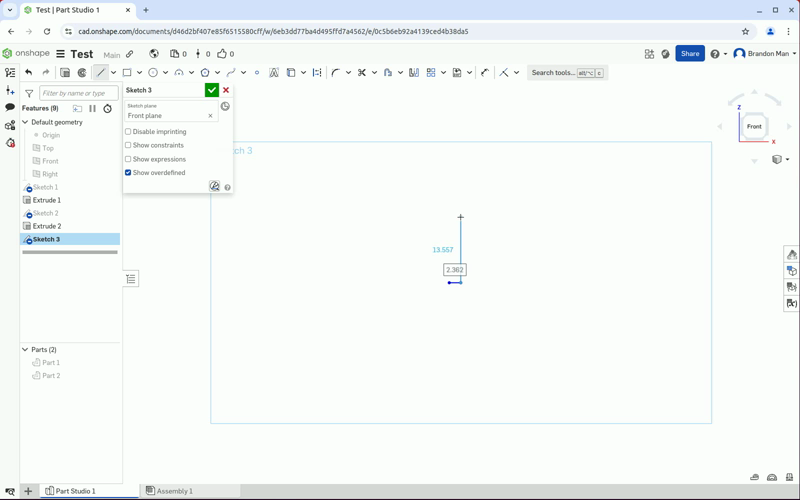
click(460, 216)
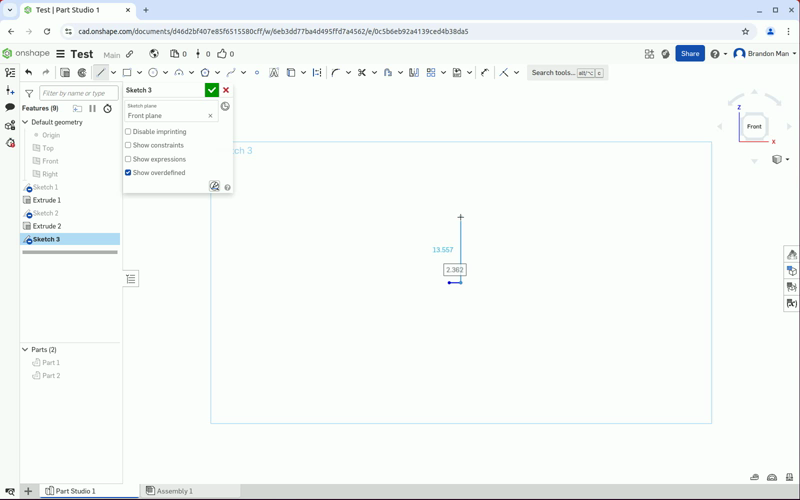
key_up(shift)
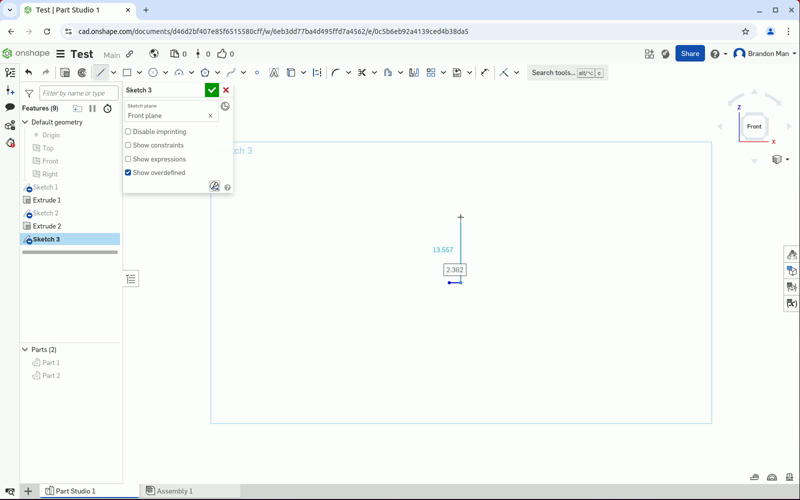
key_down(shift)
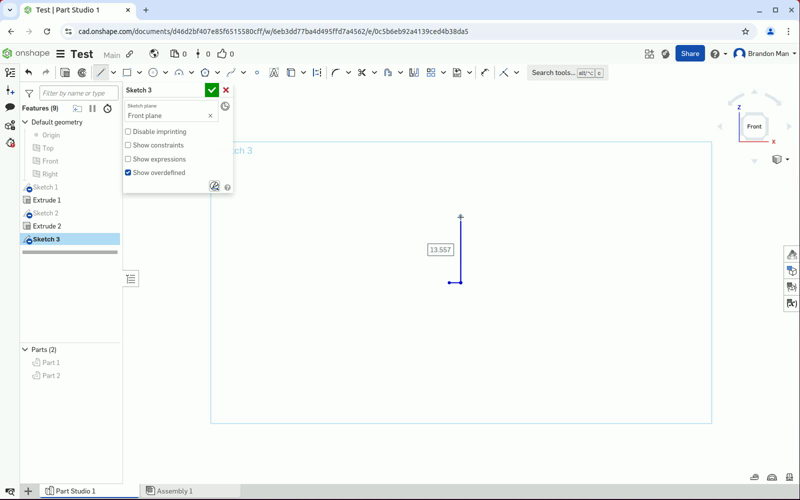
mouse_move(490, 216)
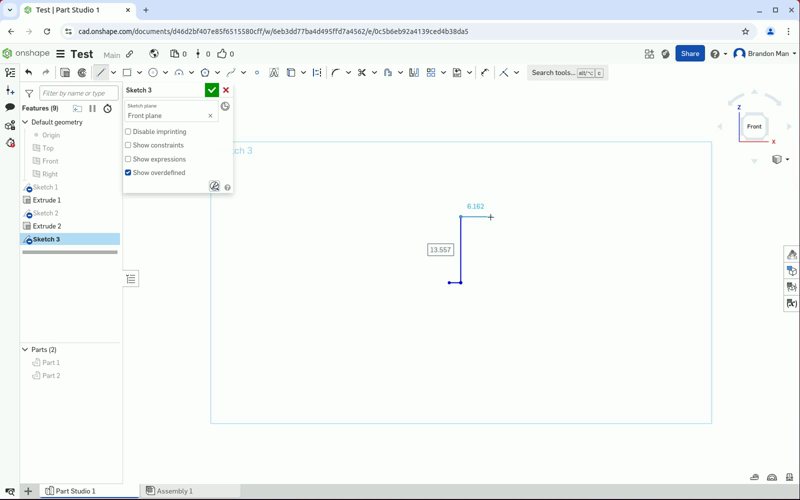
mouse_move(449, 216)
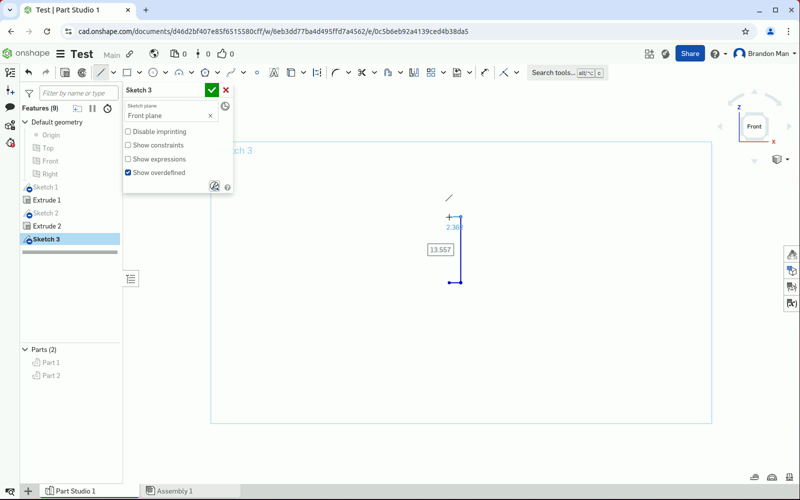
click(449, 216)
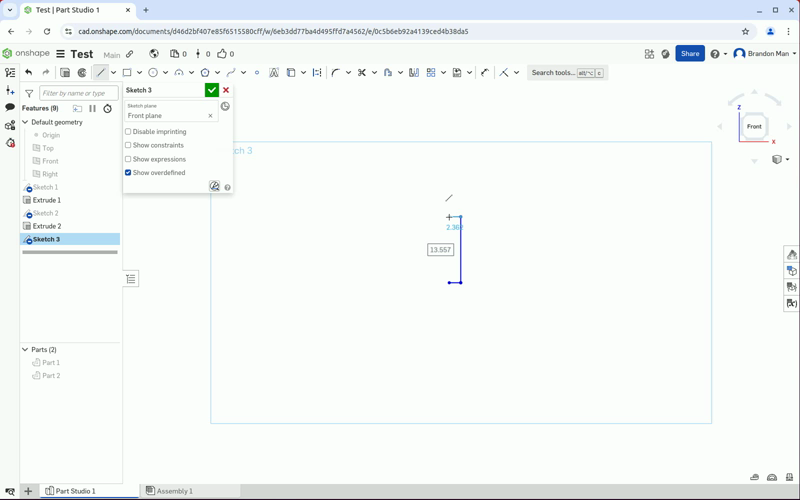
key_up(shift)
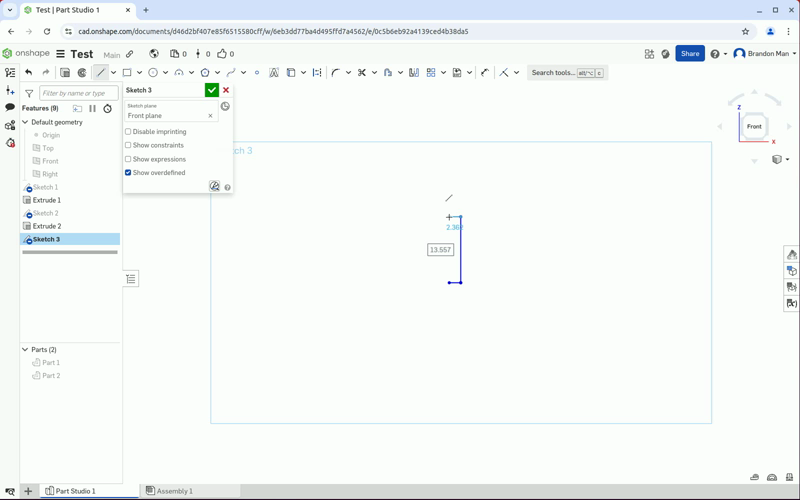
key_down(shift)
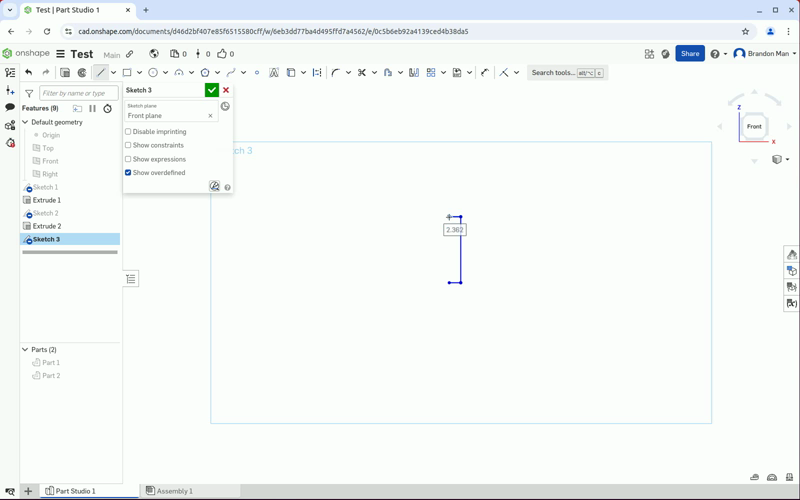
mouse_move(449, 282)
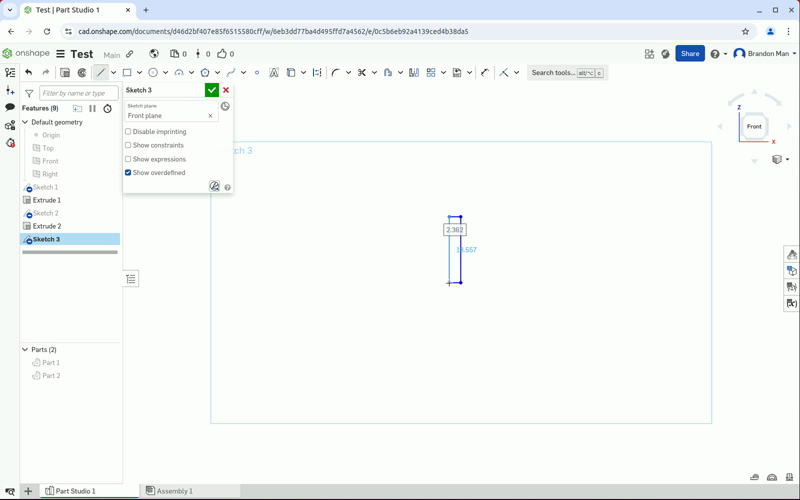
key_up(shift)
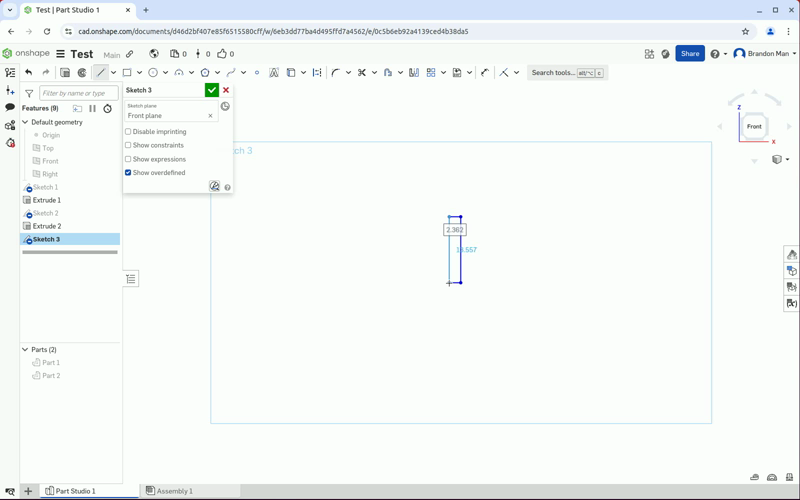
click(449, 282)
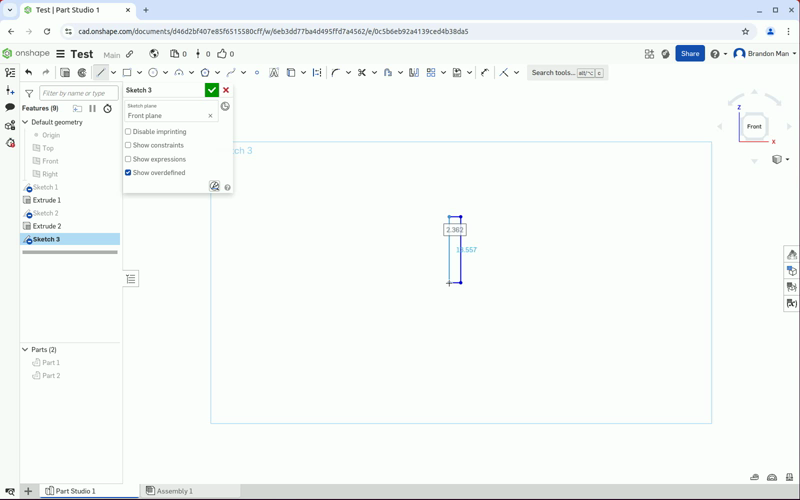
key(esc)
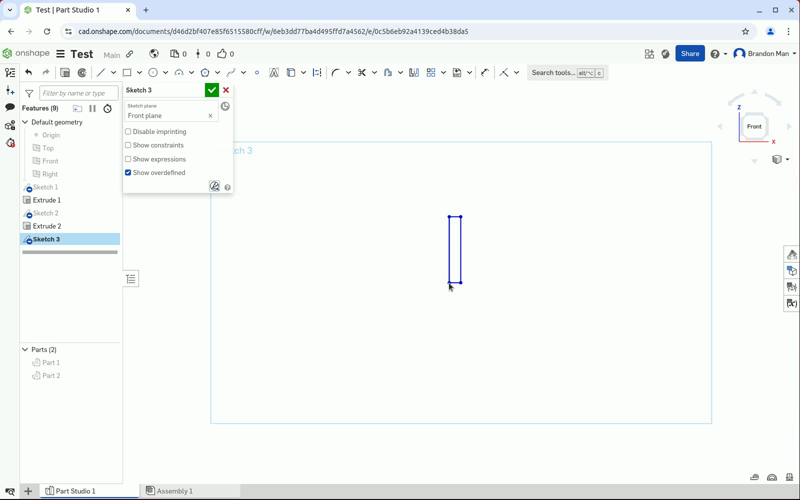
mouse_move(456, 262)
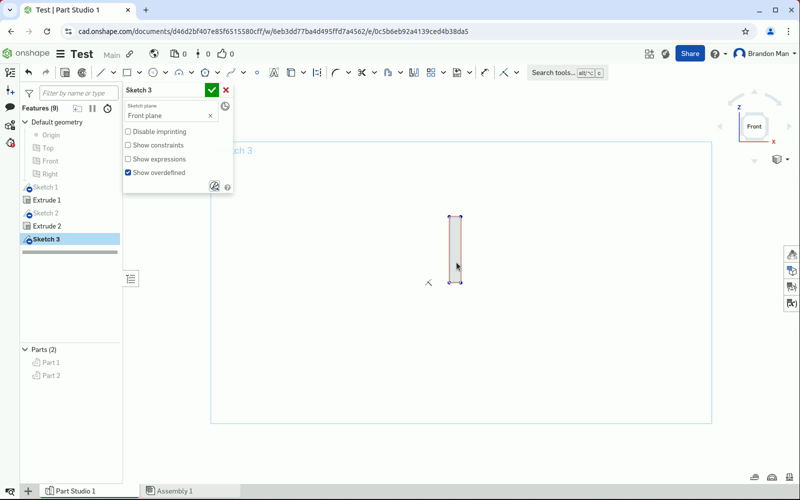
scroll(6)
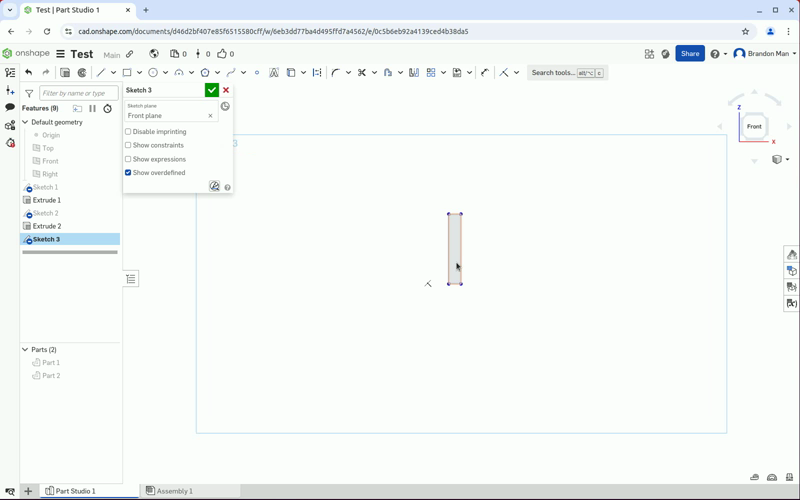
scroll(6)
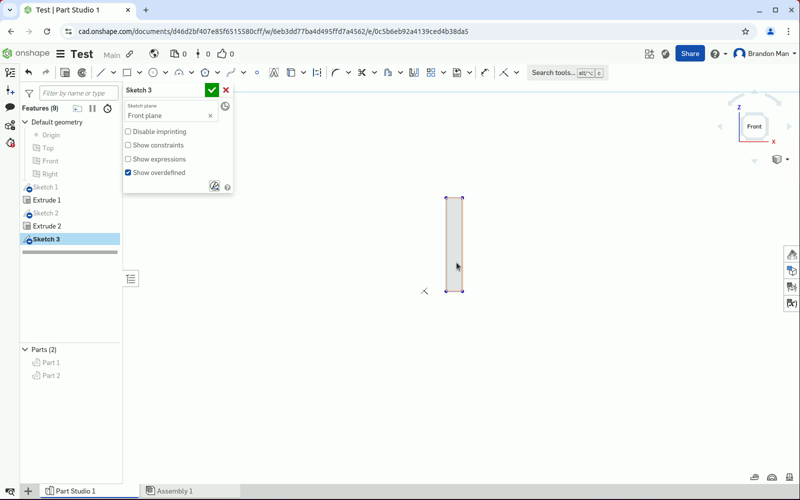
scroll(6)
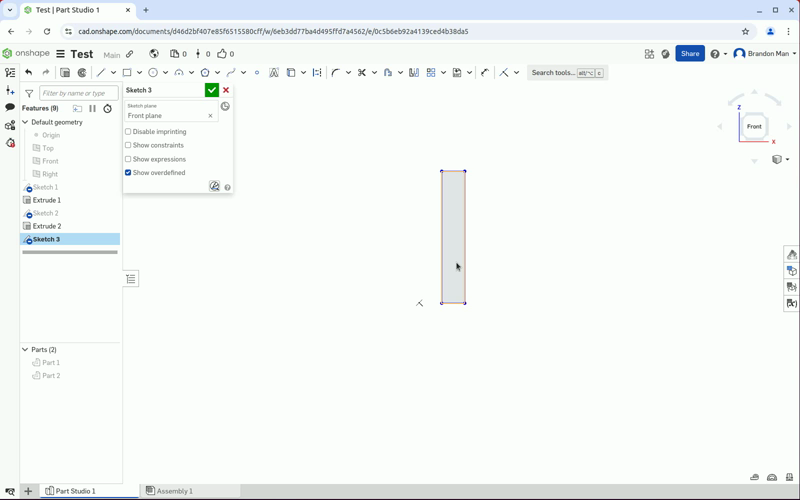
scroll(6)
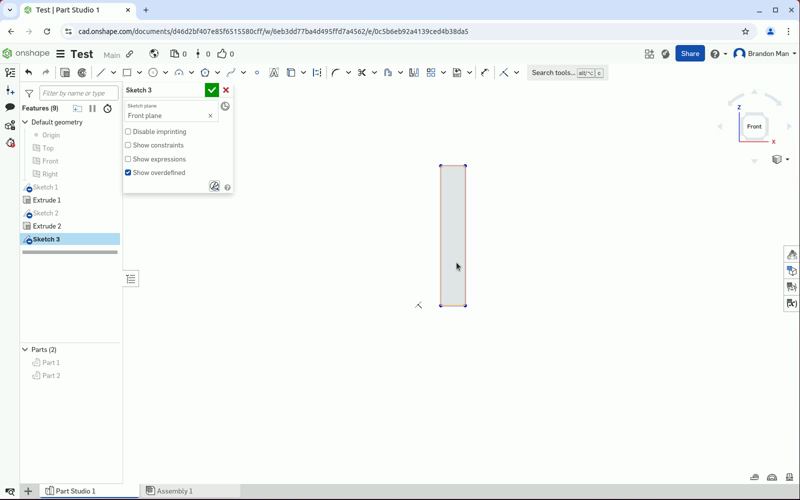
scroll(6)
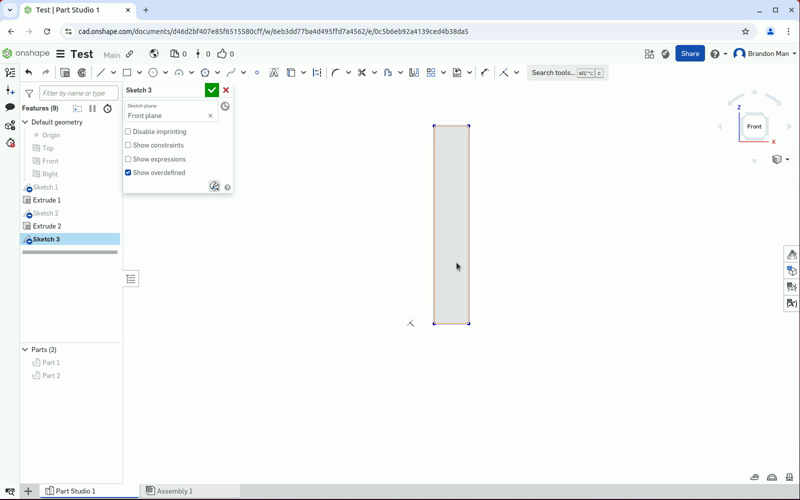
scroll(6)
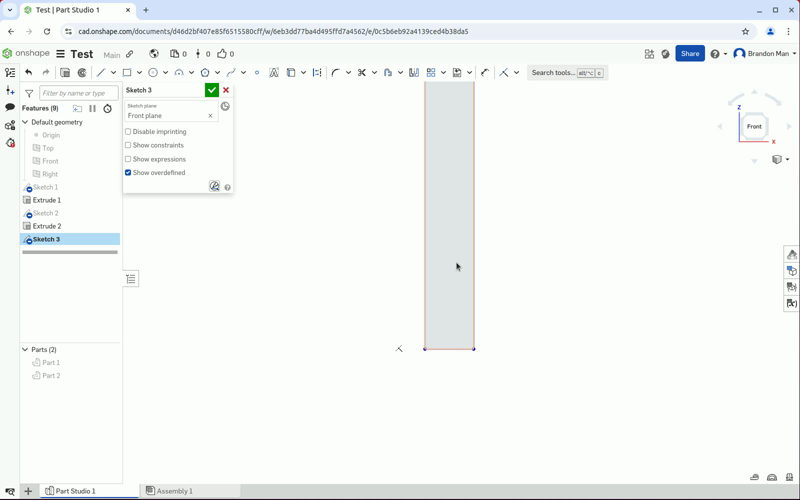
scroll(6)
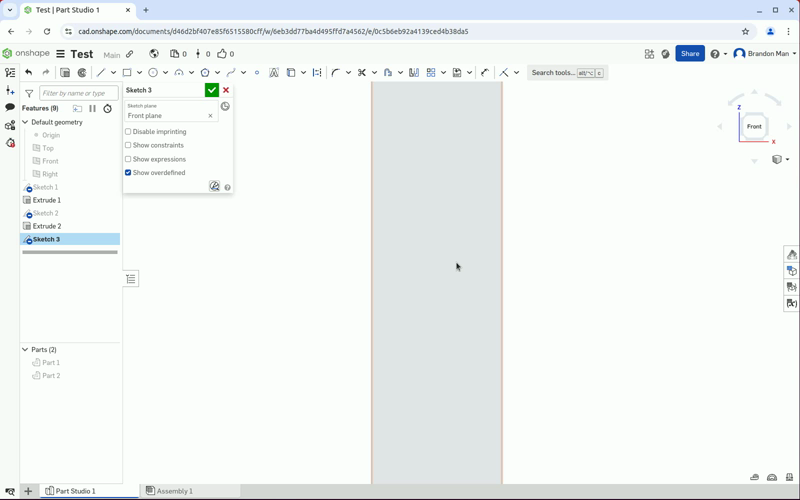
click(456, 262)
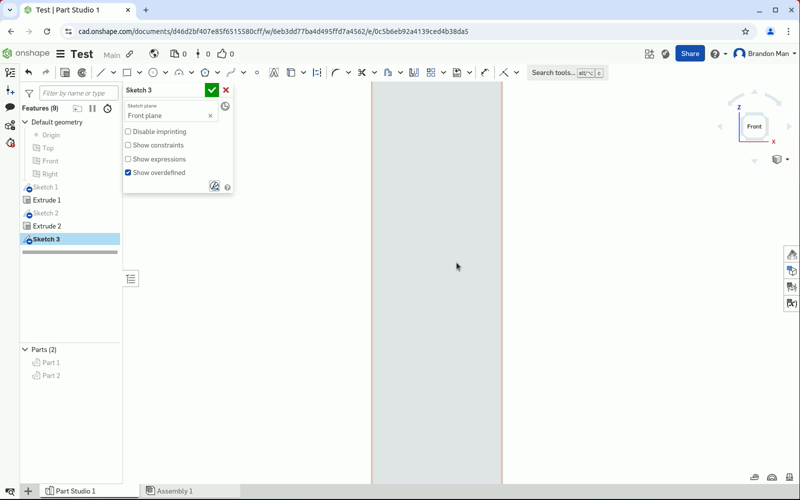
scroll(-6)
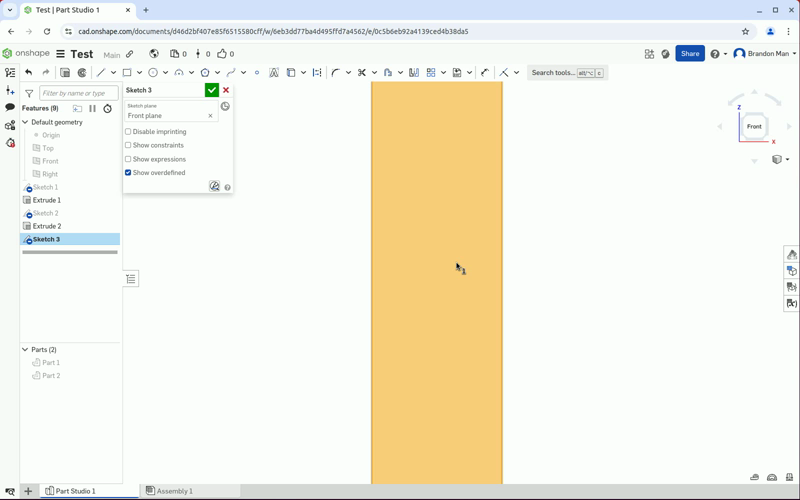
scroll(-6)
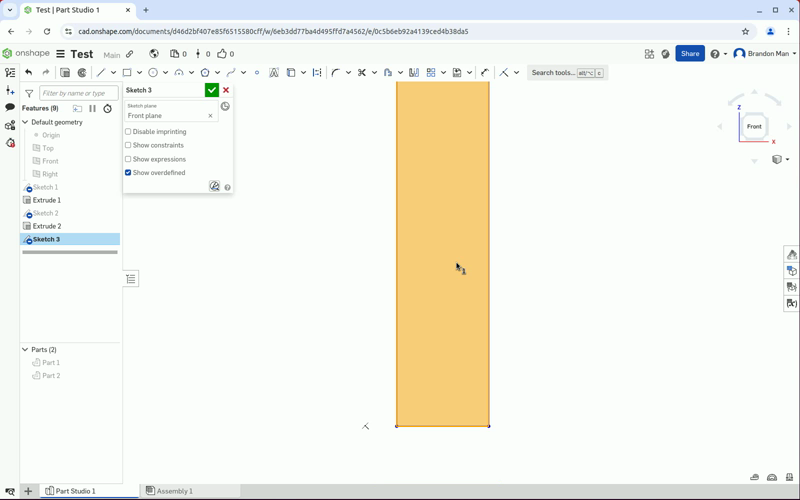
scroll(-6)
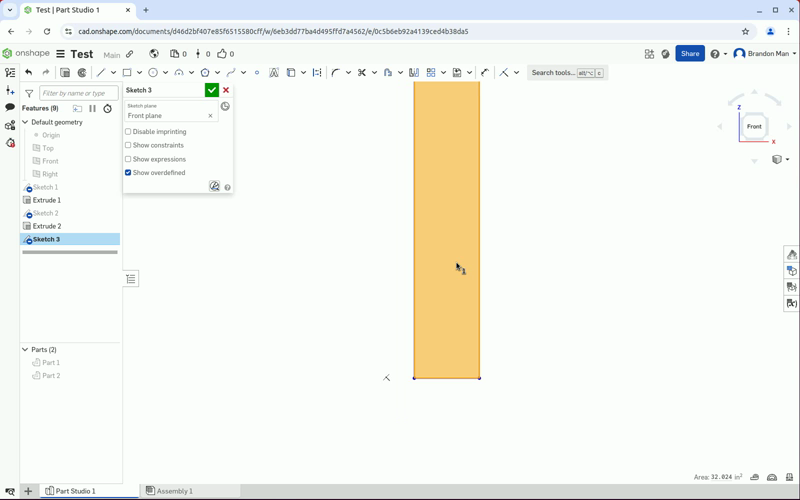
scroll(-6)
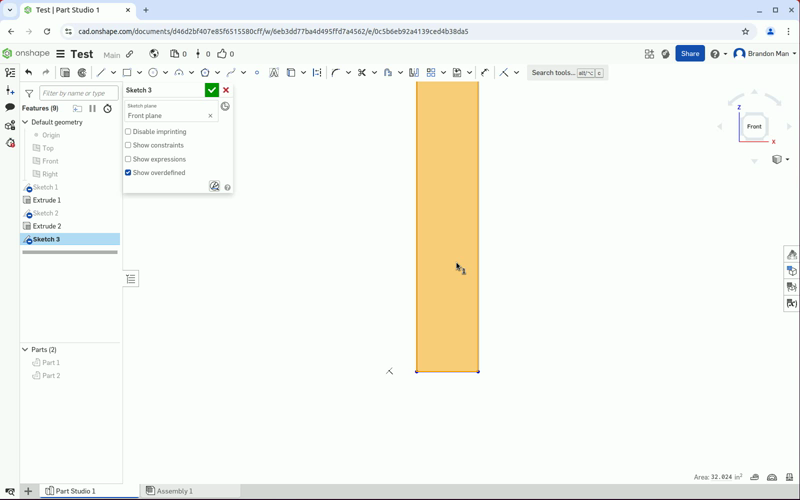
scroll(-6)
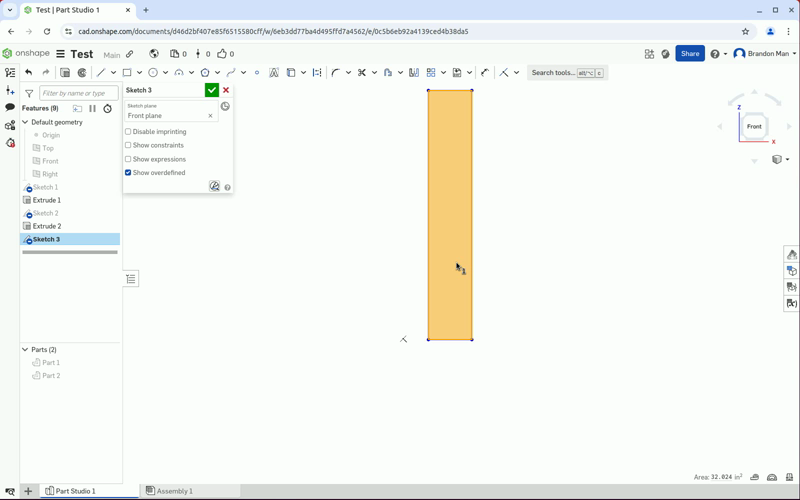
scroll(-6)
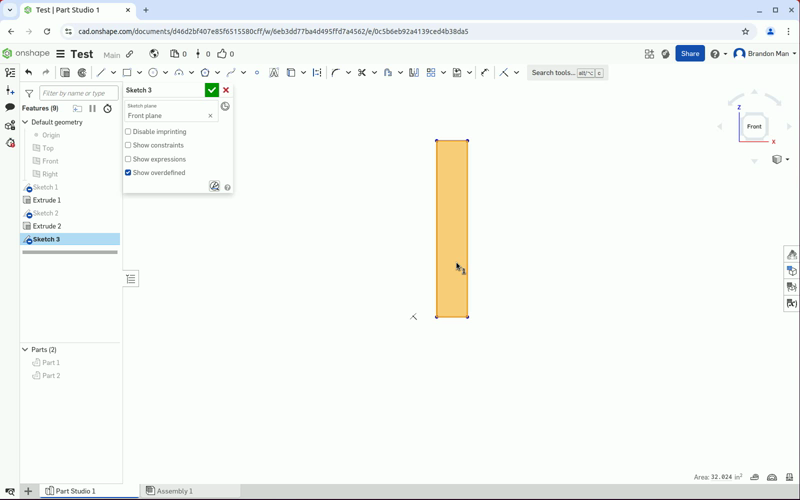
scroll(-6)
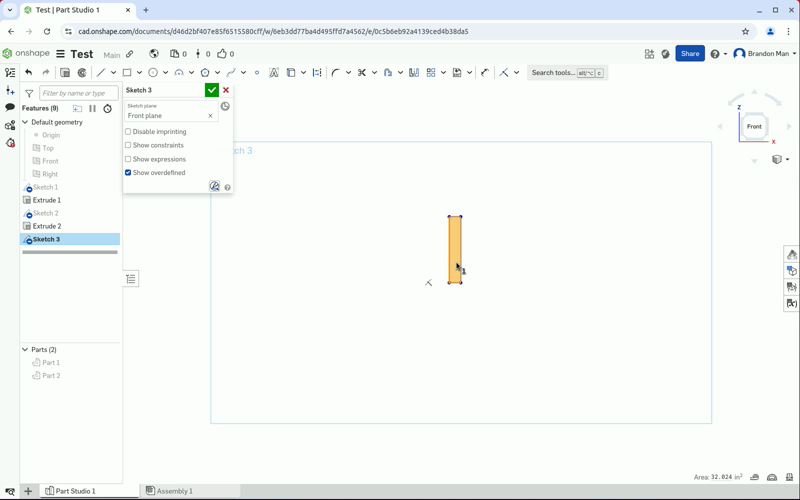
mouse_move(73, 352)
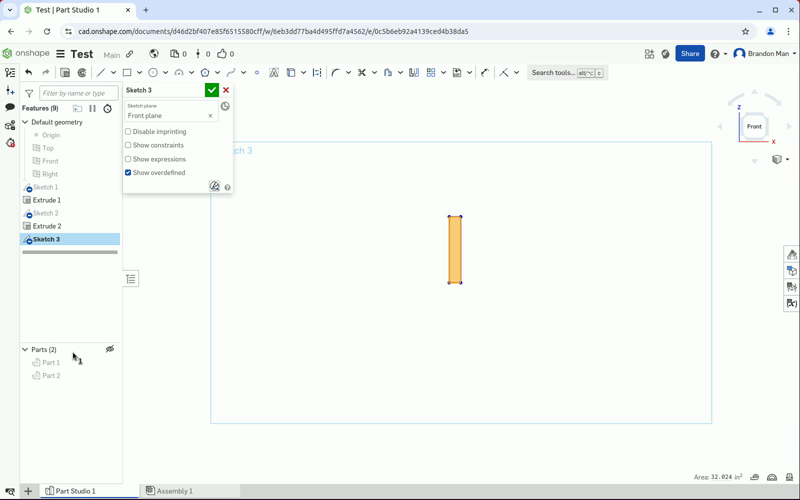
key(shift+y)
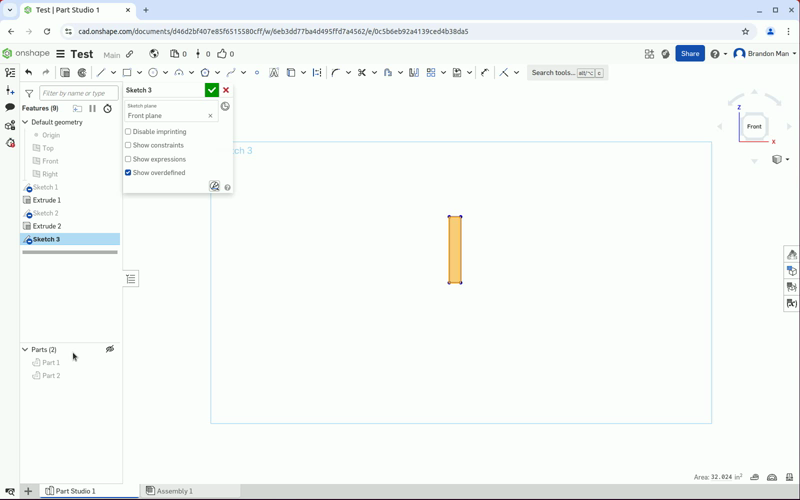
key(shift+e)
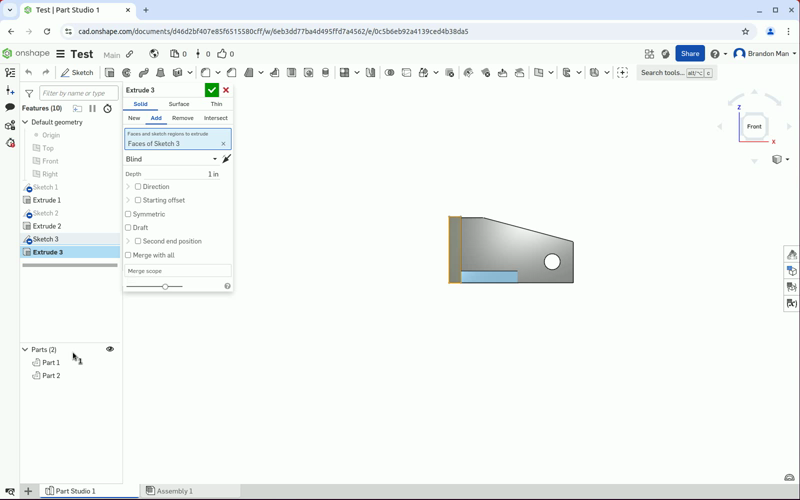
mouse_move(143, 106)
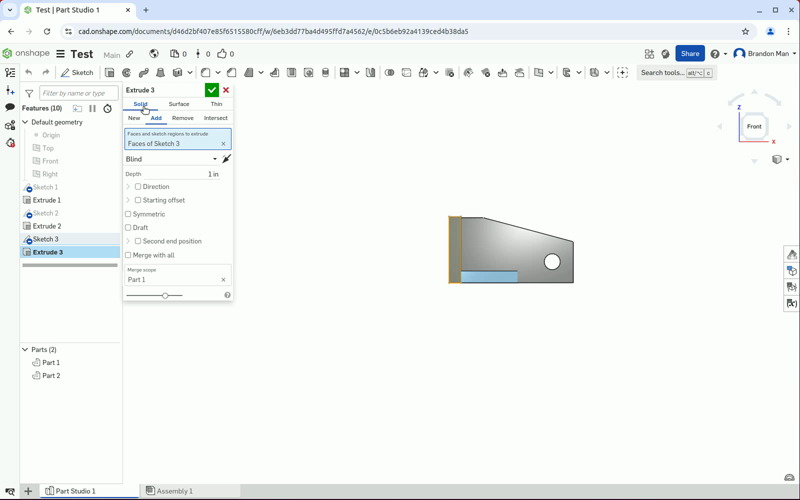
click(143, 106)
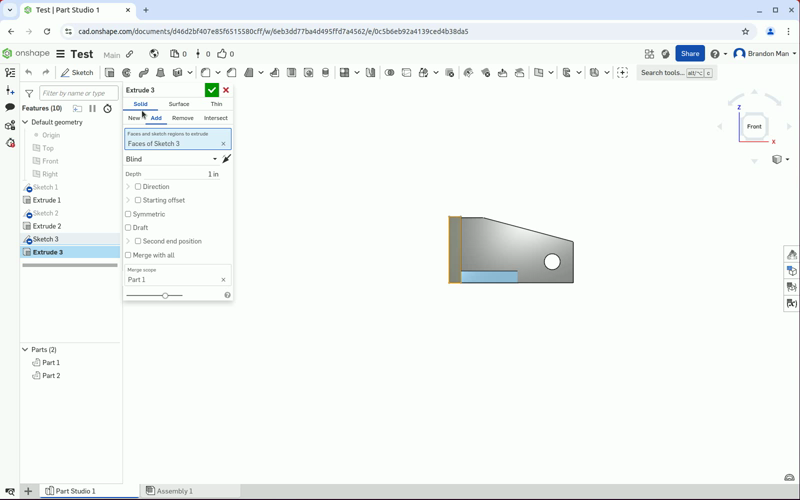
mouse_move(137, 120)
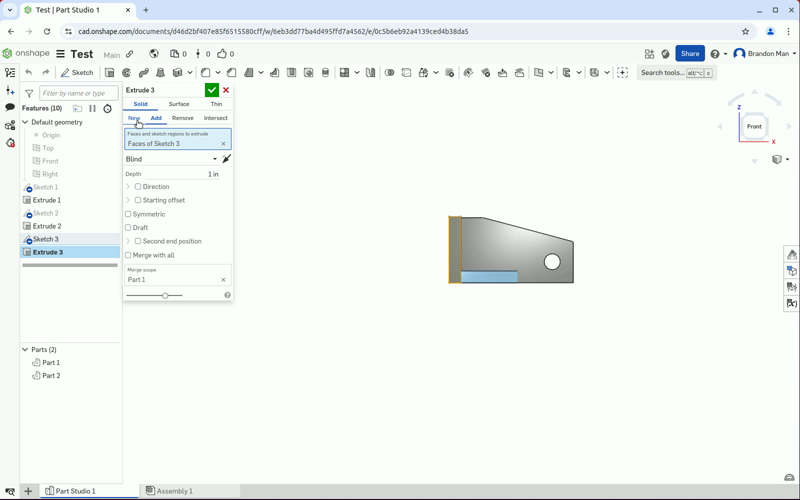
click(137, 120)
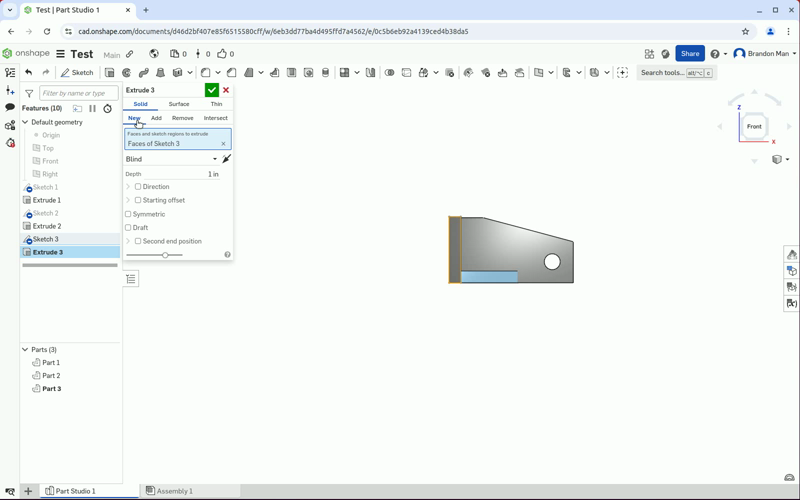
key(tab, 4)
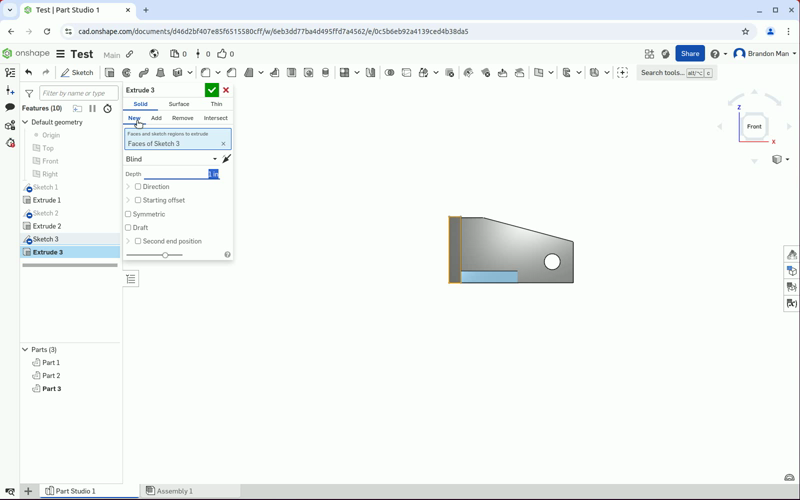
text(-2.407)
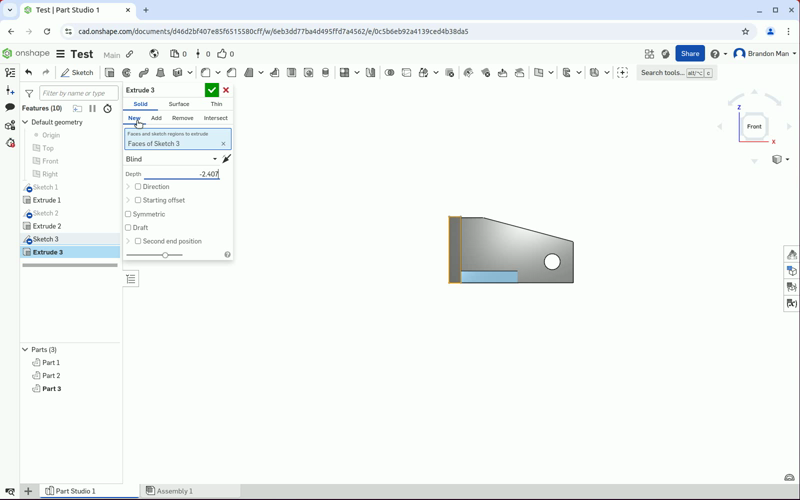
key(enter)
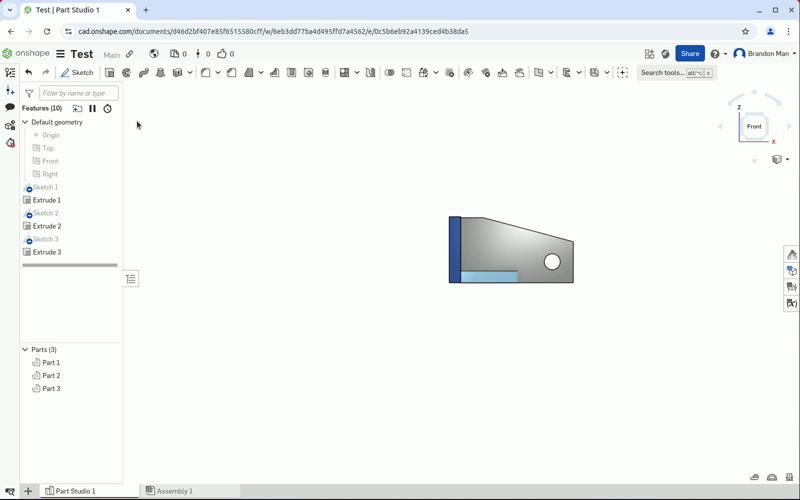
key(shift+h)
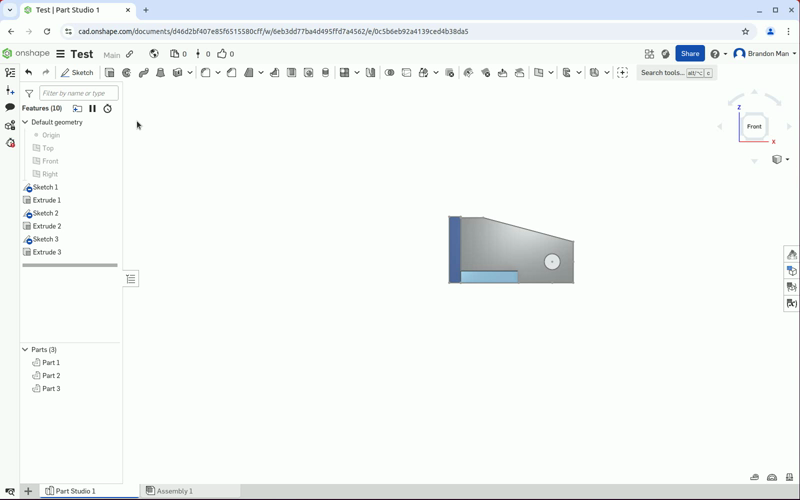
key(shift+h)
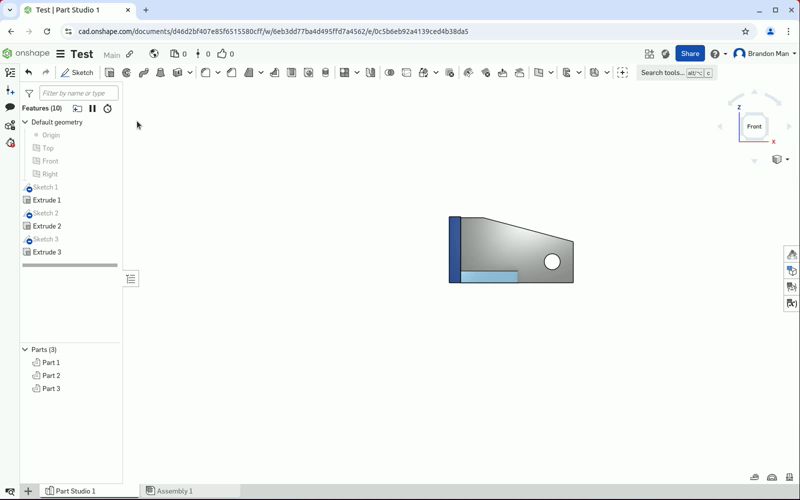
mouse_move(73, 189)
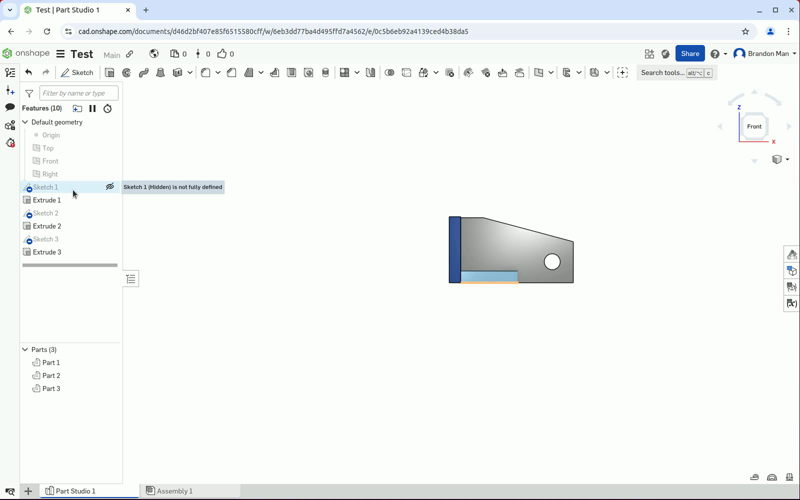
click(73, 189)
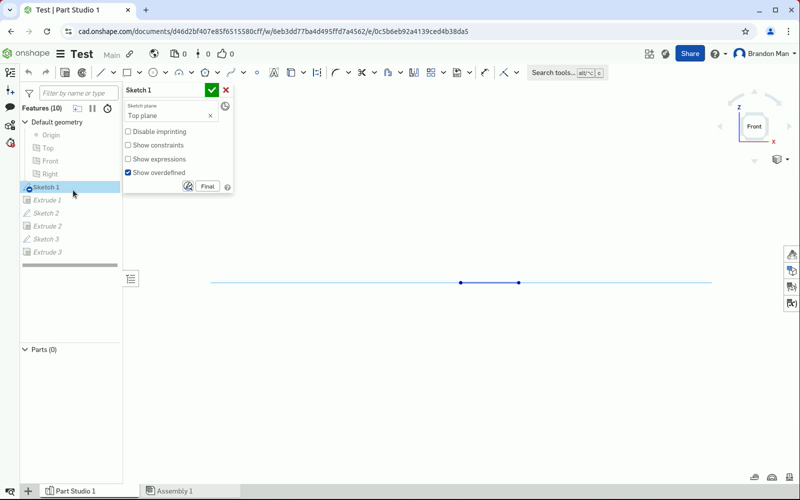
mouse_move(229, 92)
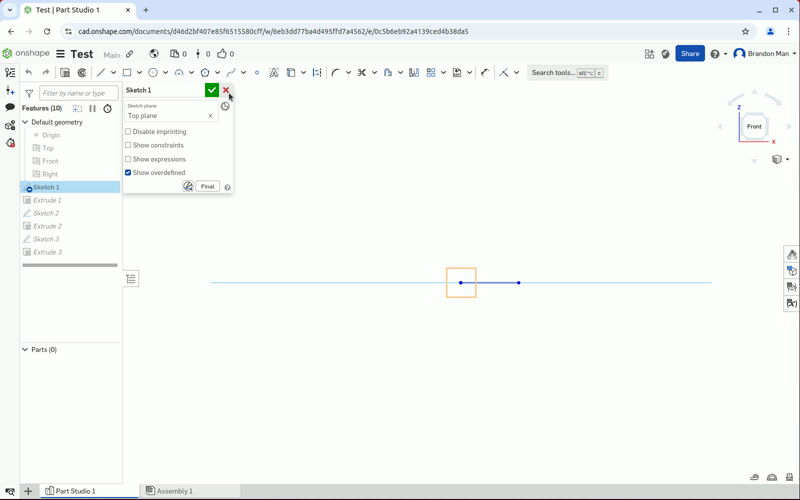
click(229, 92)
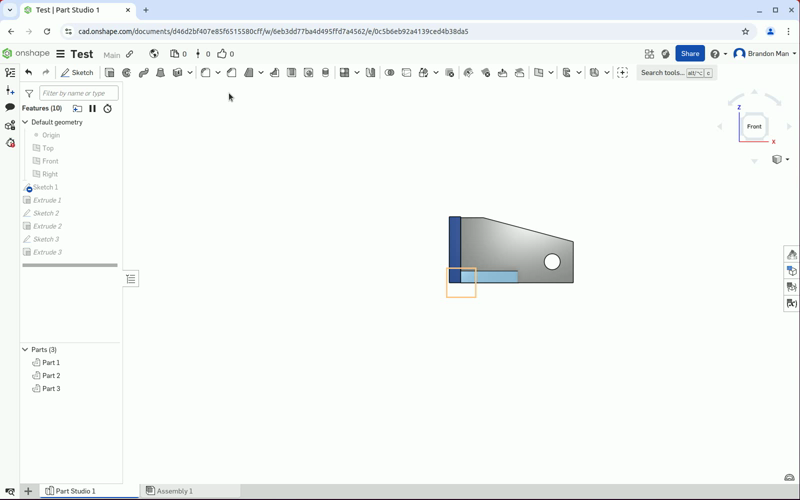
mouse_move(73, 352)
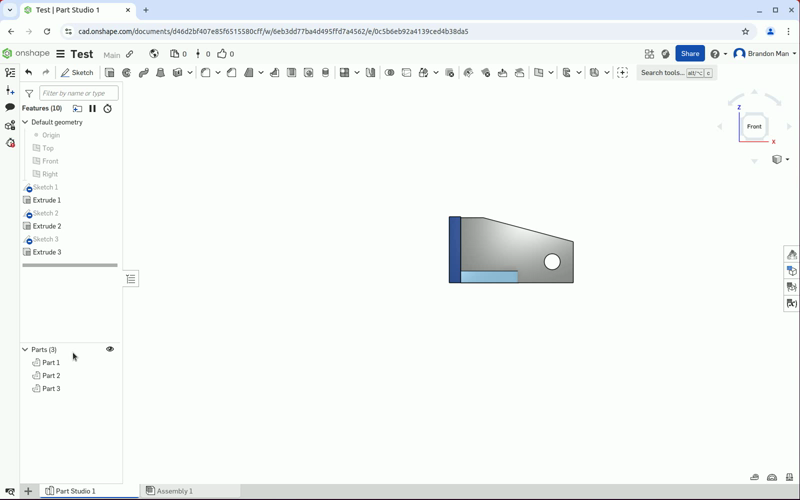
key(y)
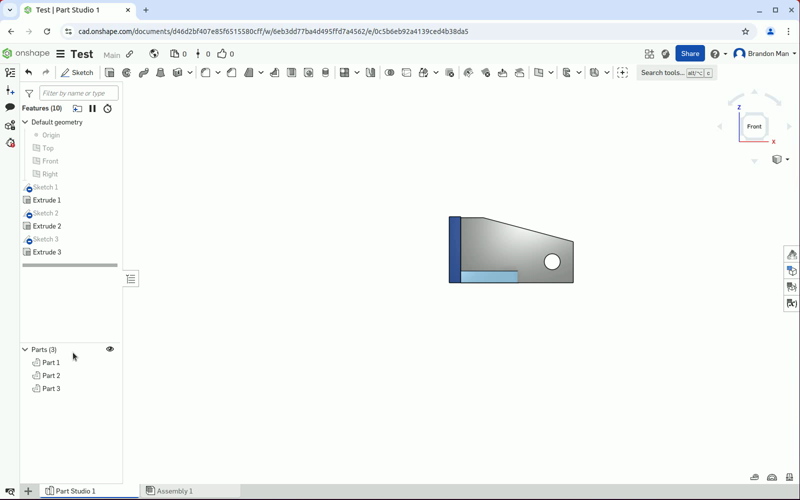
key(shift+p)
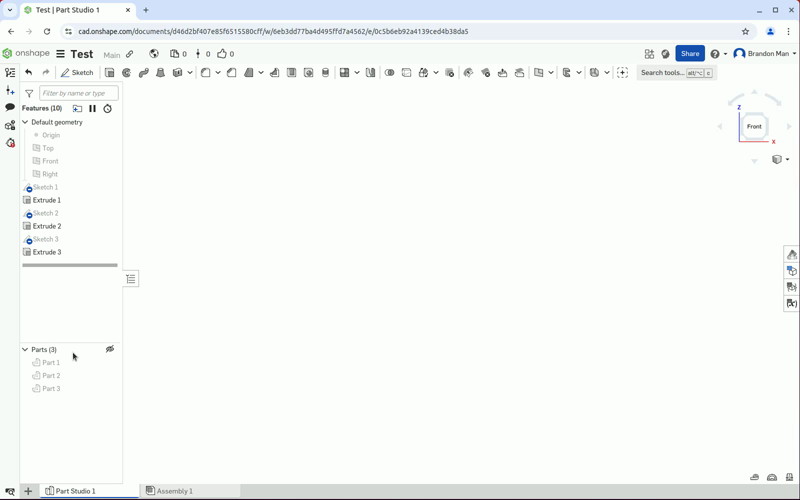
key(space)
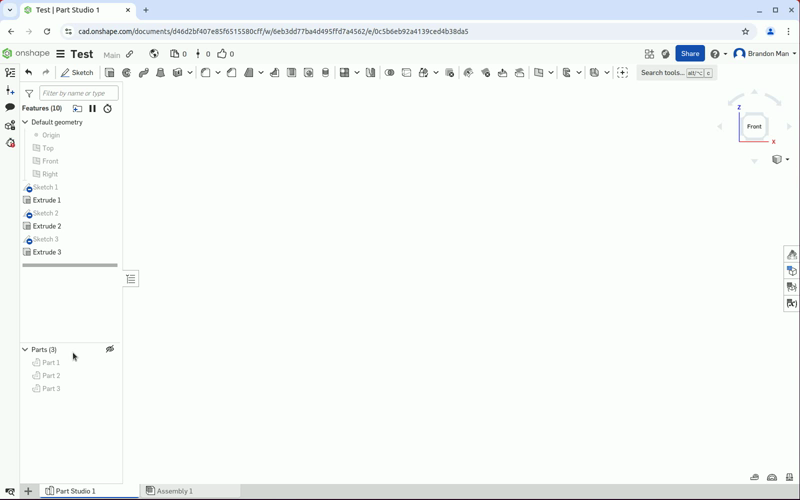
key_down(shift)
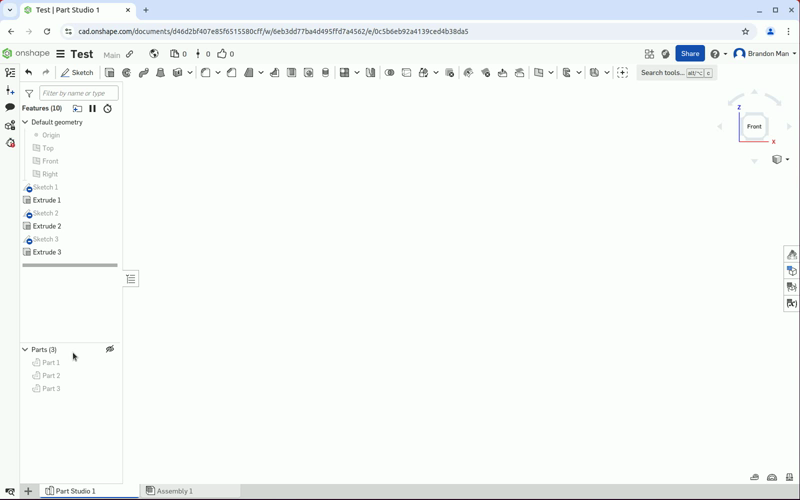
key(left)
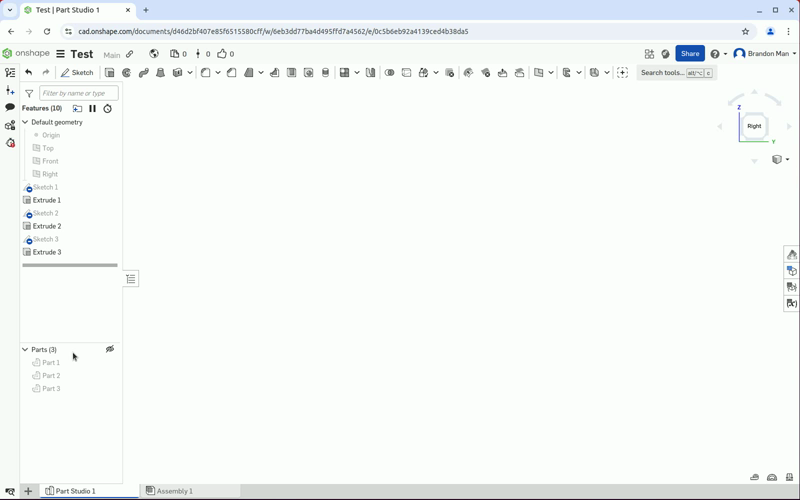
key_up(shift)
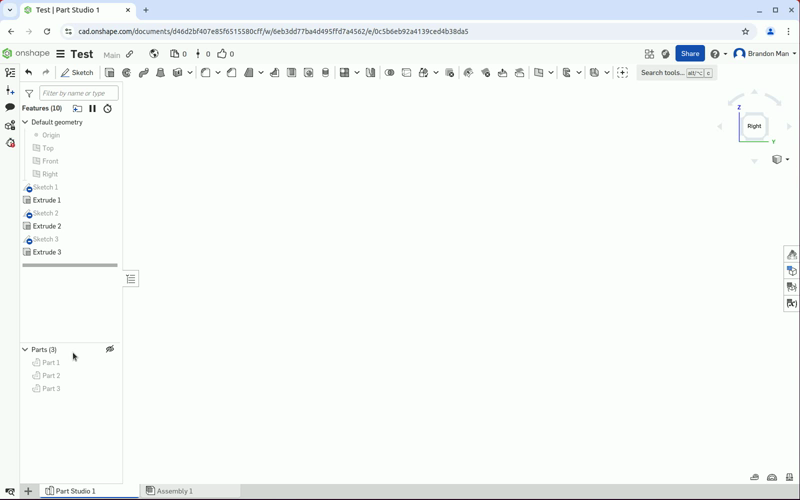
mouse_move(73, 352)
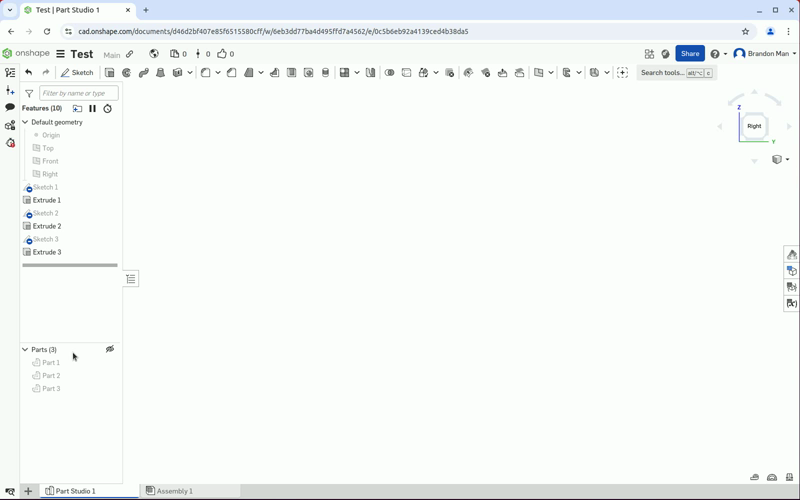
key(shift+y)
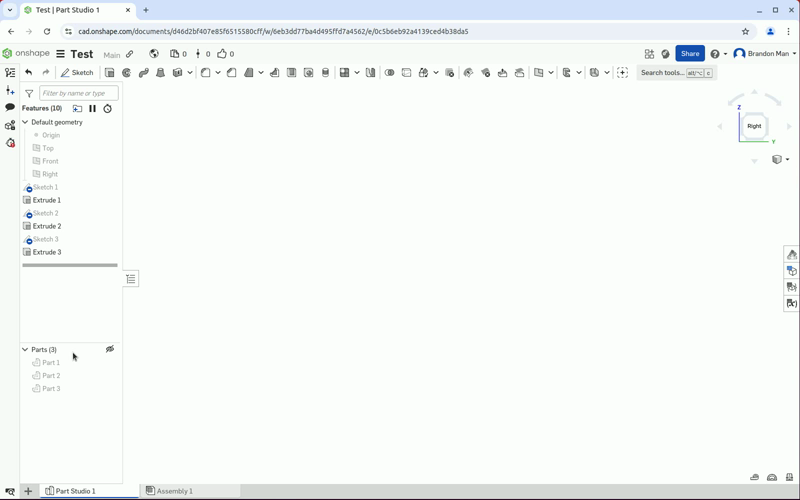
key(shift+s)
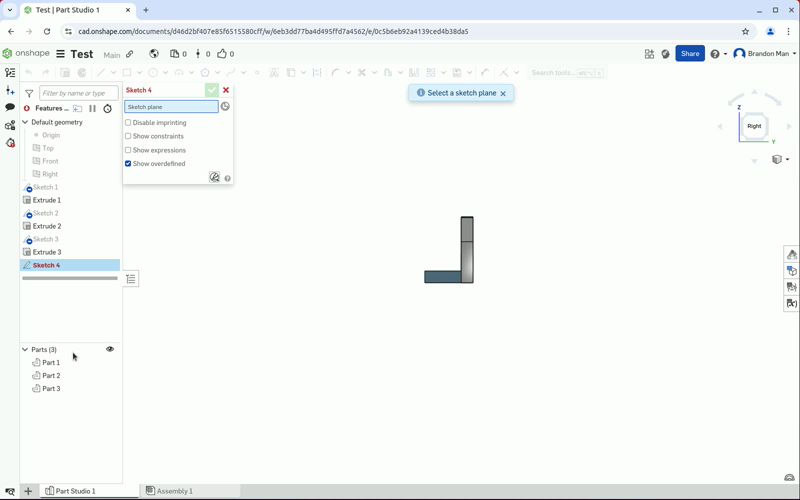
mouse_move(73, 176)
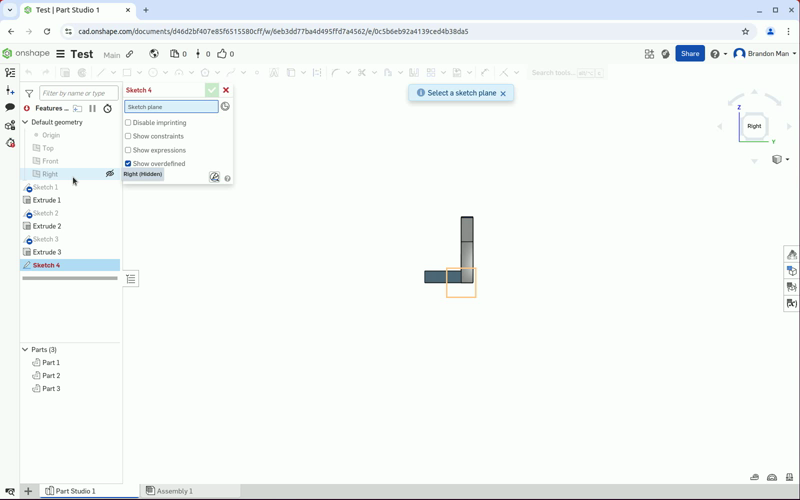
click(73, 176)
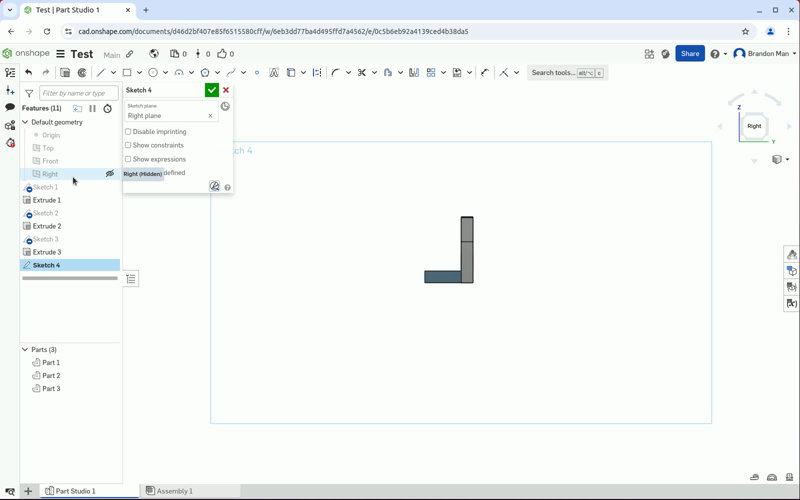
mouse_move(73, 352)
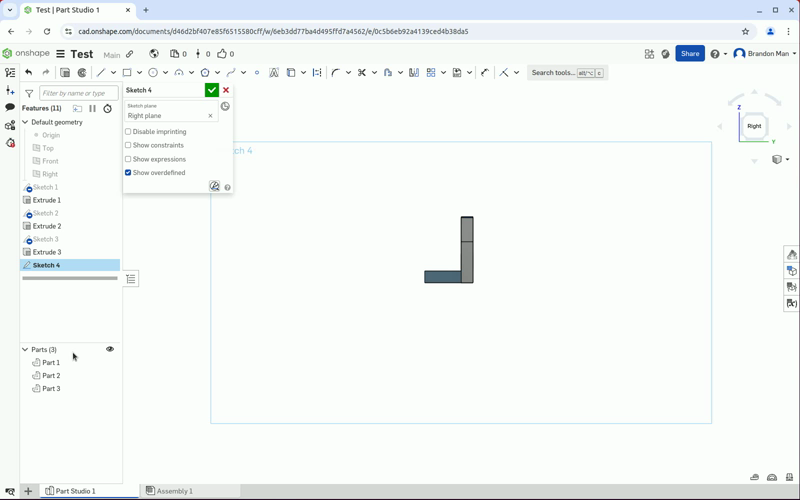
key(y)
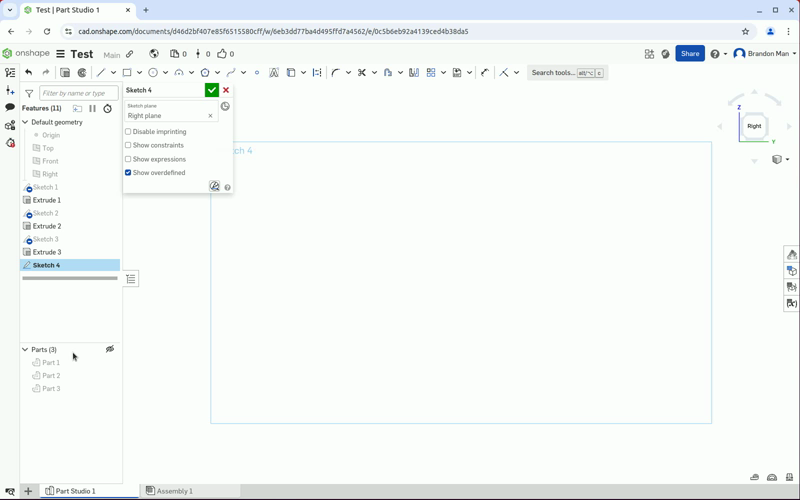
key(l)
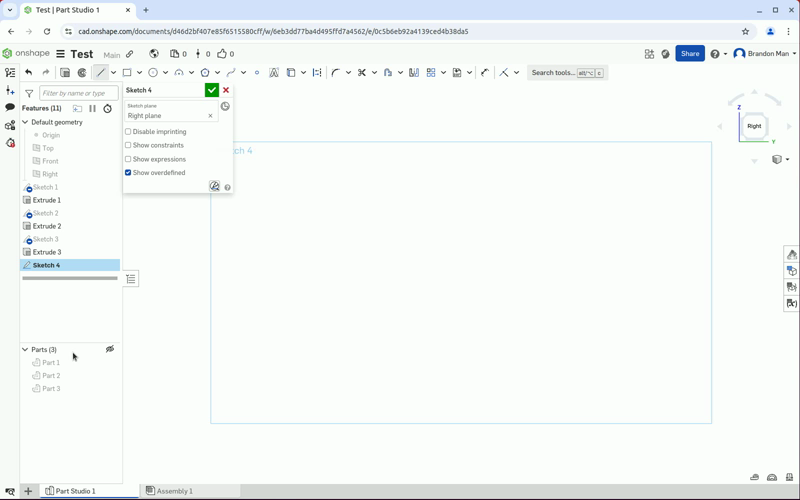
key_down(shift)
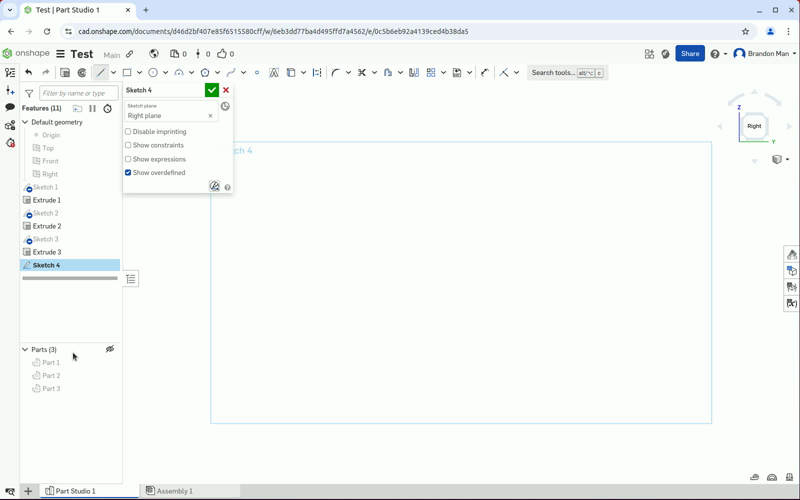
mouse_move(424, 282)
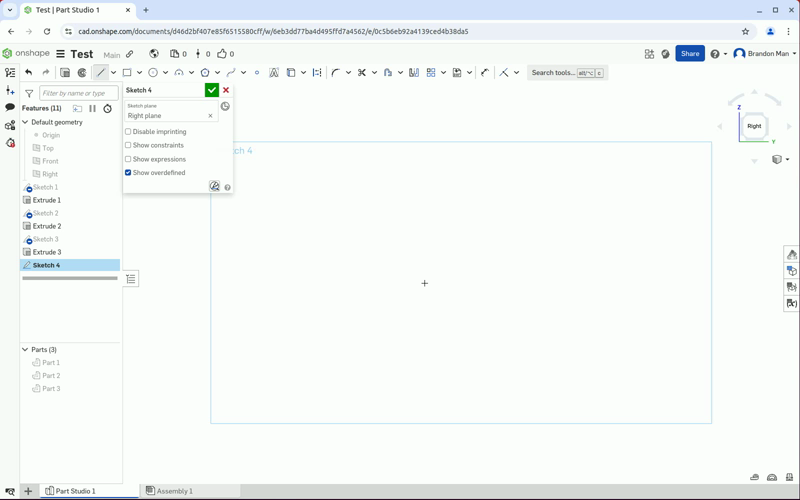
click(424, 282)
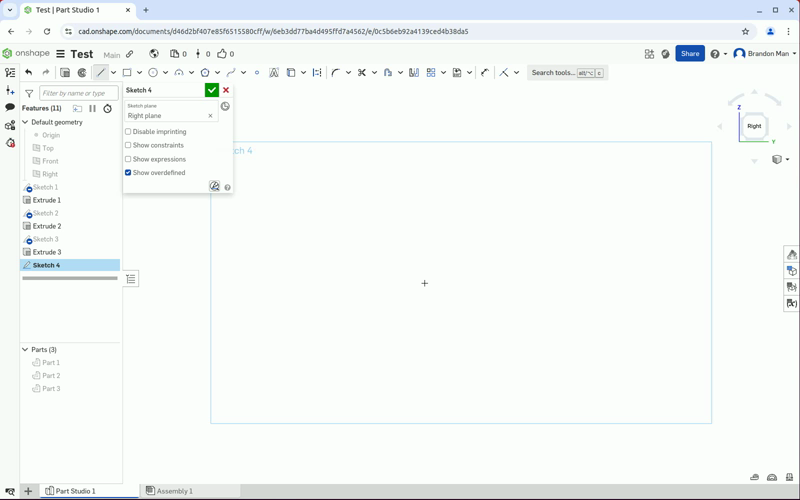
key_up(shift)
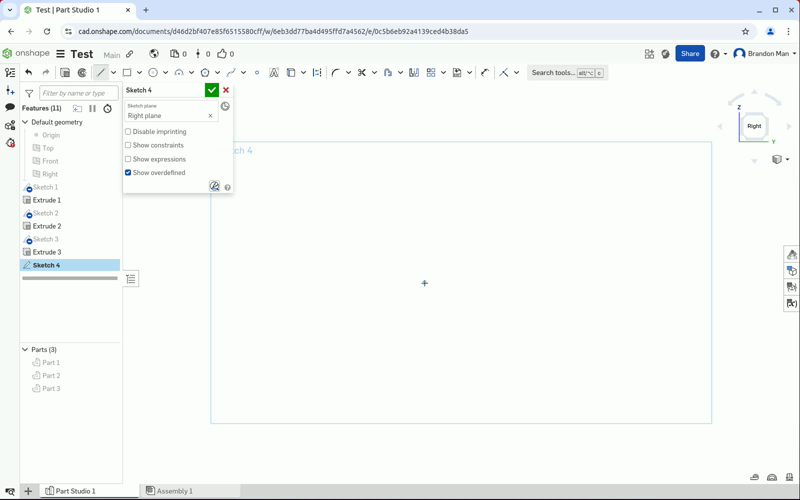
key_down(shift)
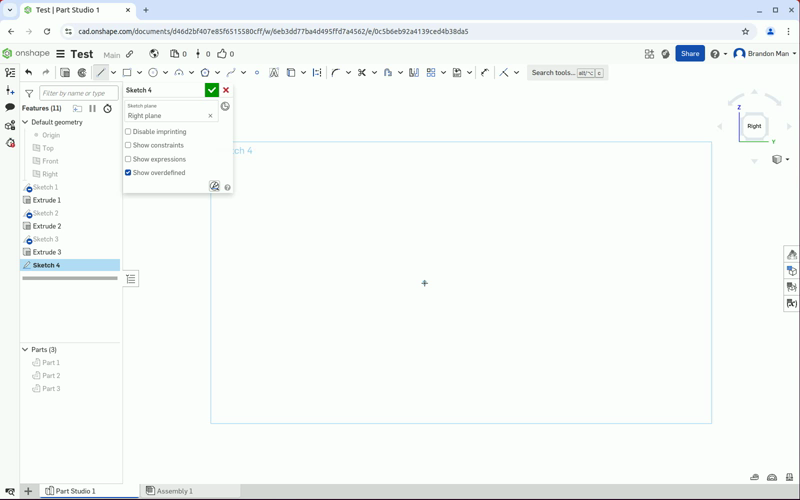
mouse_move(454, 282)
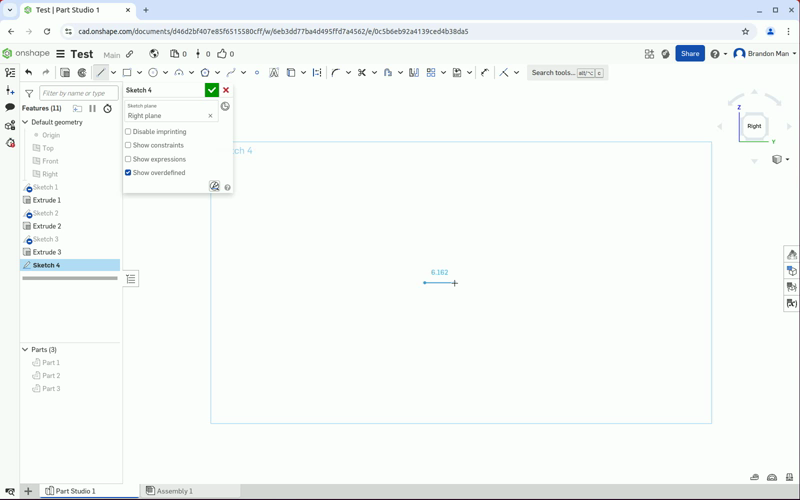
mouse_move(461, 282)
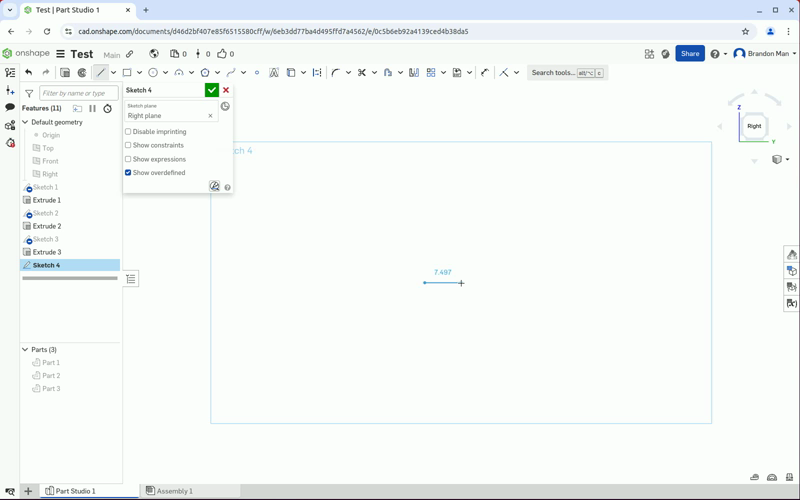
click(461, 282)
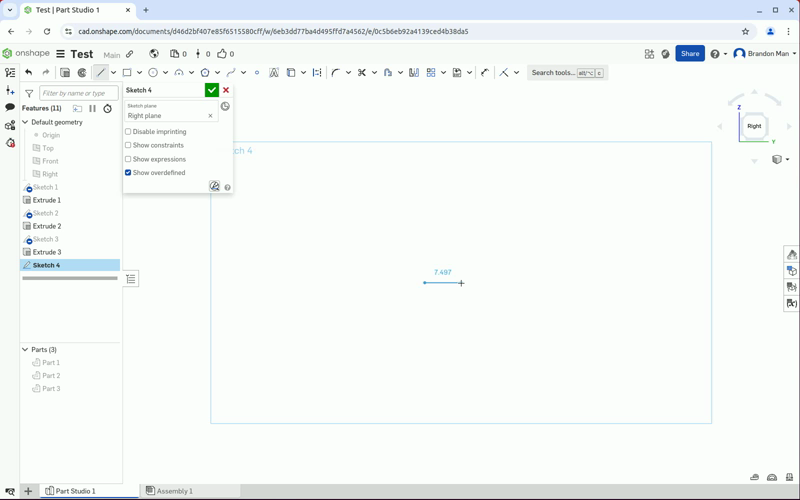
key_up(shift)
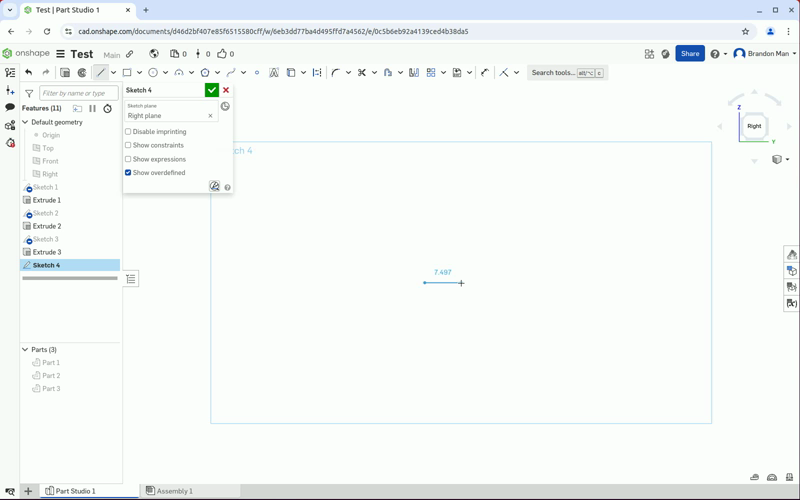
key_down(shift)
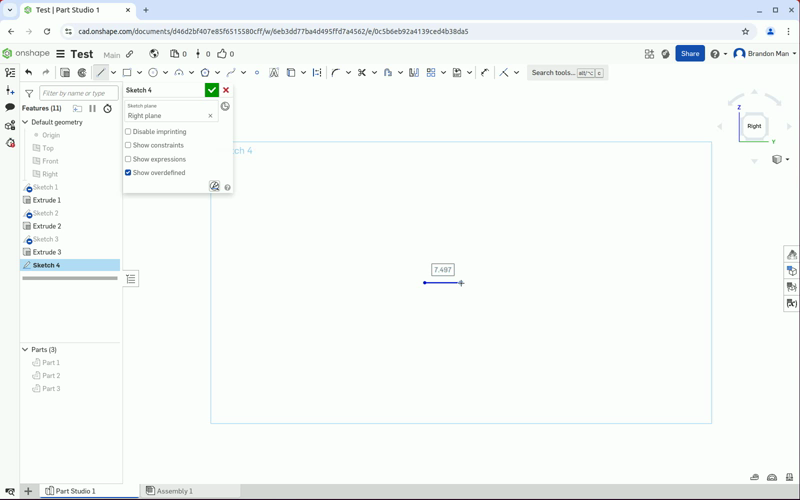
mouse_move(491, 282)
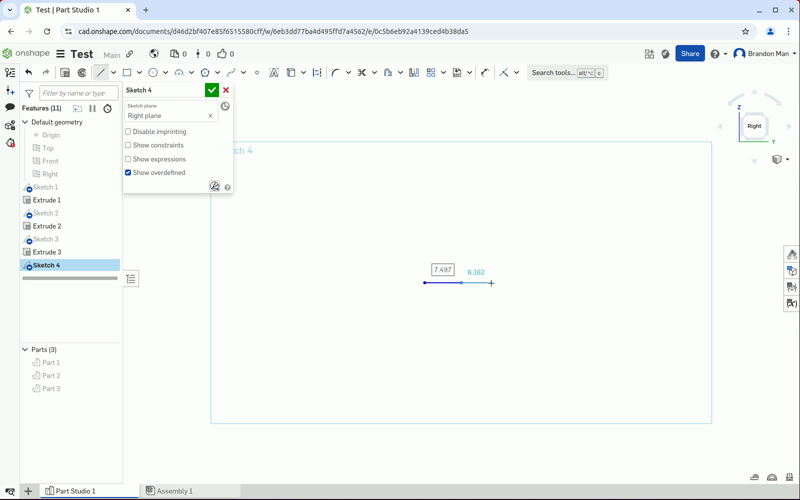
mouse_move(461, 227)
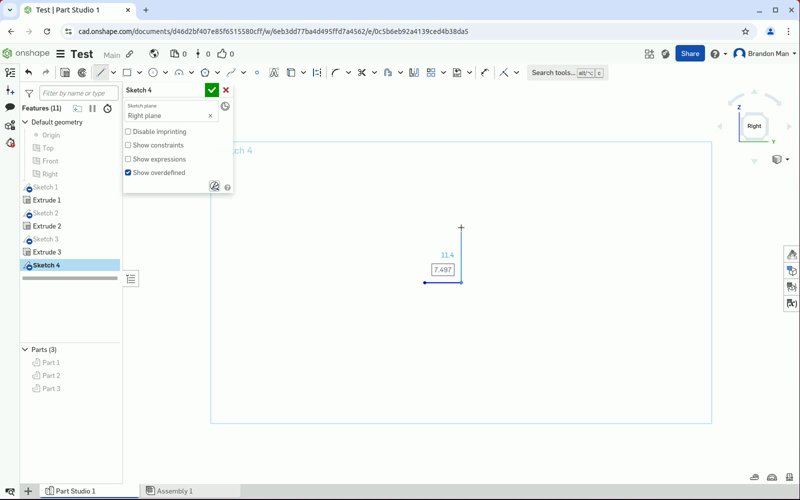
click(461, 227)
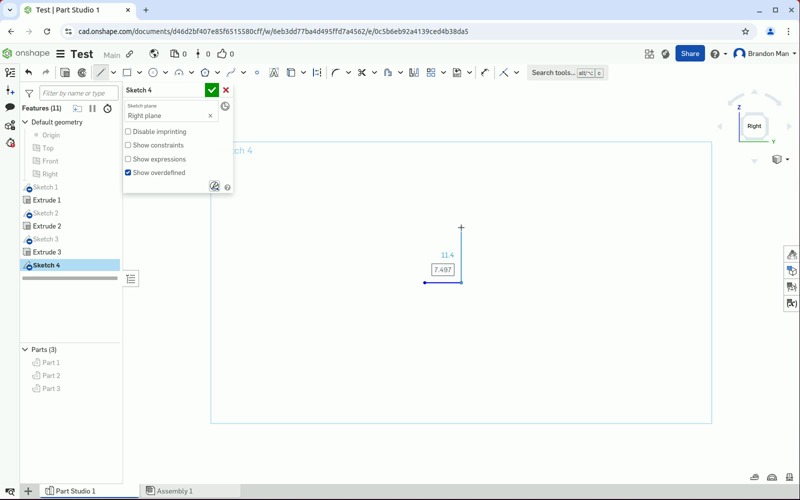
key_up(shift)
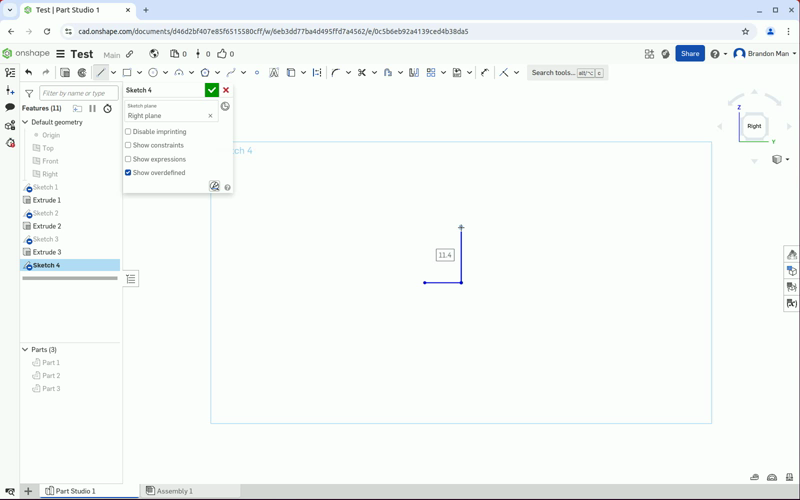
key_down(shift)
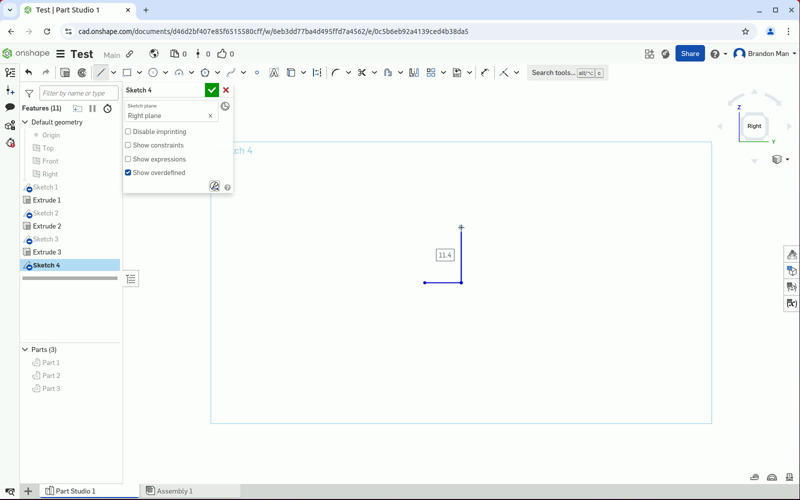
mouse_move(491, 227)
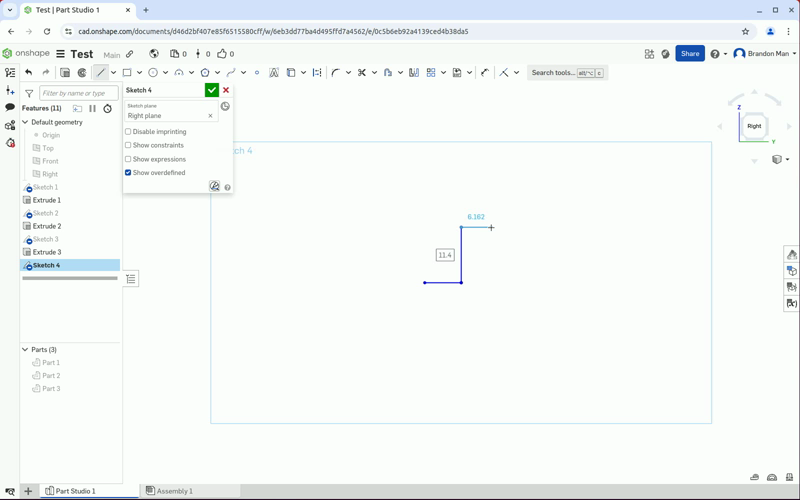
mouse_move(443, 227)
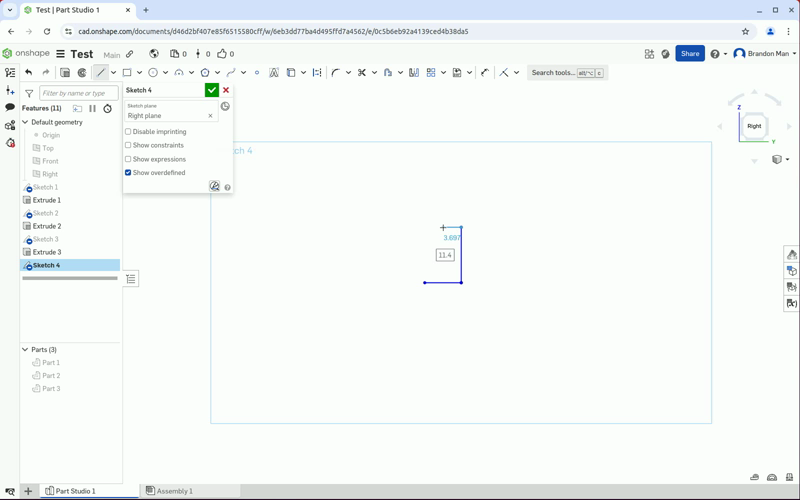
click(443, 227)
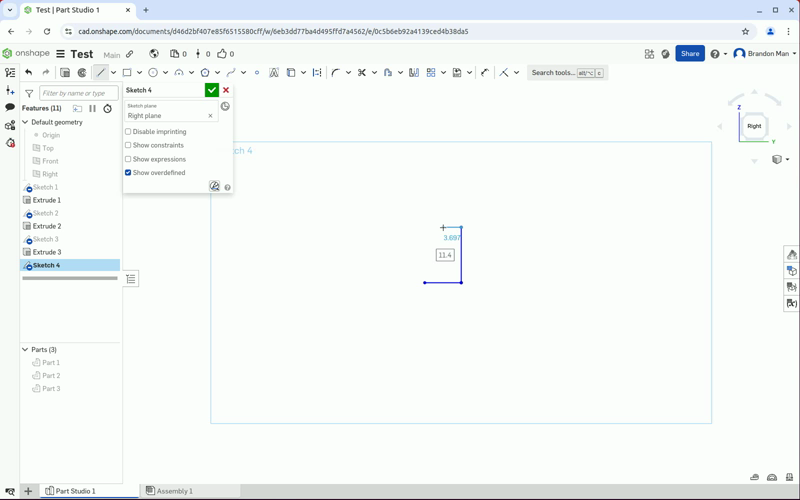
key_up(shift)
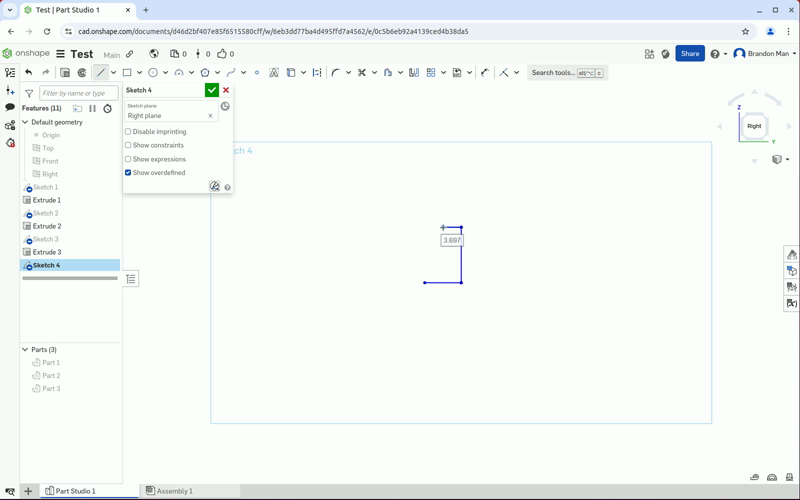
key_down(shift)
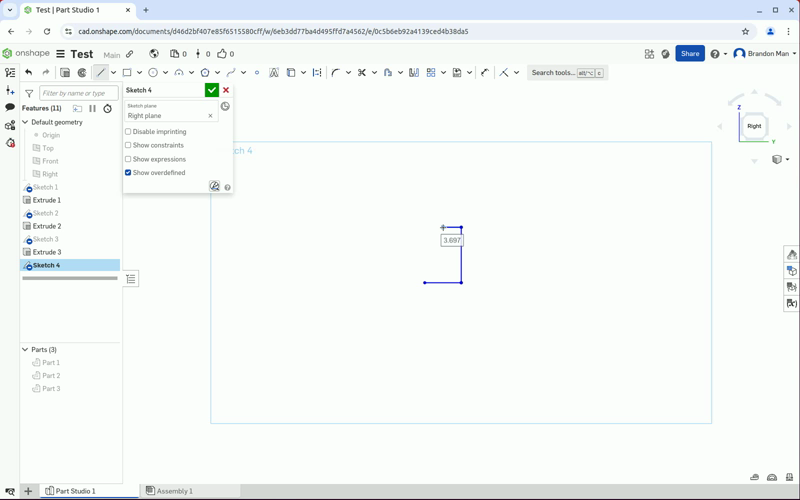
mouse_move(473, 227)
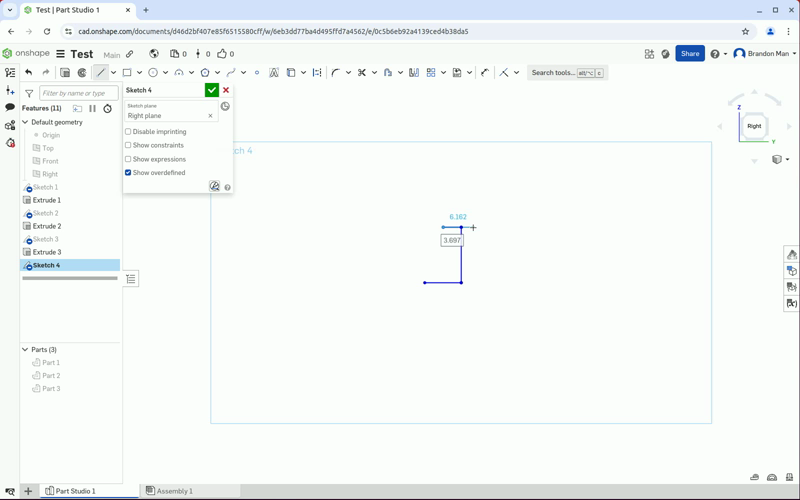
mouse_move(424, 258)
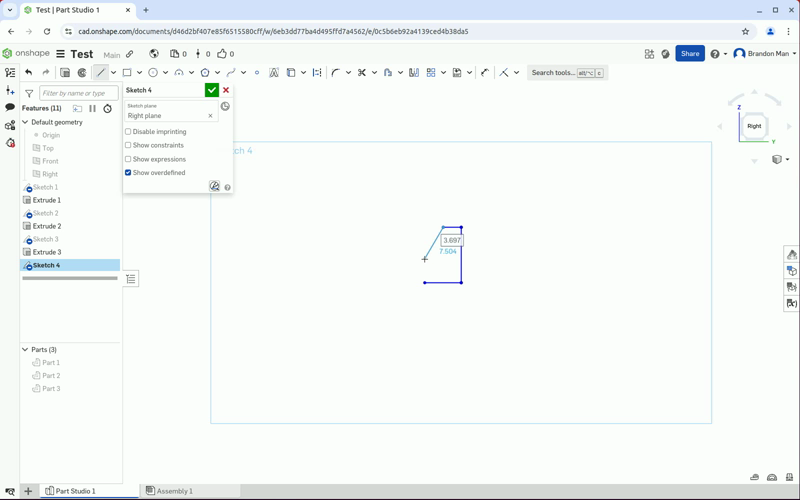
click(424, 258)
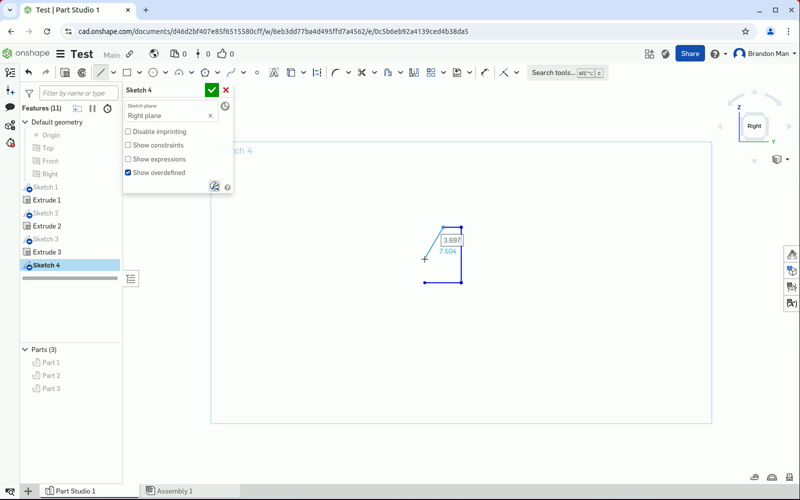
key_up(shift)
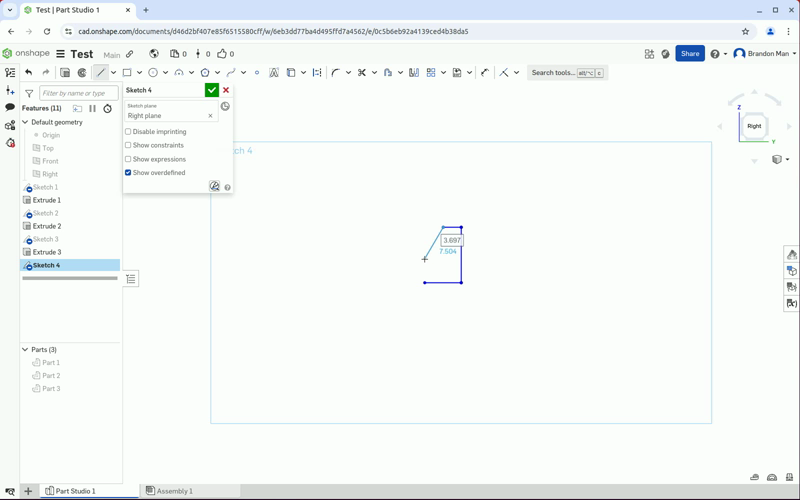
mouse_move(454, 258)
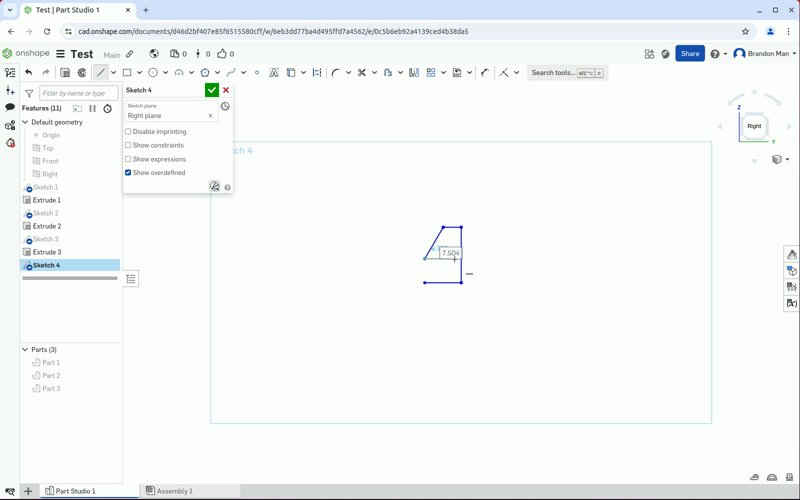
key_down(shift)
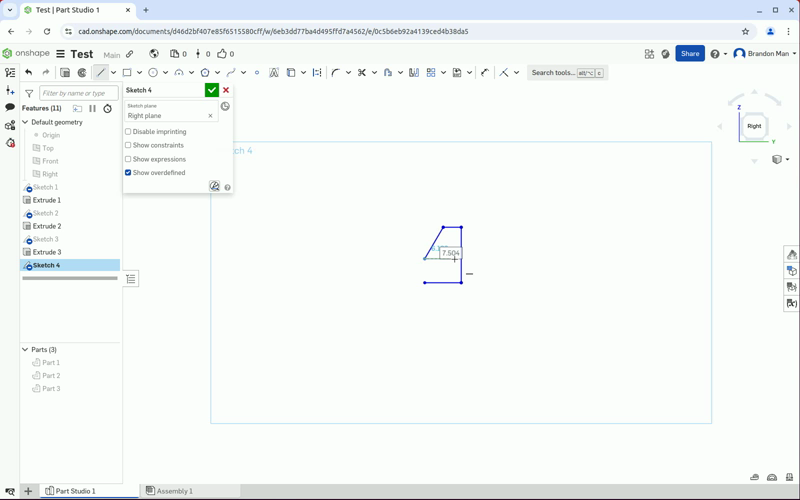
mouse_move(424, 282)
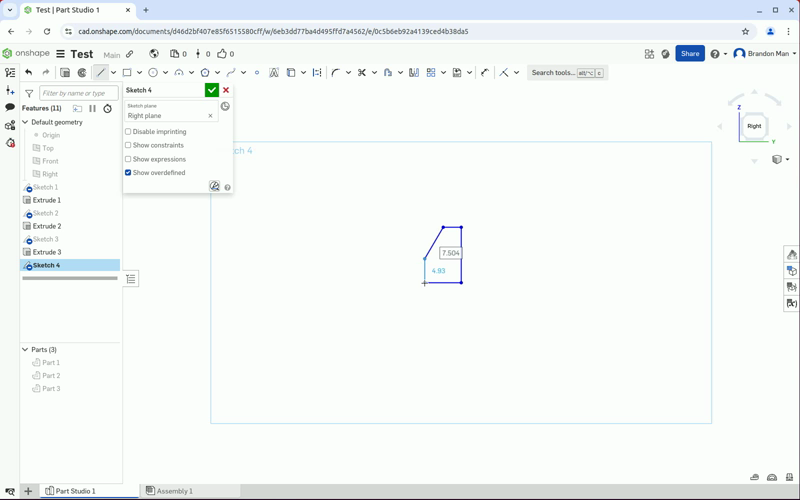
key_up(shift)
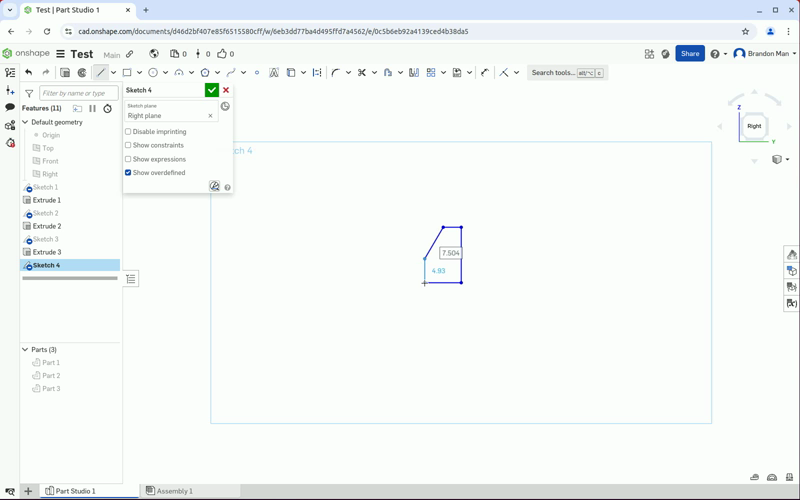
click(424, 282)
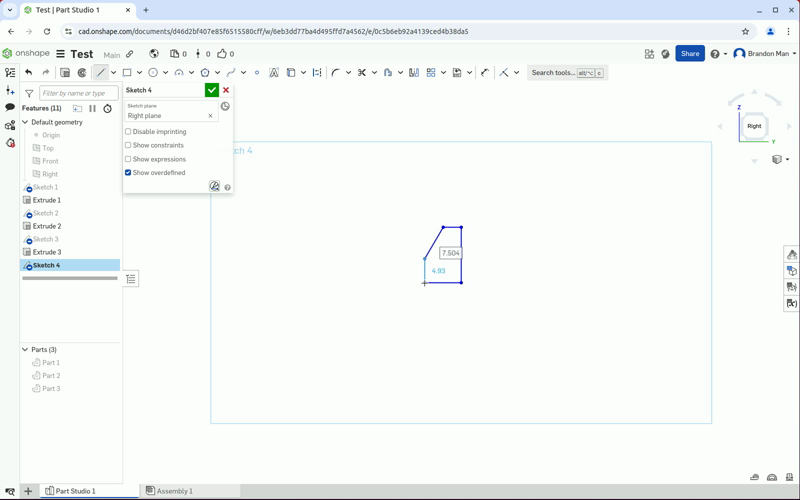
key(esc)
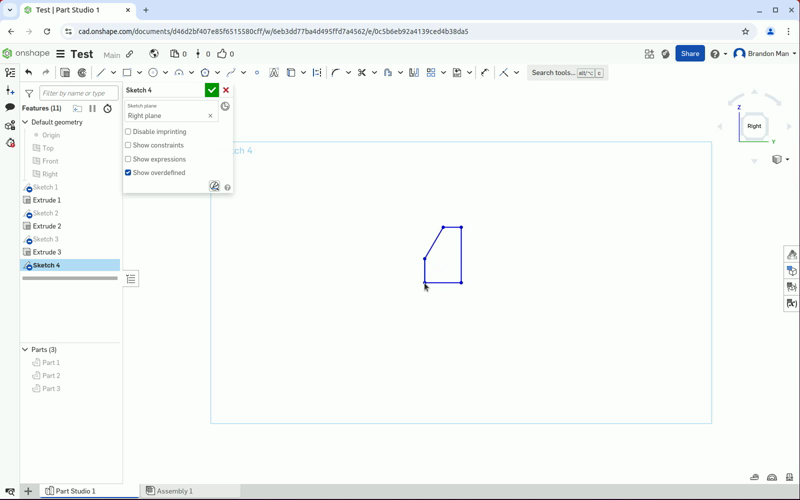
mouse_move(431, 258)
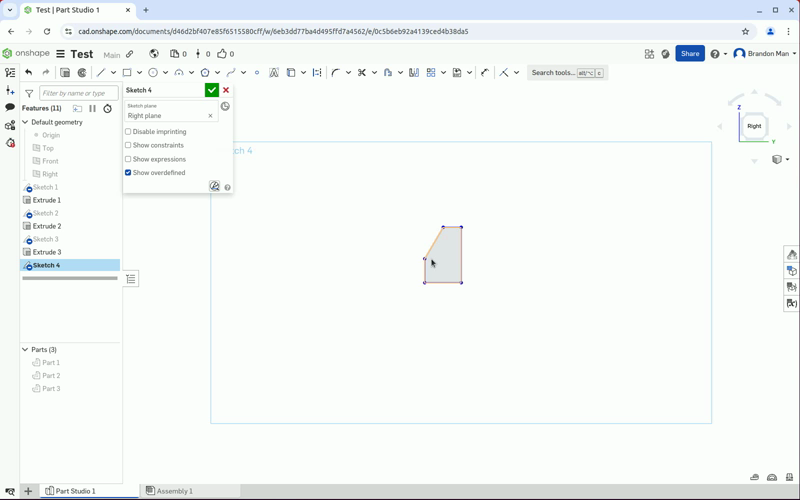
scroll(6)
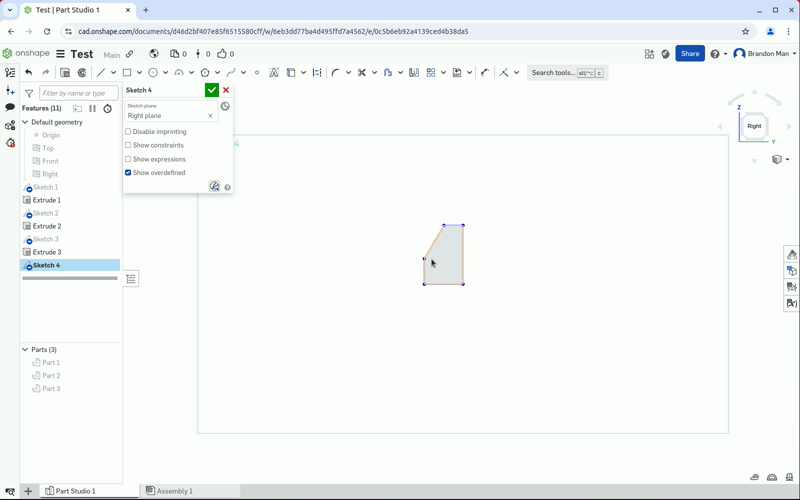
scroll(6)
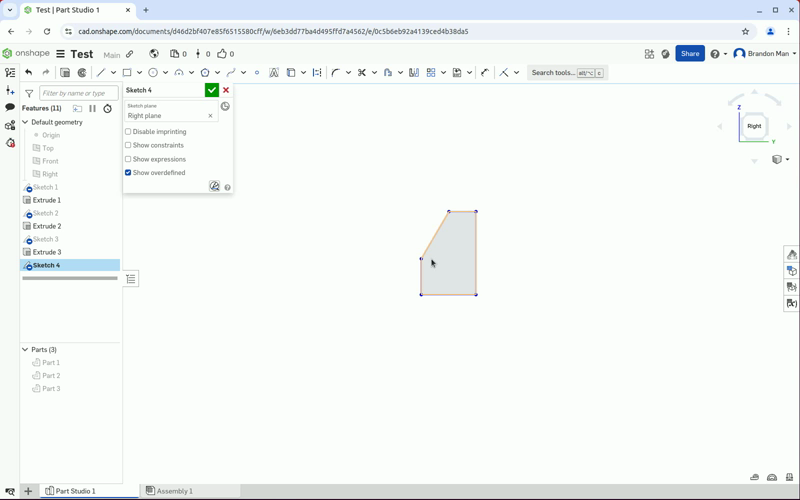
scroll(6)
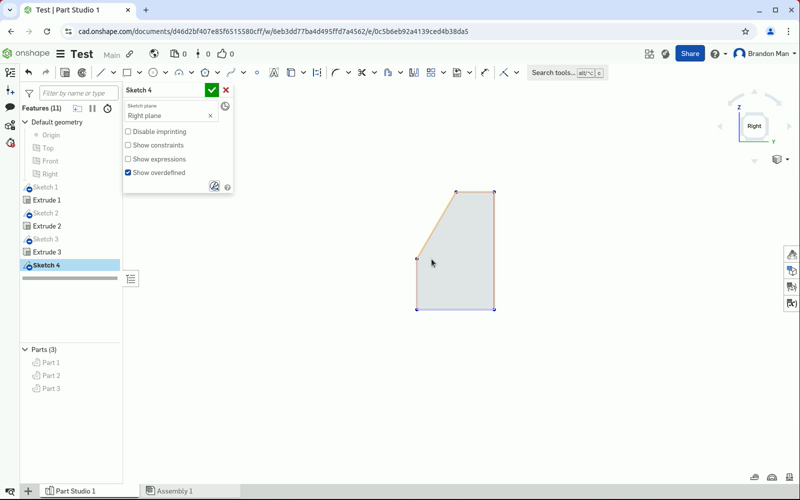
scroll(6)
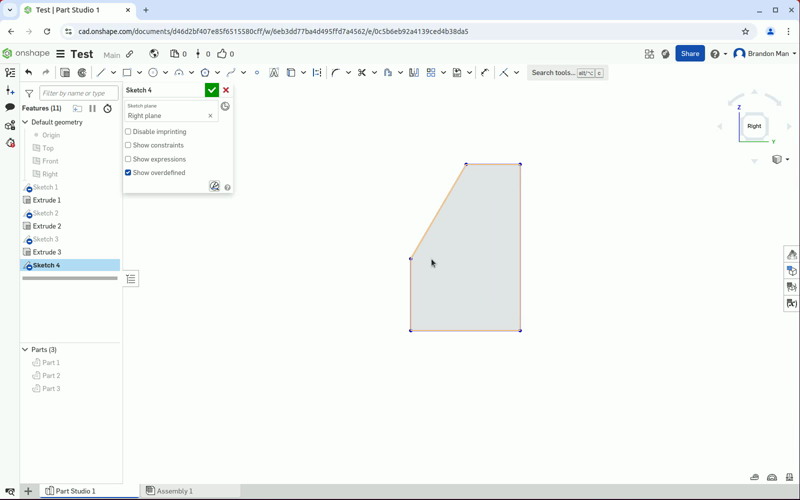
scroll(6)
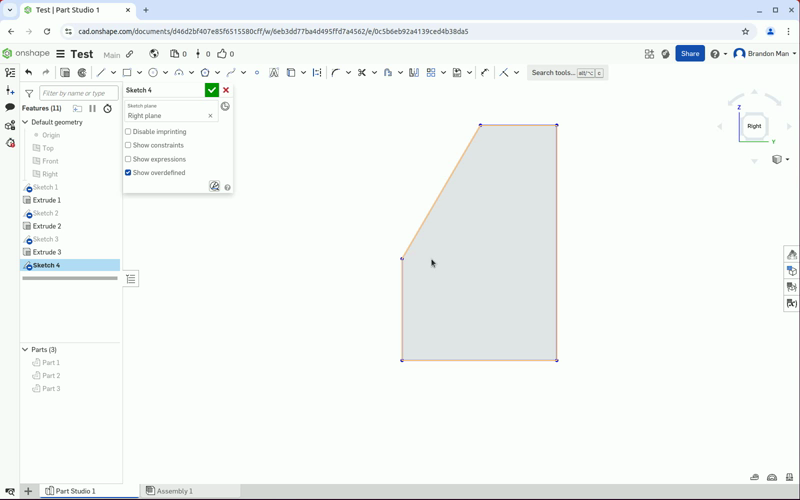
scroll(6)
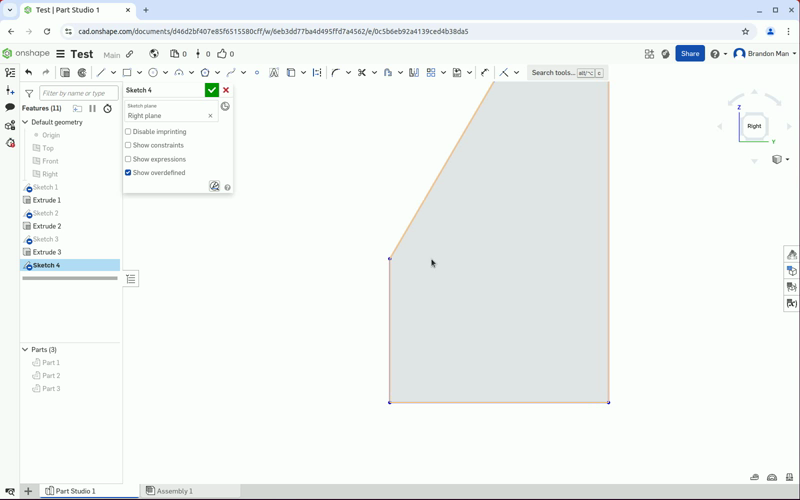
scroll(6)
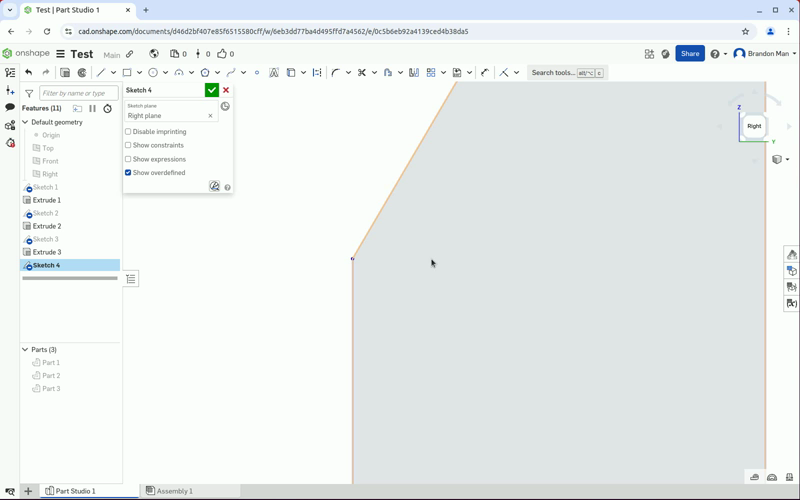
click(431, 258)
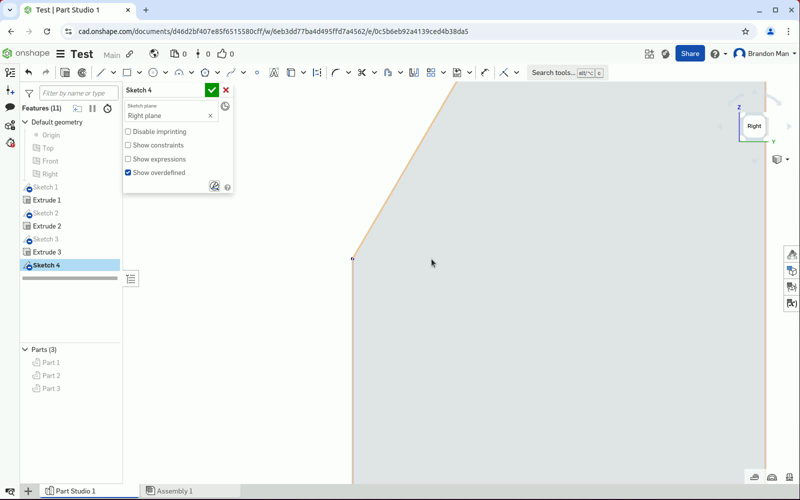
scroll(-6)
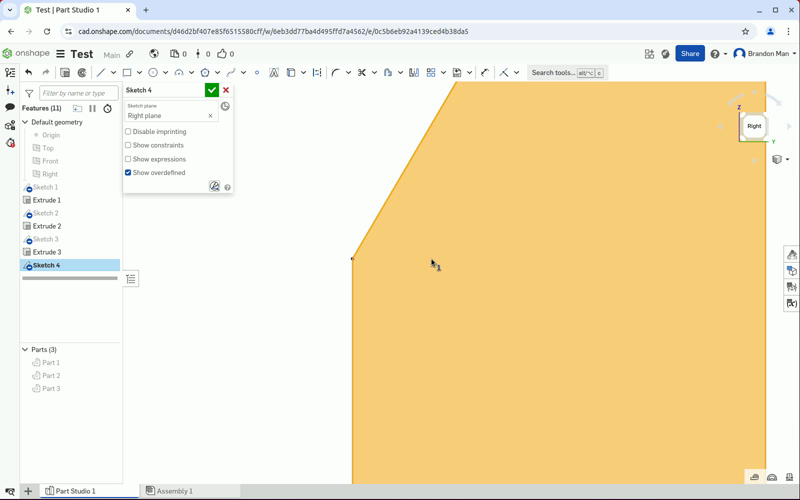
scroll(-6)
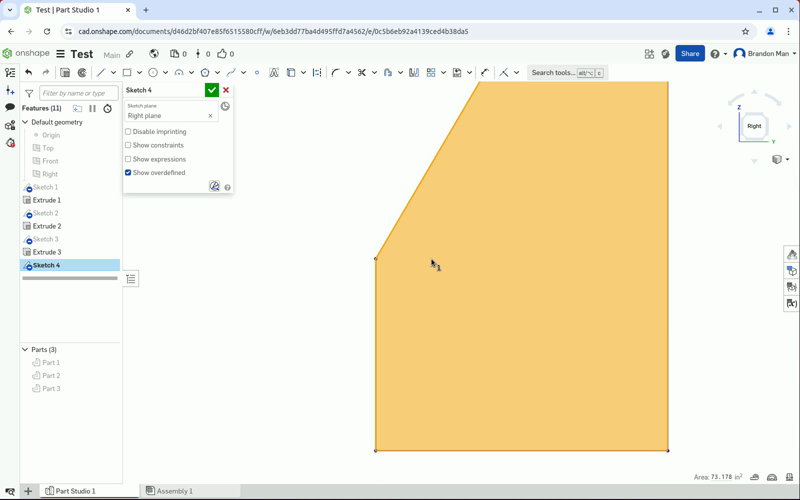
scroll(-6)
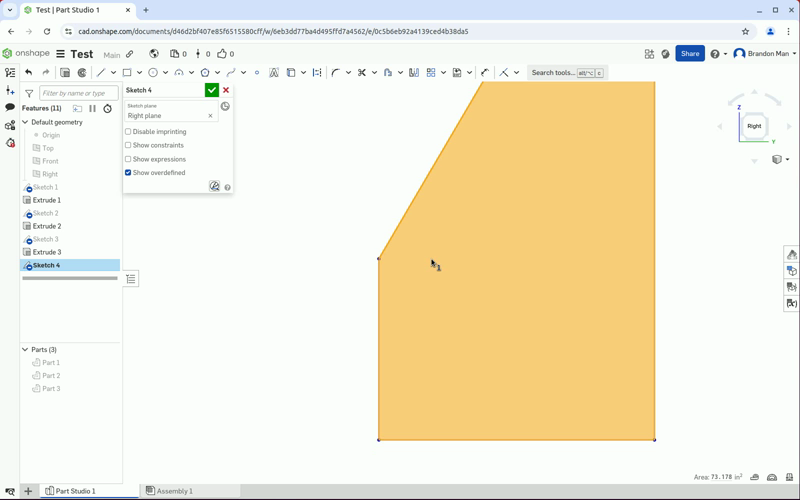
scroll(-6)
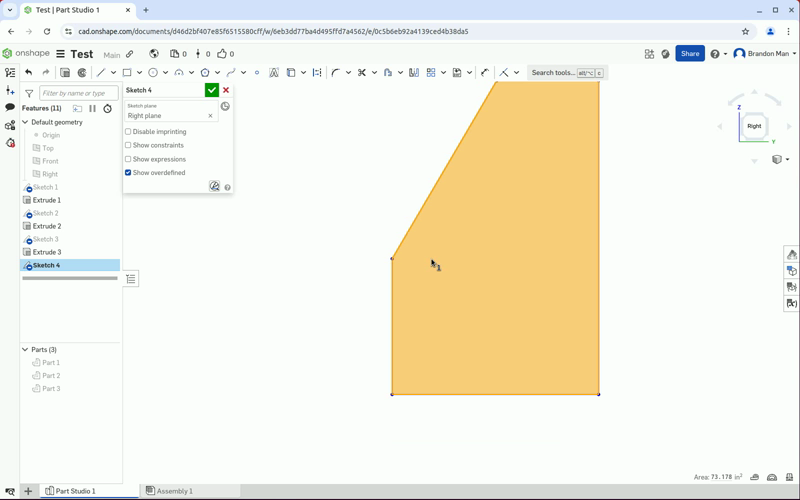
scroll(-6)
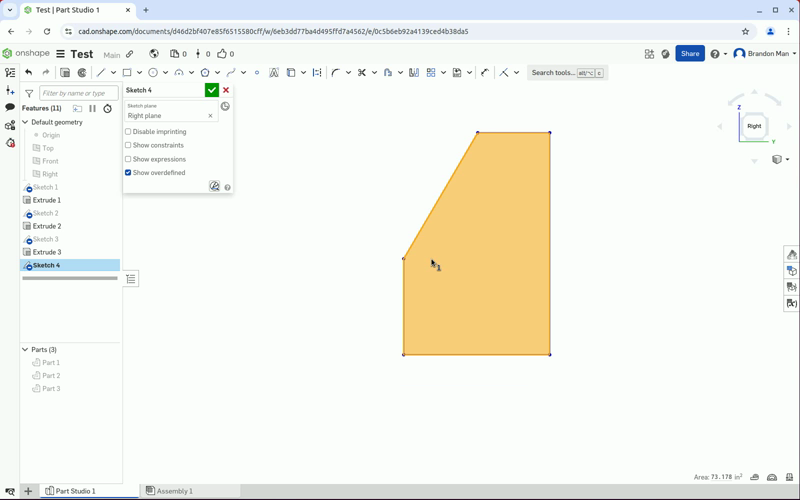
scroll(-6)
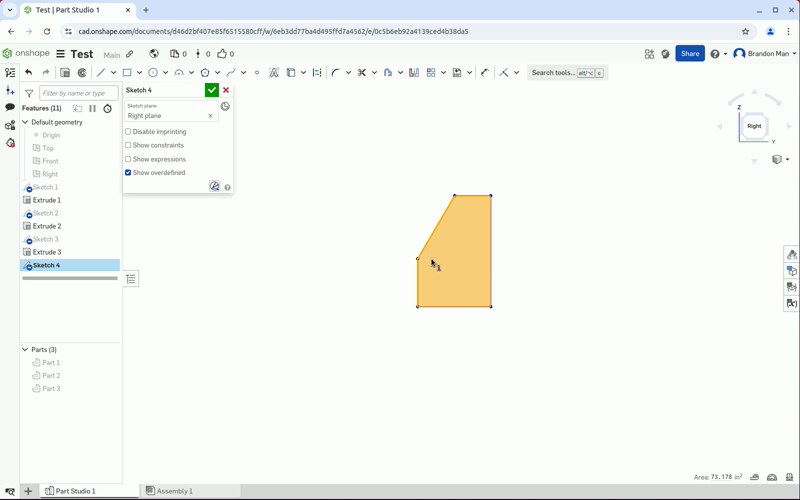
scroll(-6)
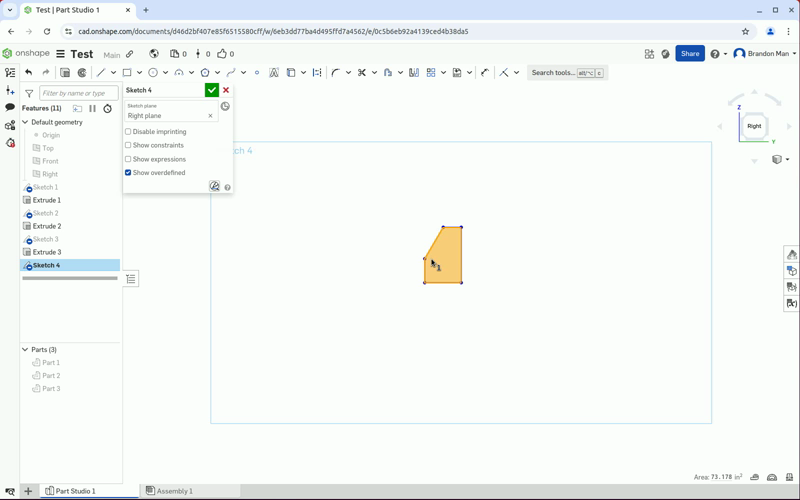
mouse_move(73, 352)
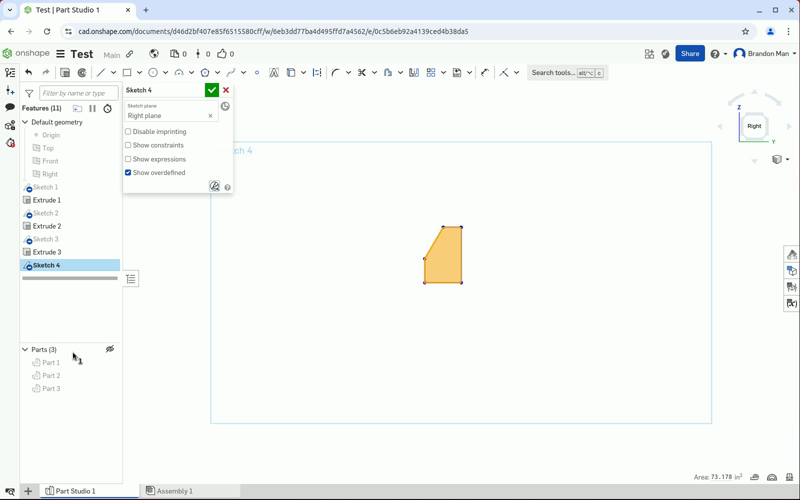
key(shift+y)
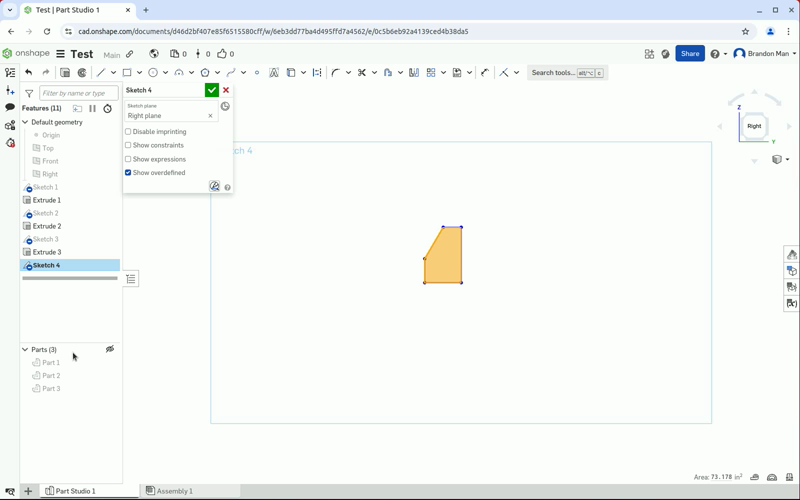
key(shift+e)
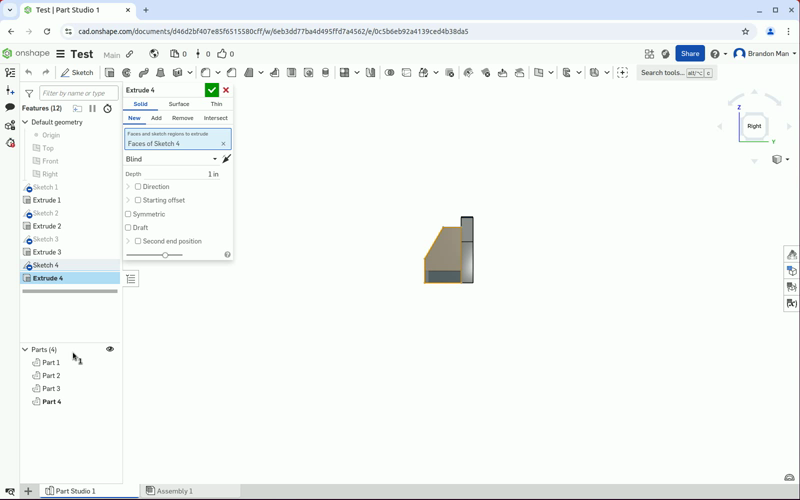
mouse_move(143, 106)
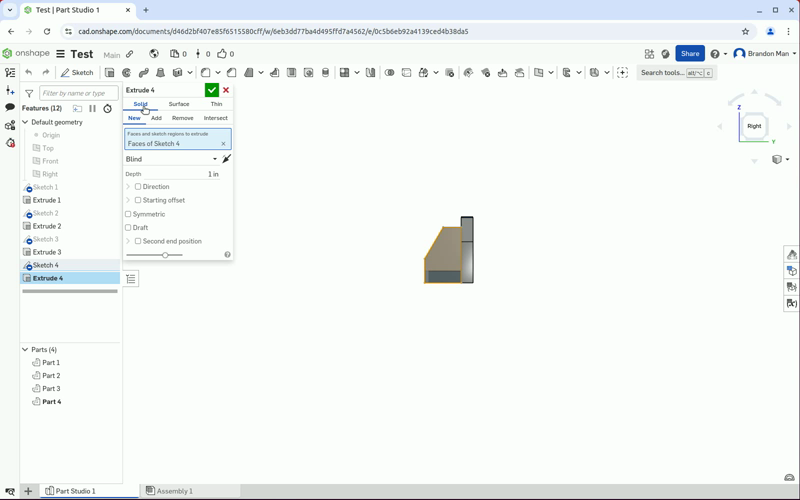
click(143, 106)
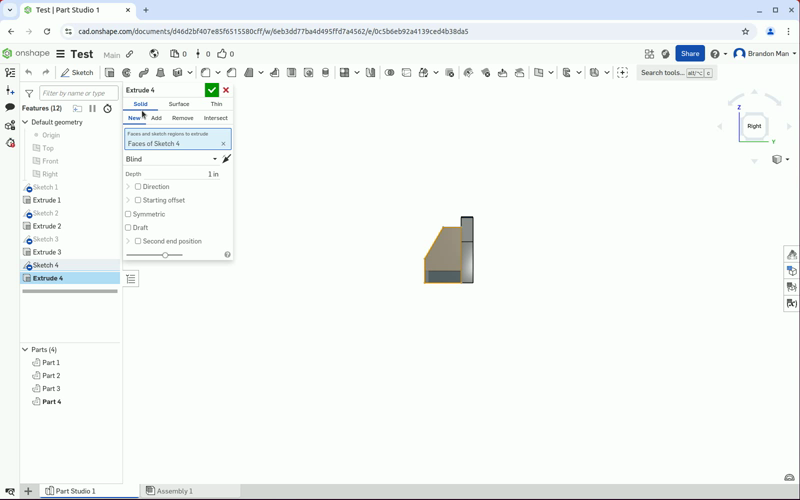
mouse_move(137, 120)
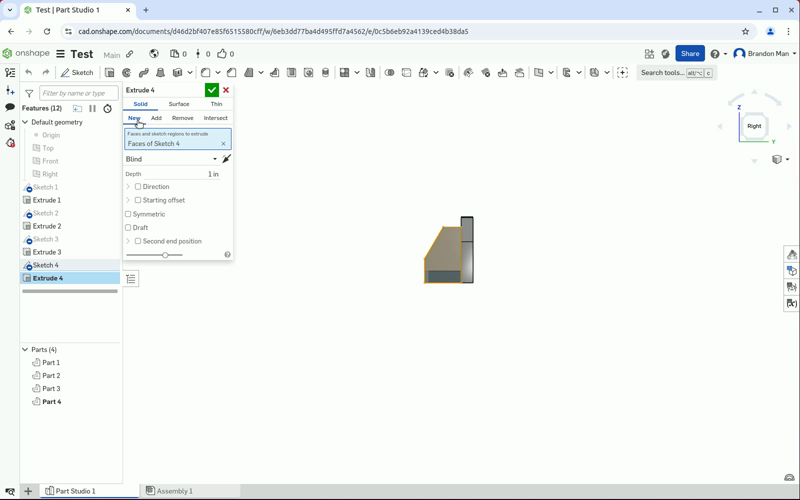
click(137, 120)
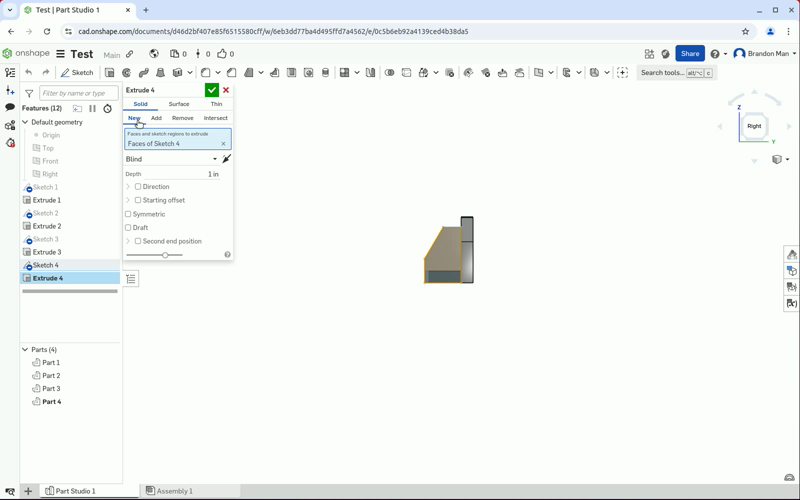
key(tab, 4)
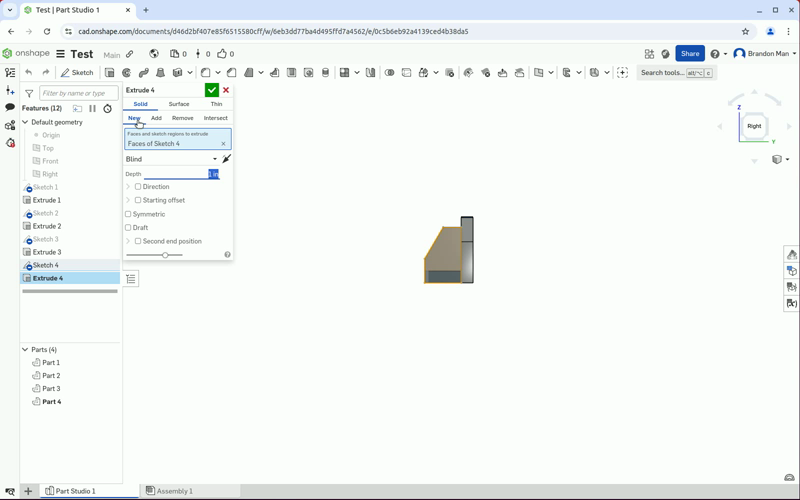
text(-2.407)
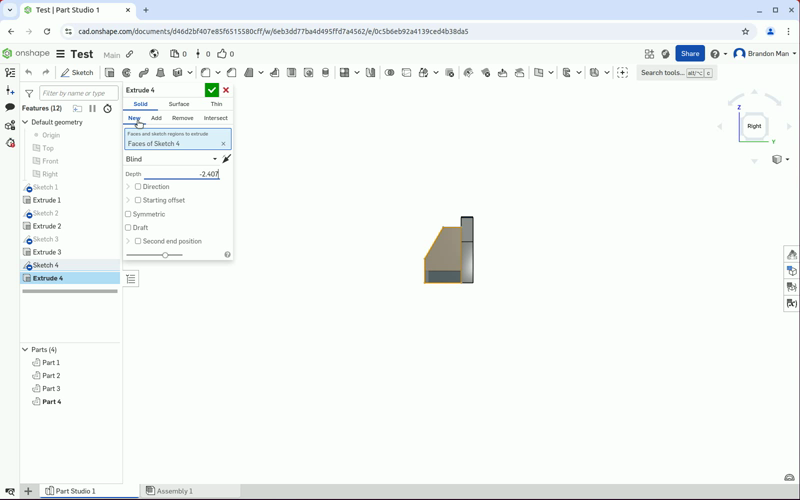
key(enter)
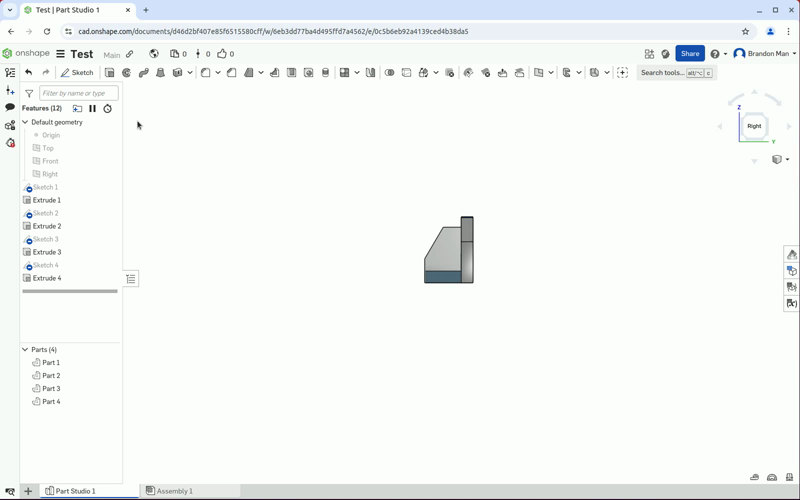
key(shift+h)
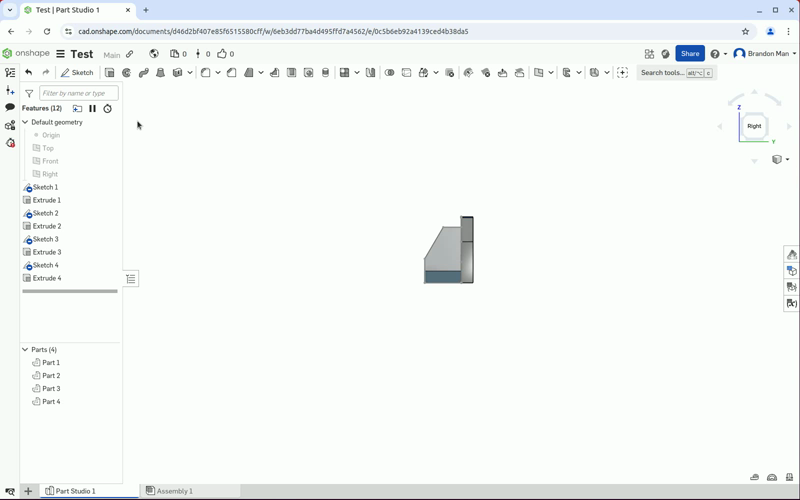
key(shift+h)
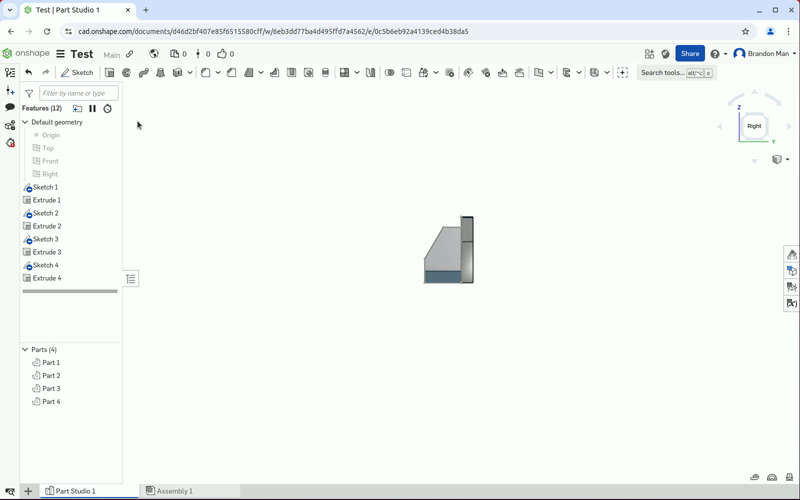
key(shift+7)
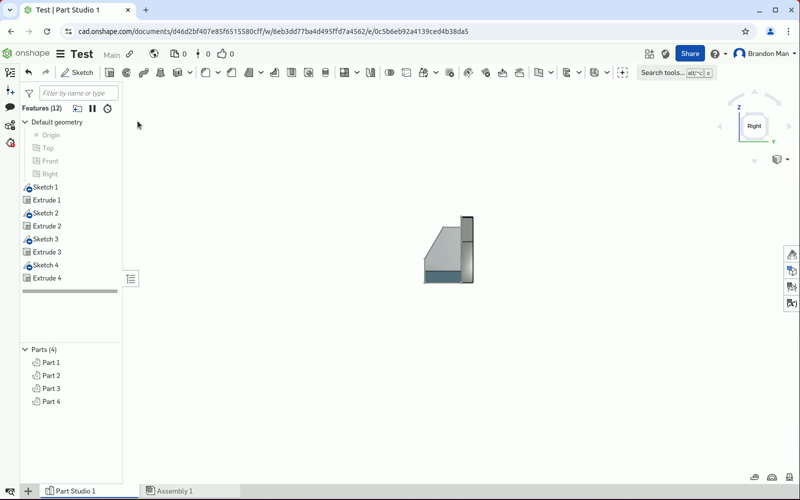
key(right, 2)
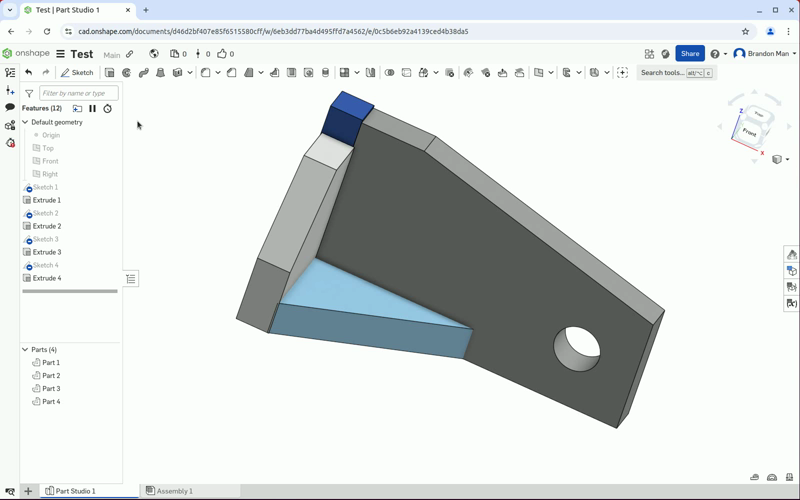
key(down, 2)
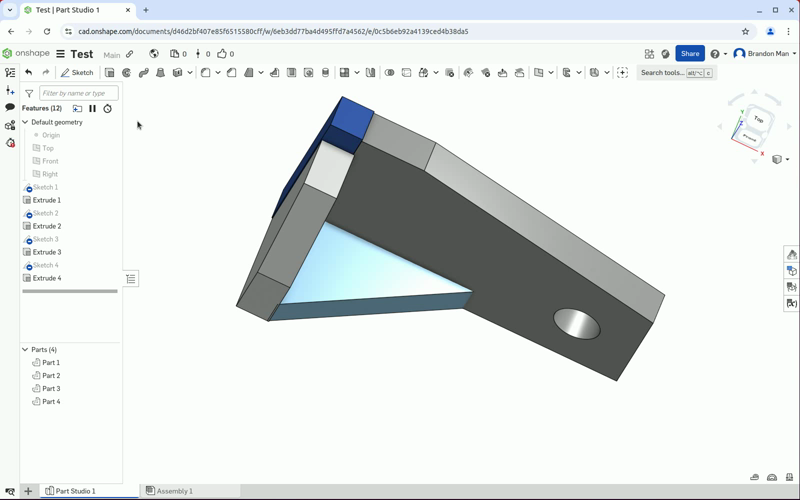
key(up, 2)
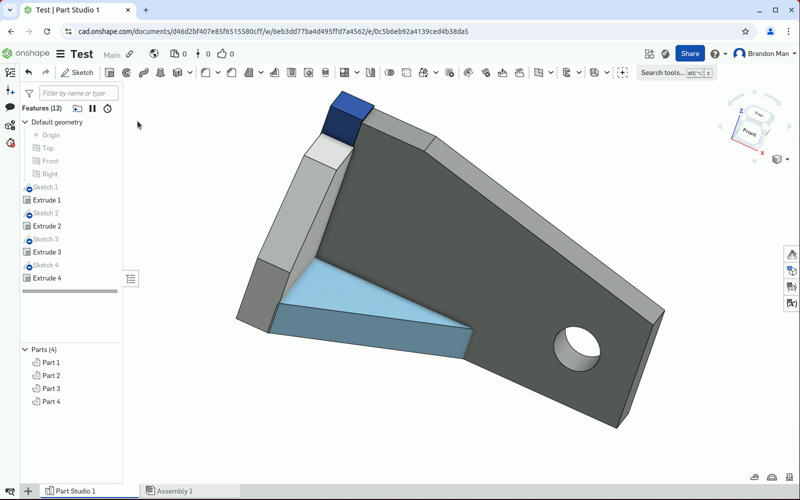
key(left, 2)
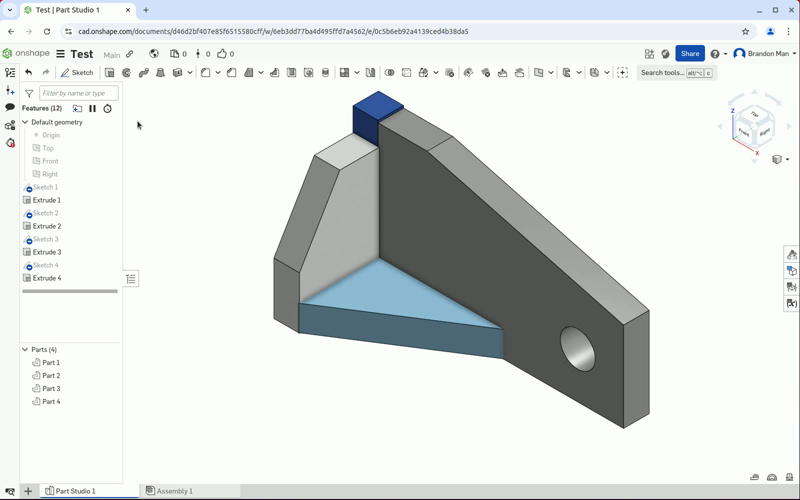
mouse_move(73, 189)
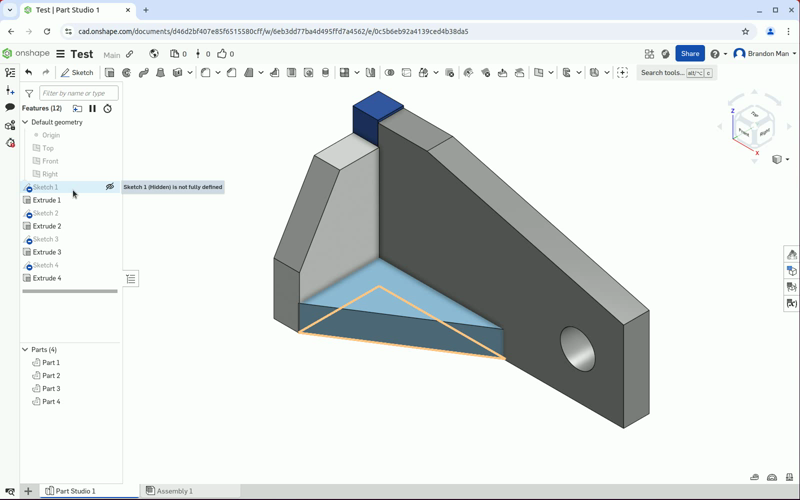
click(73, 189)